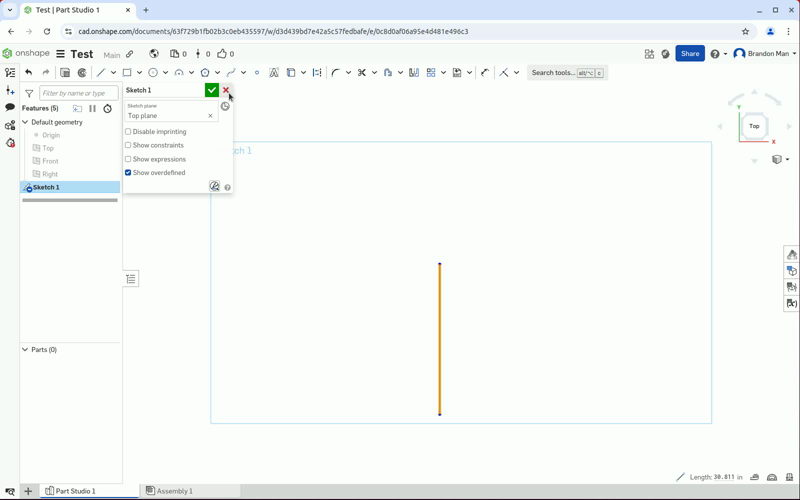
key(shift+h)
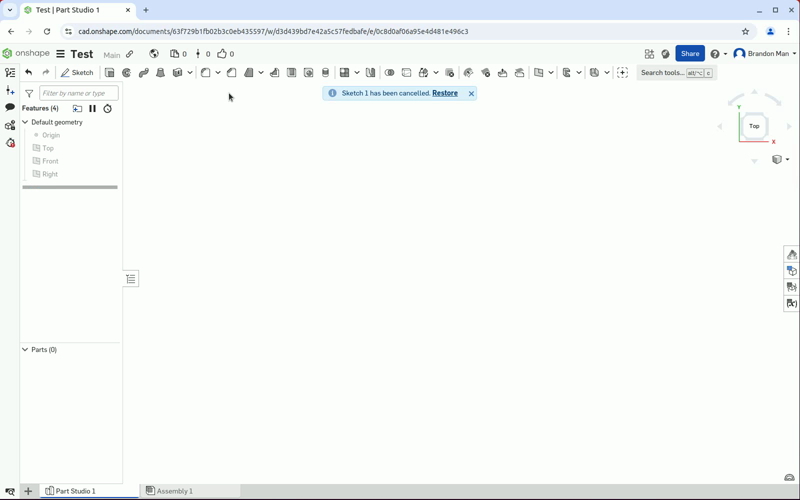
mouse_move(73, 352)
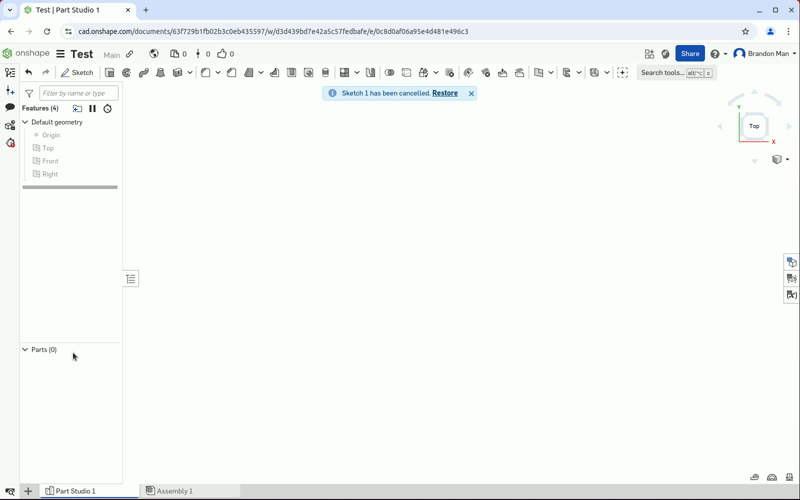
key(y)
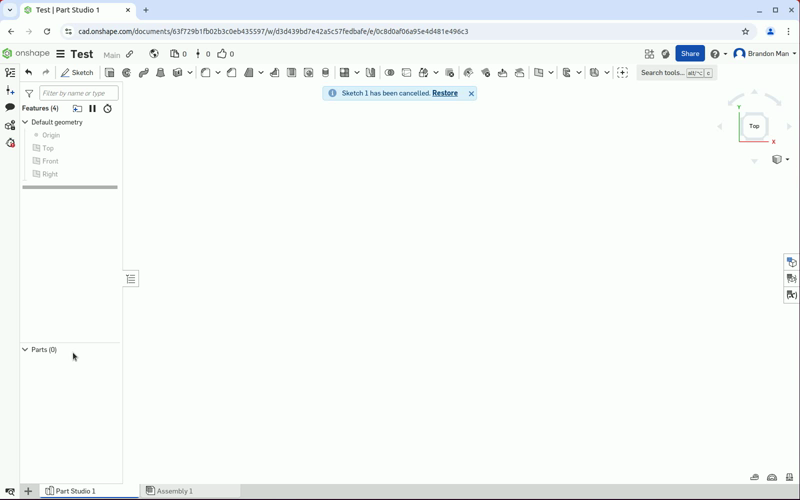
key(shift+p)
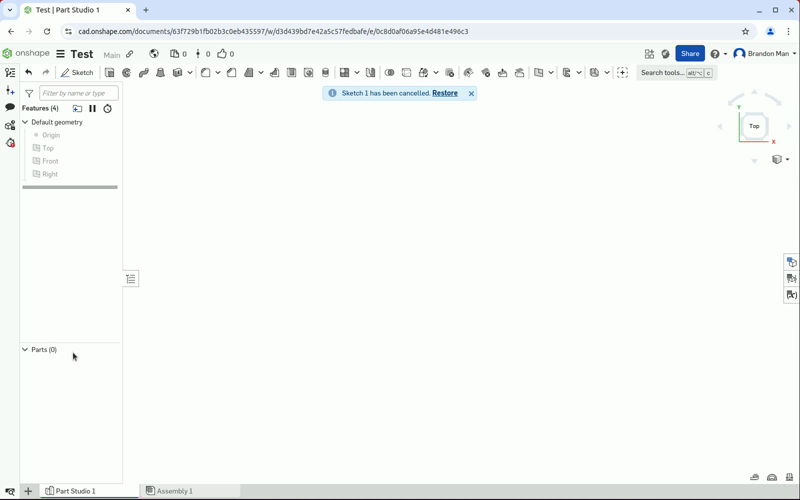
key(space)
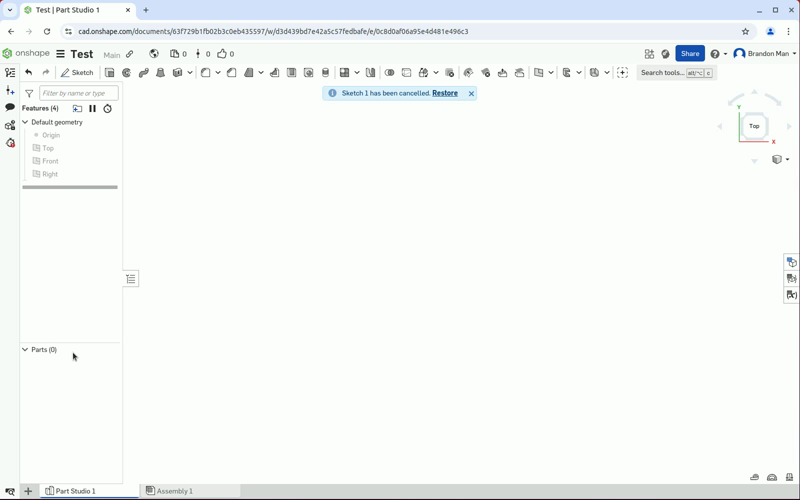
key_down(shift)
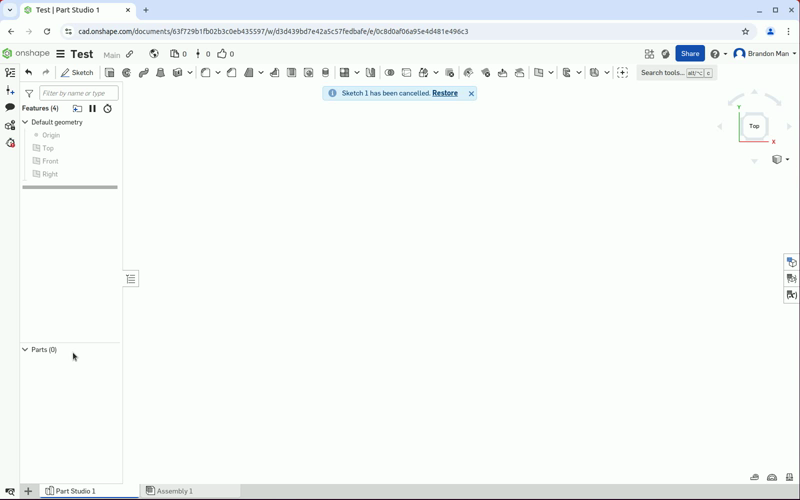
key(up)
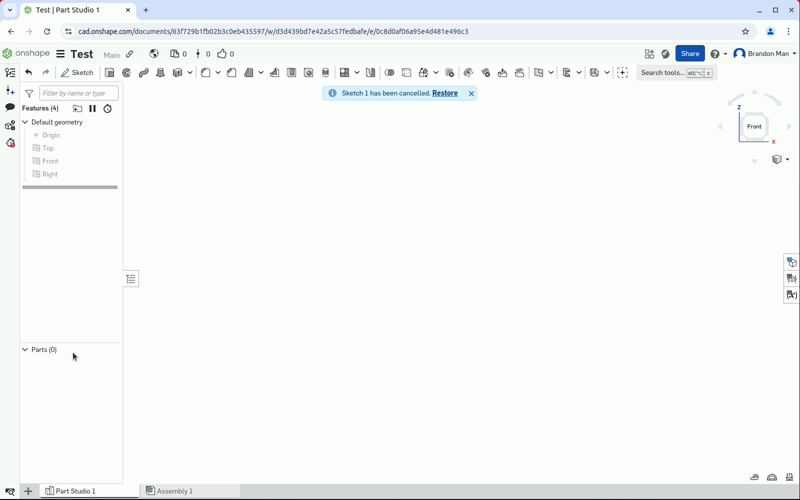
key_up(shift)
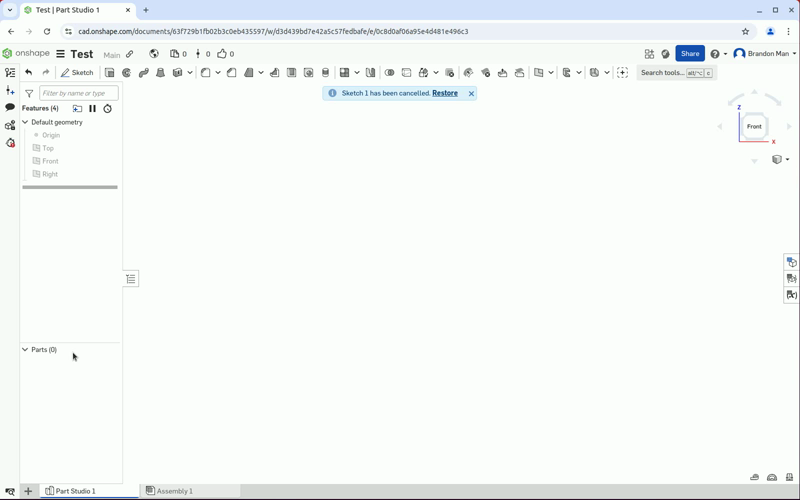
mouse_move(73, 352)
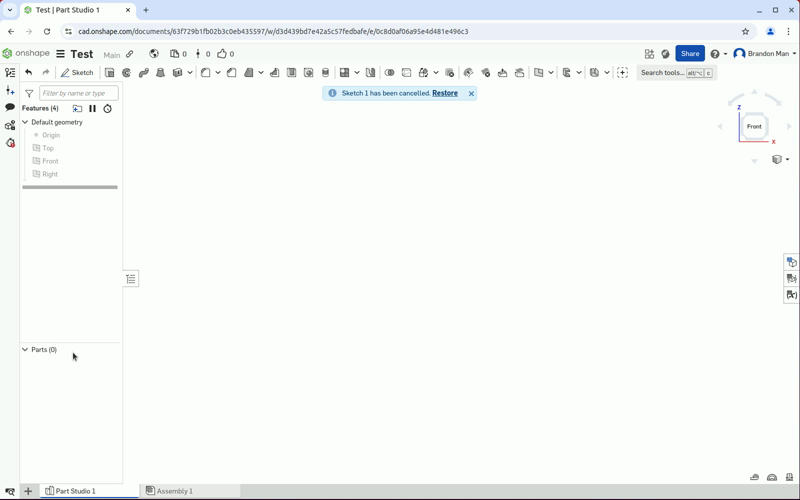
key(shift+y)
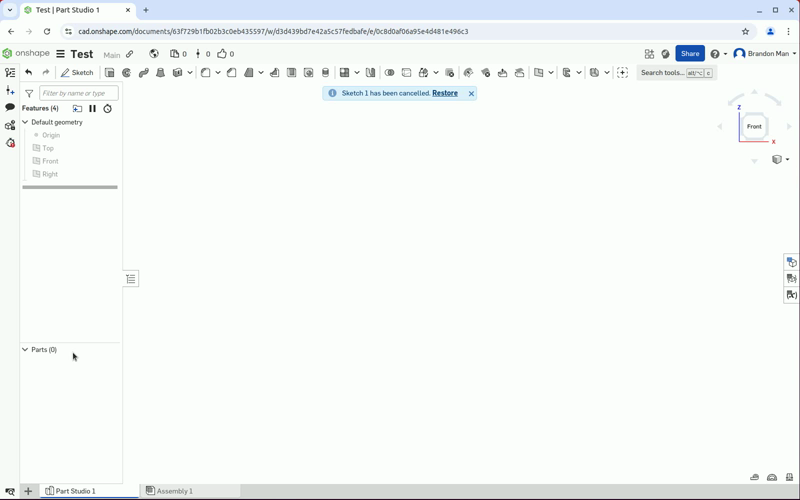
key(shift+s)
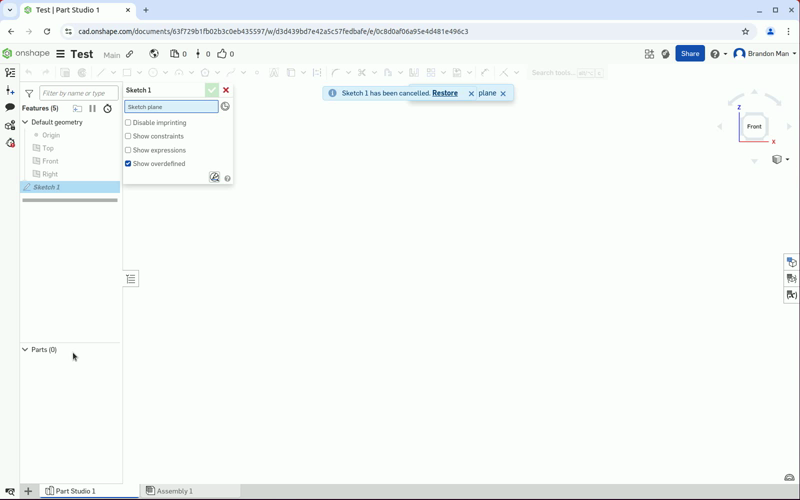
mouse_move(73, 163)
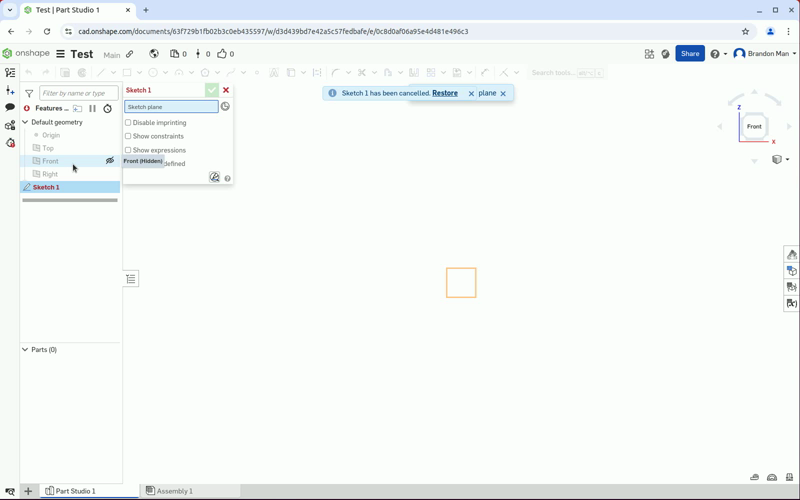
click(73, 163)
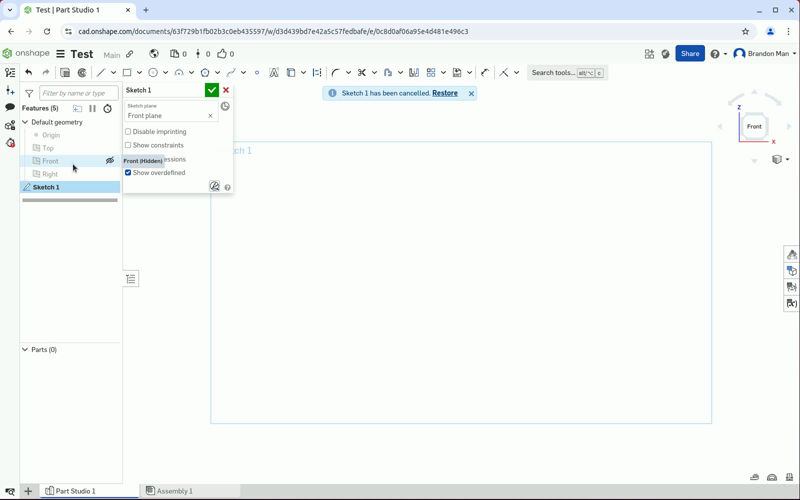
mouse_move(73, 352)
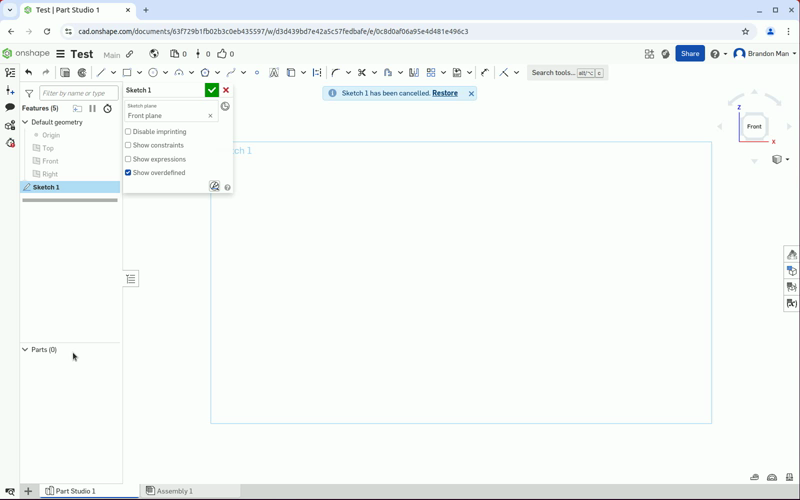
key(y)
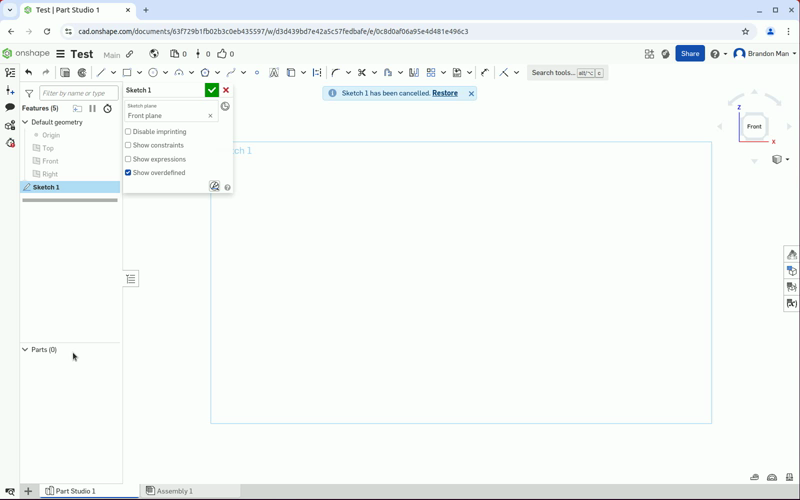
key(l)
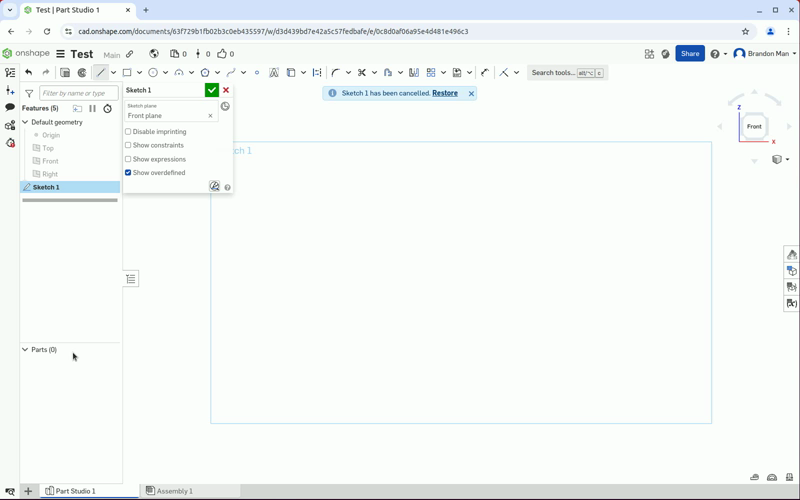
key_down(shift)
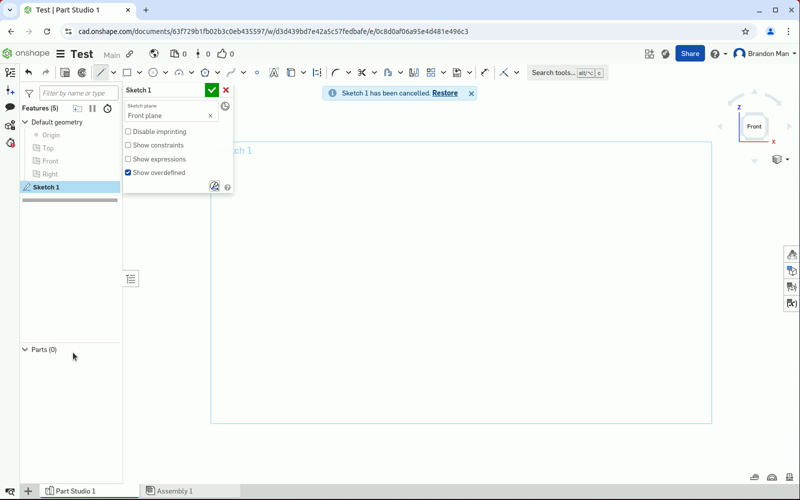
mouse_move(504, 266)
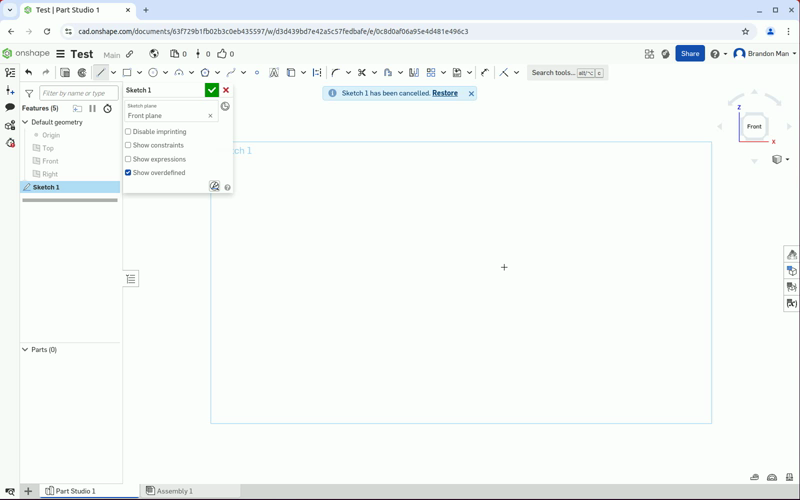
click(504, 266)
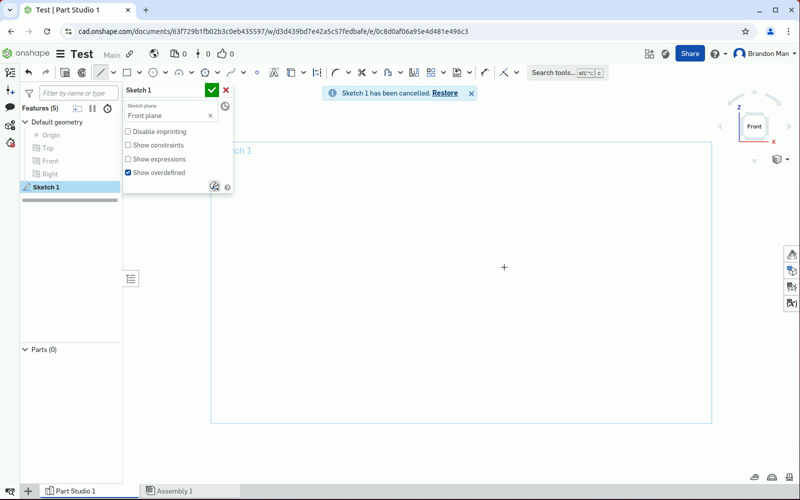
key_up(shift)
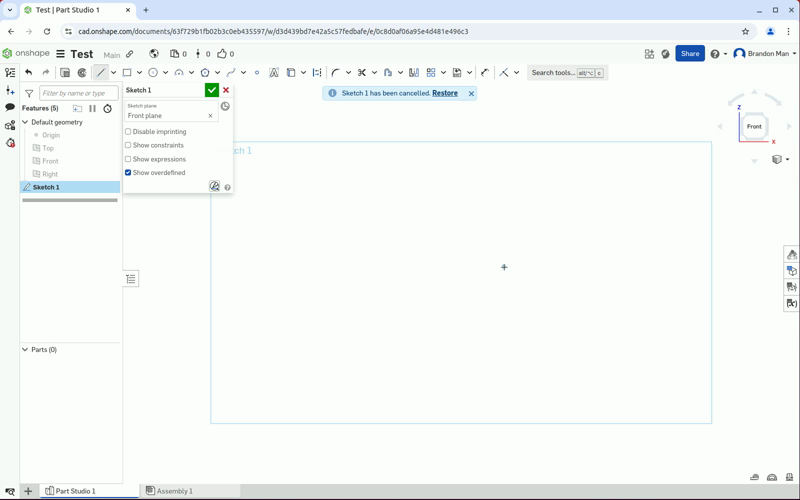
key_down(shift)
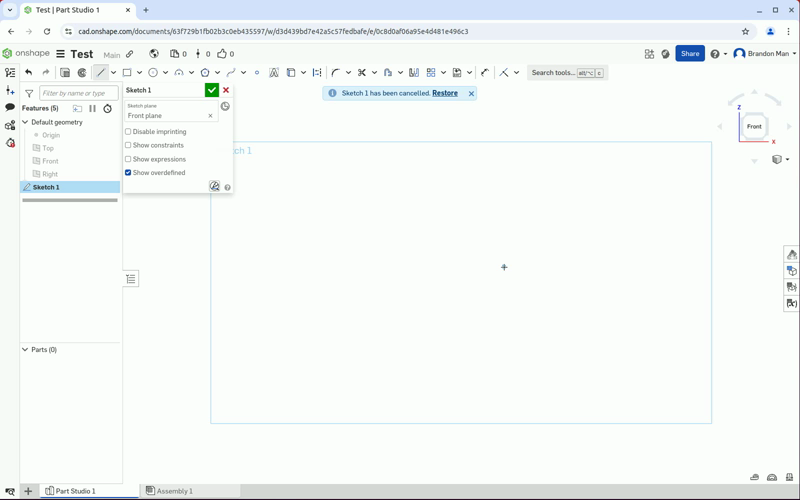
mouse_move(534, 266)
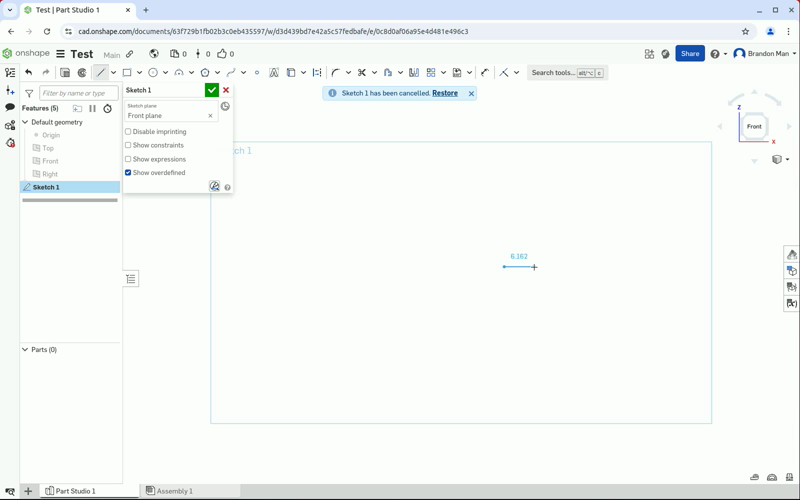
mouse_move(536, 266)
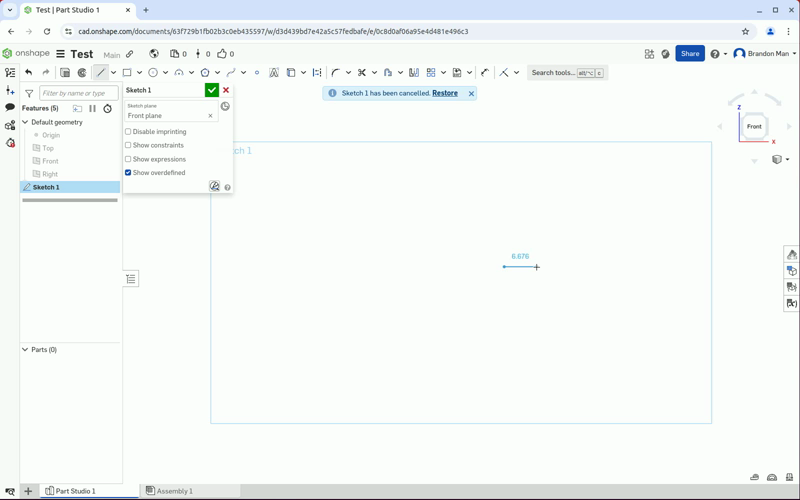
click(536, 266)
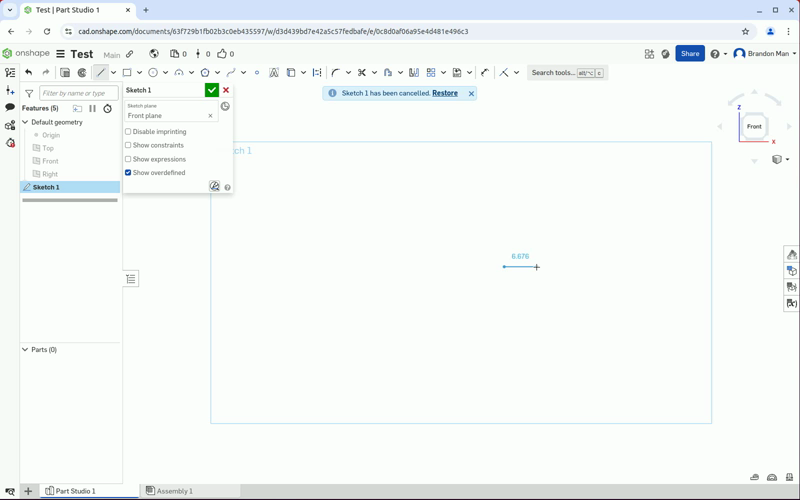
key_up(shift)
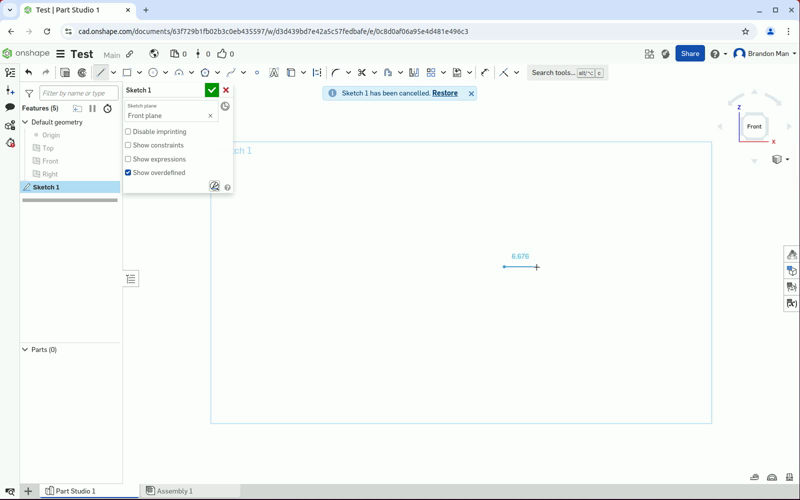
key_down(shift)
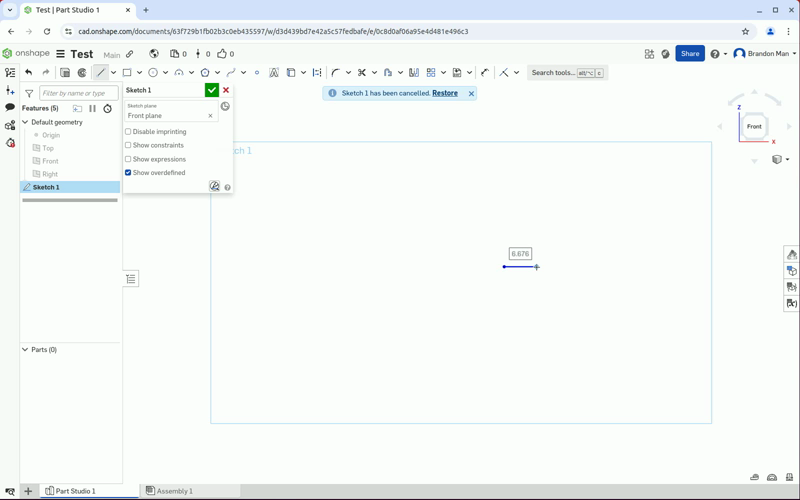
mouse_move(566, 266)
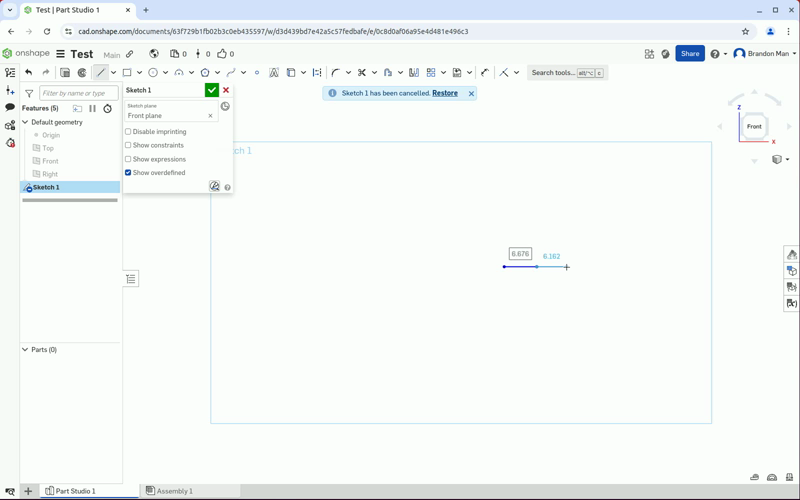
mouse_move(536, 260)
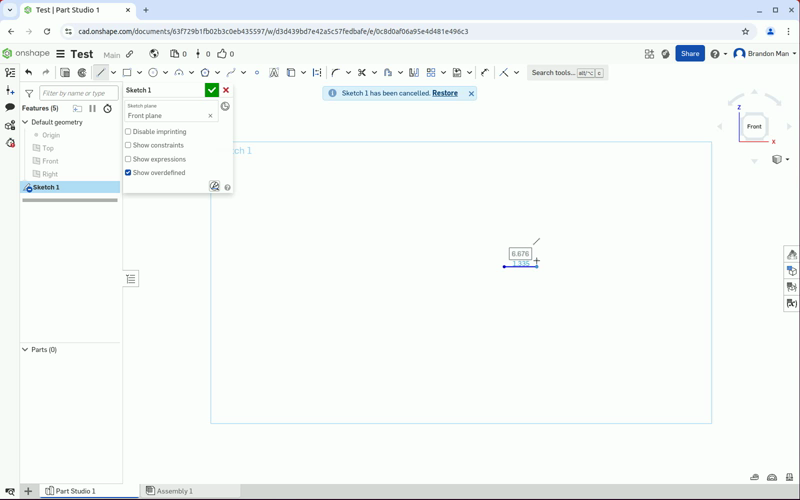
scroll(6)
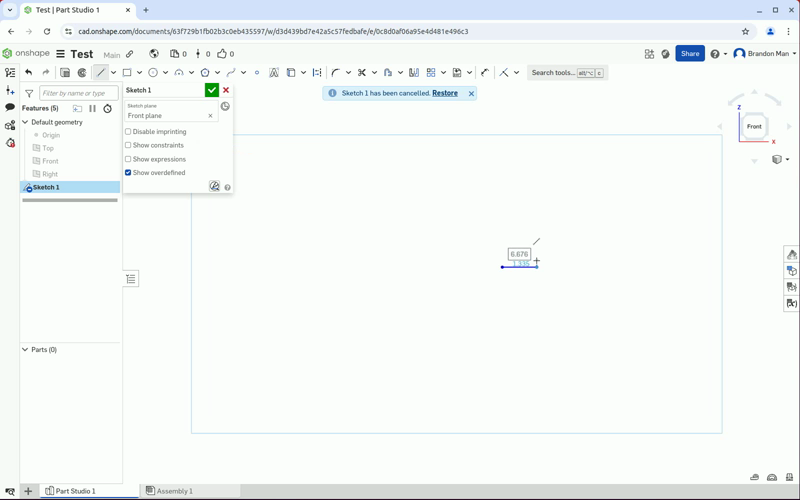
scroll(6)
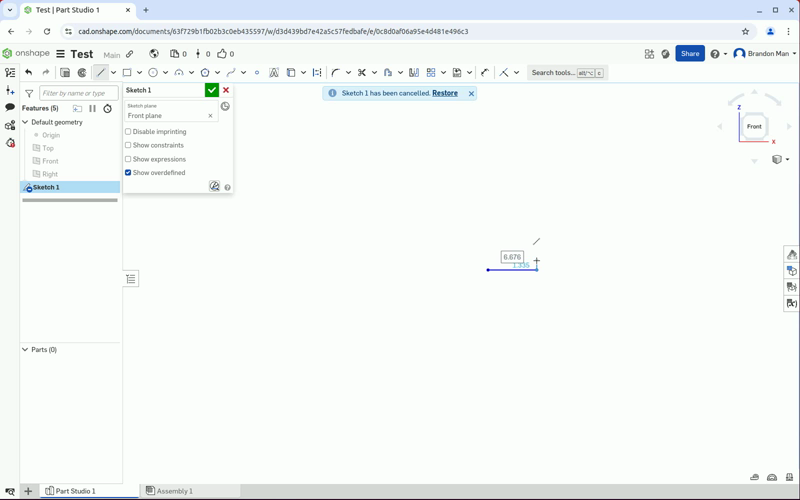
scroll(6)
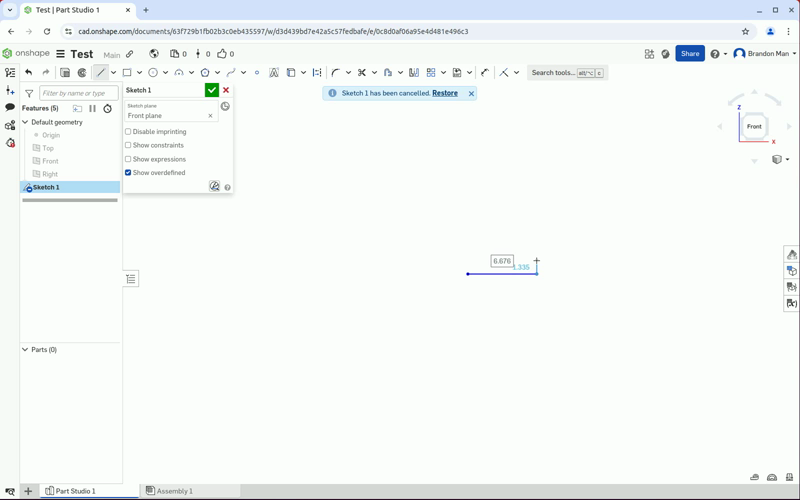
scroll(6)
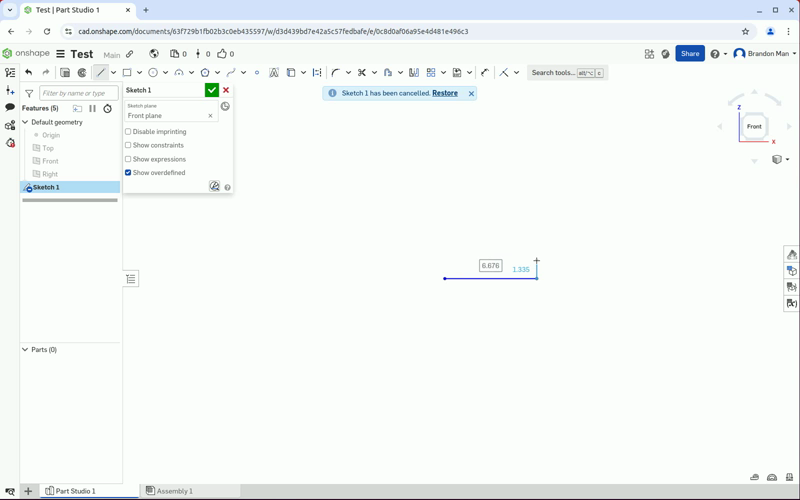
scroll(6)
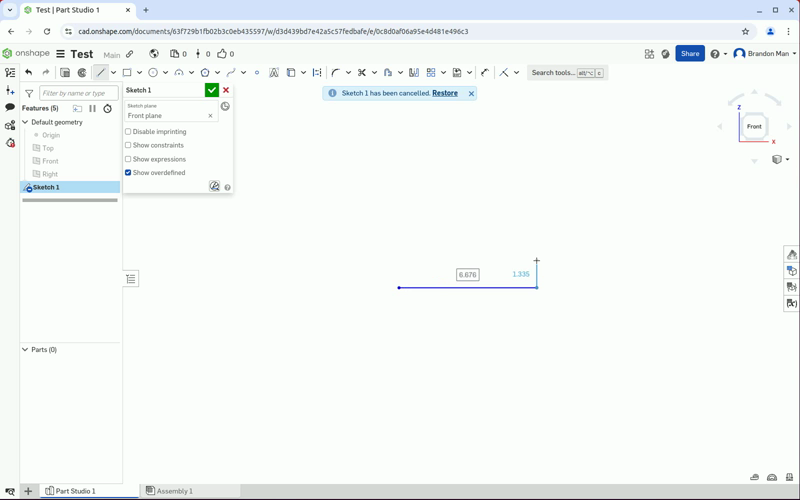
scroll(6)
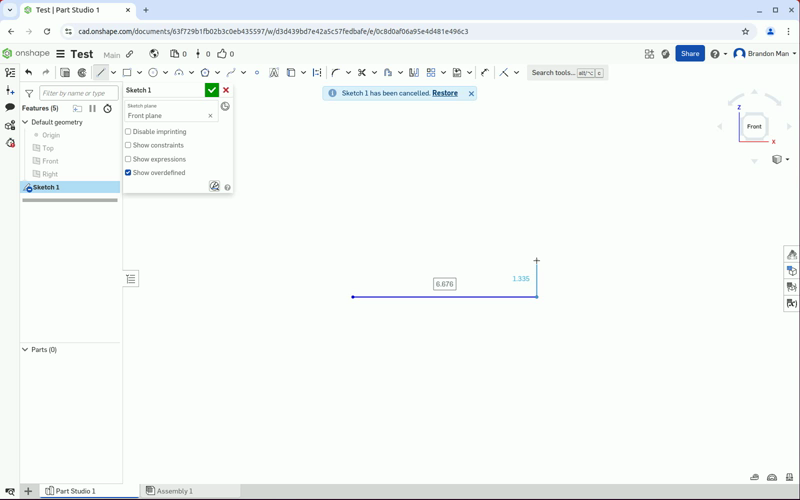
scroll(6)
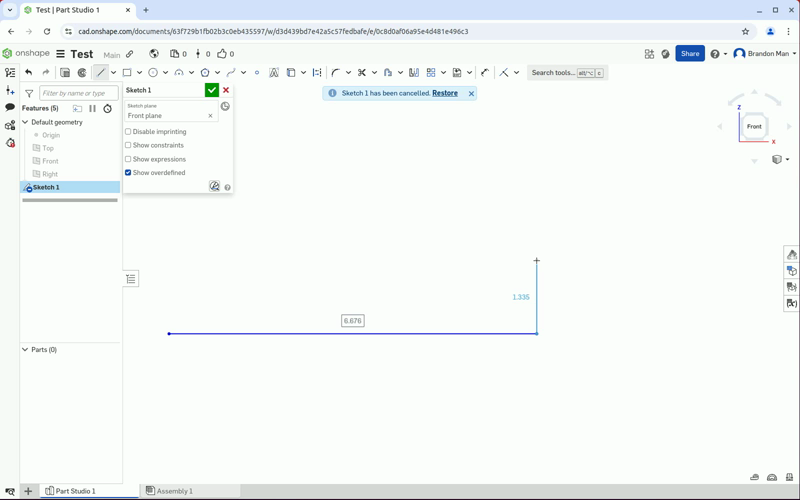
click(536, 260)
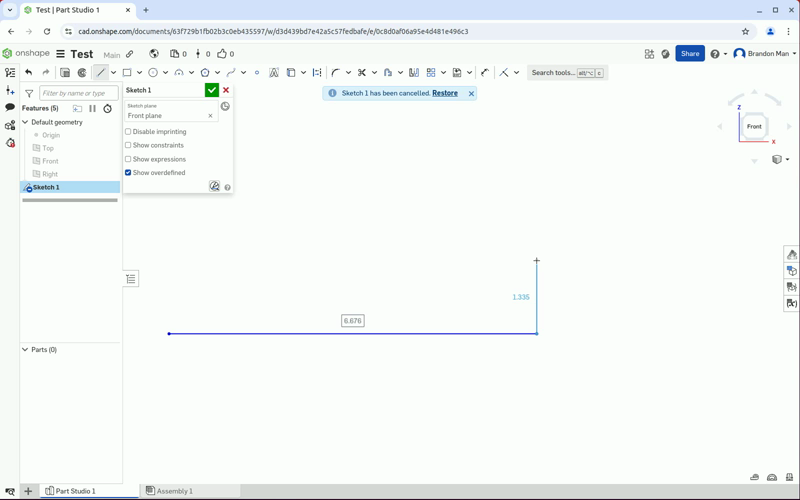
scroll(-6)
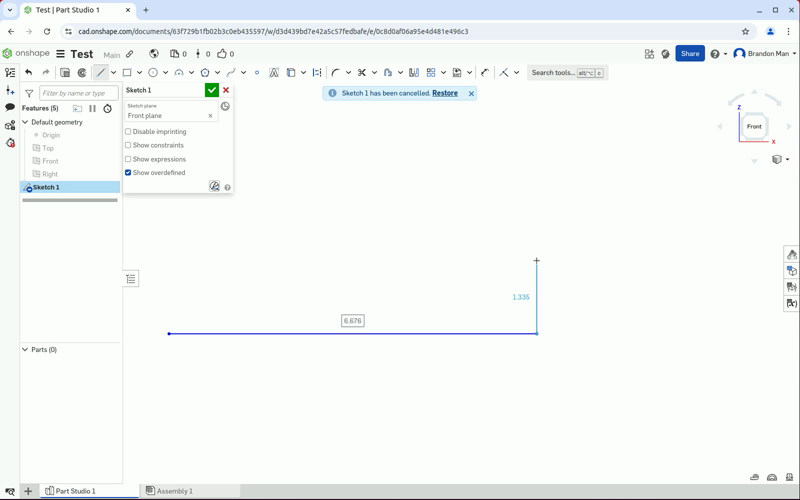
scroll(-6)
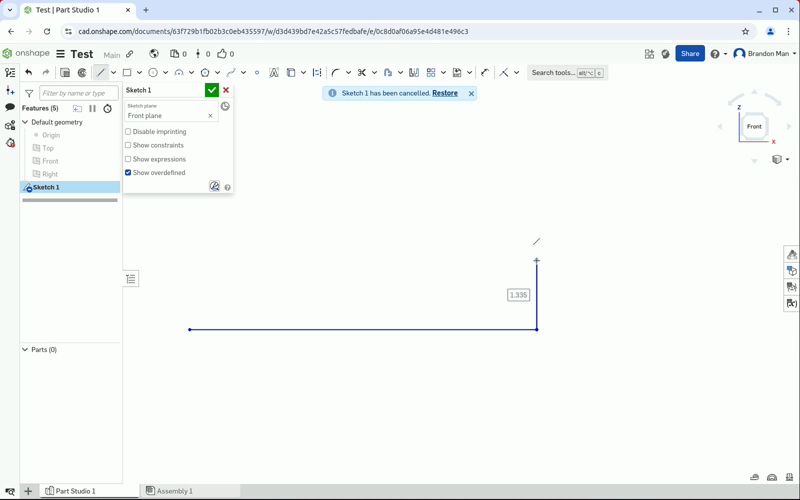
scroll(-6)
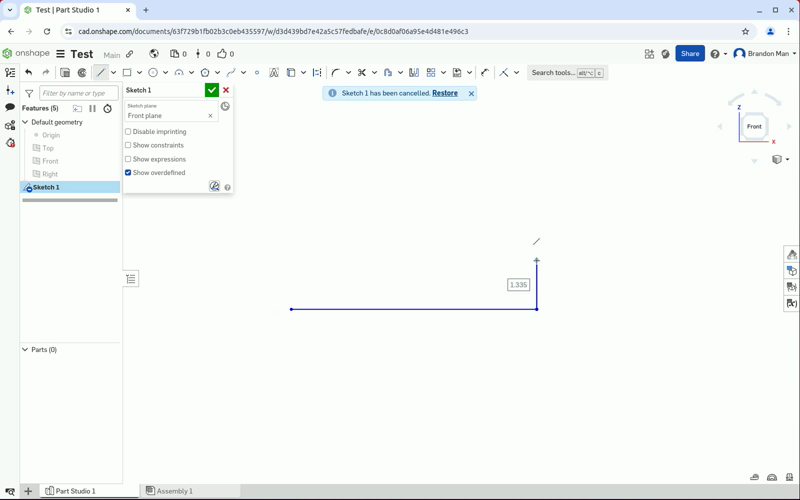
scroll(-6)
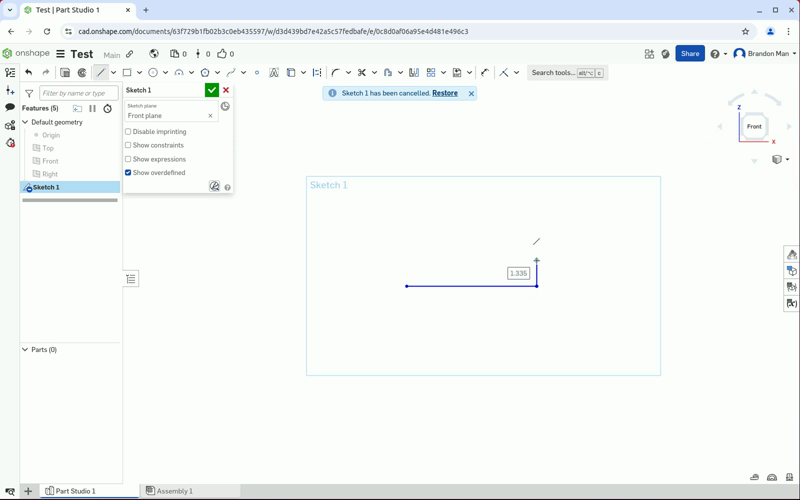
scroll(-6)
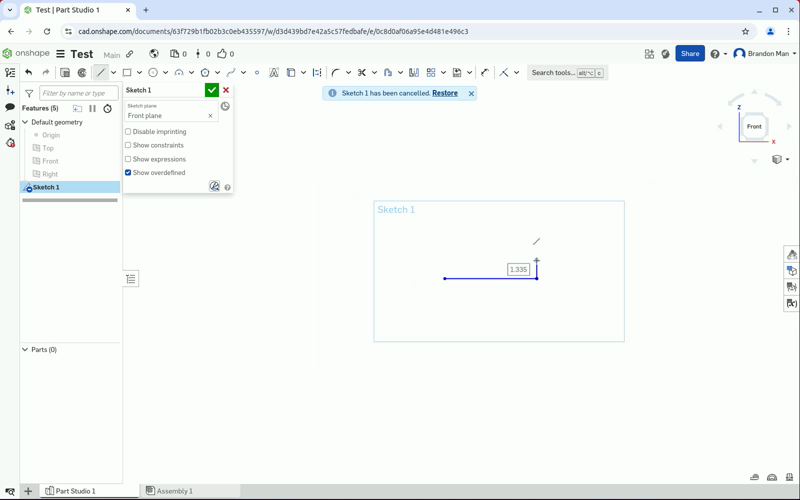
scroll(-6)
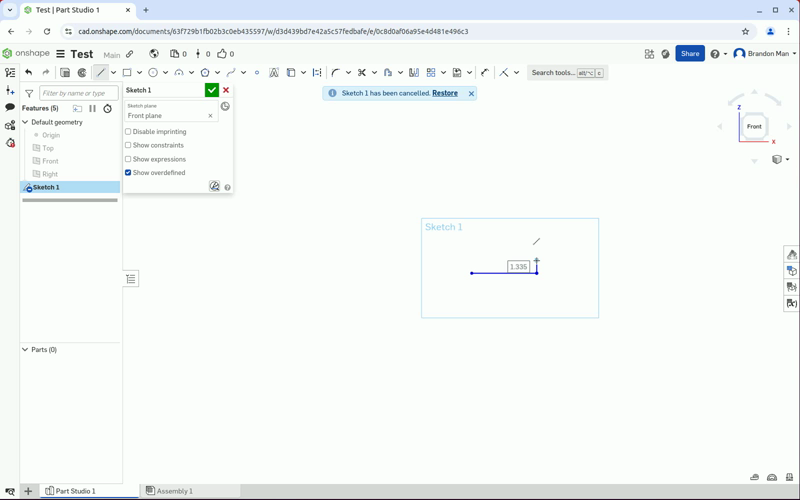
scroll(-6)
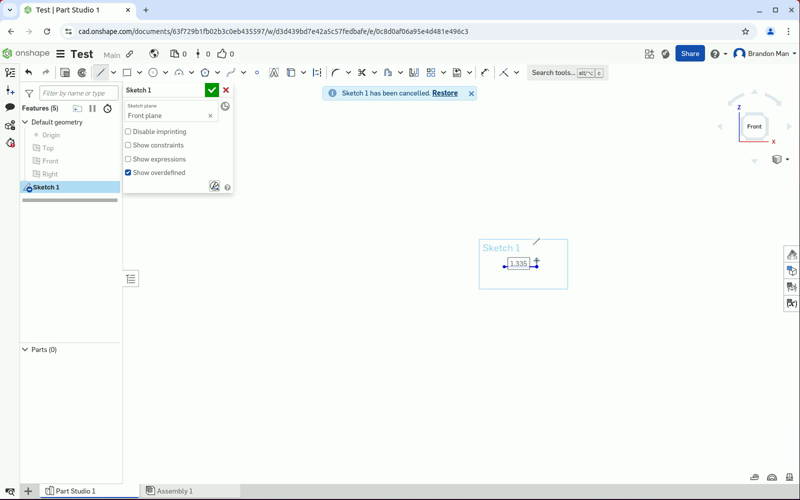
key_up(shift)
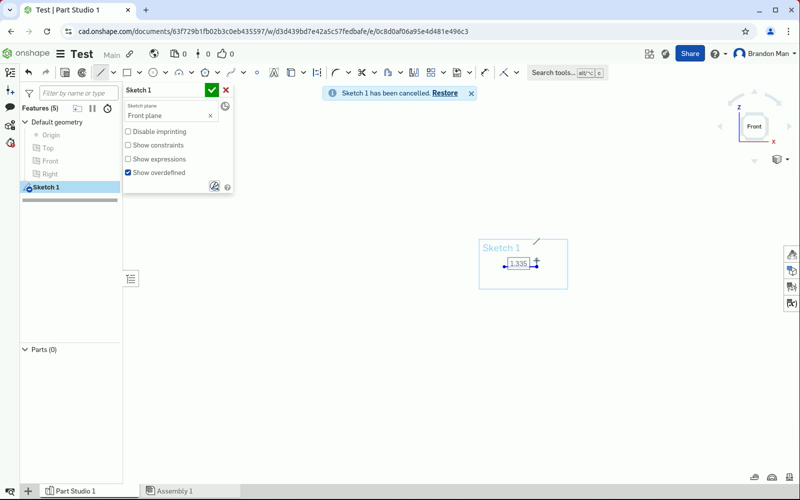
key_down(shift)
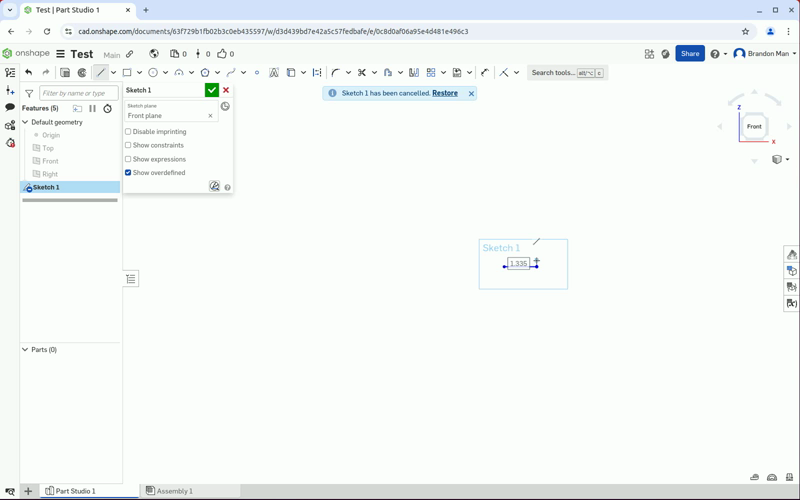
mouse_move(566, 260)
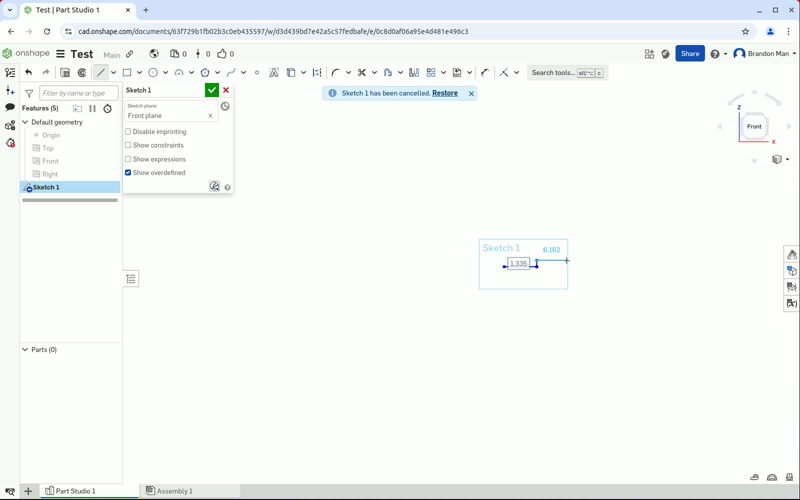
mouse_move(504, 260)
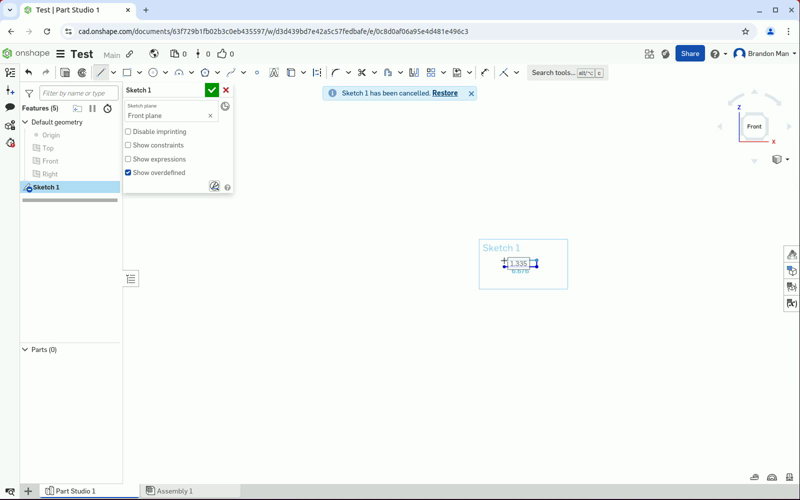
click(504, 260)
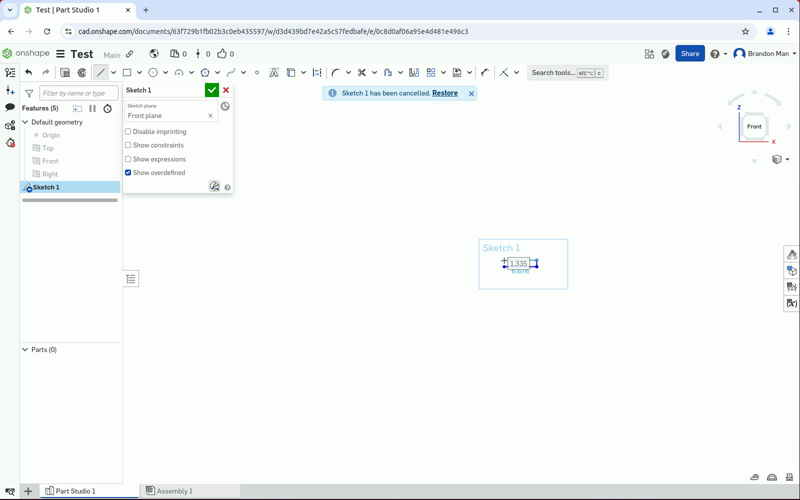
key_up(shift)
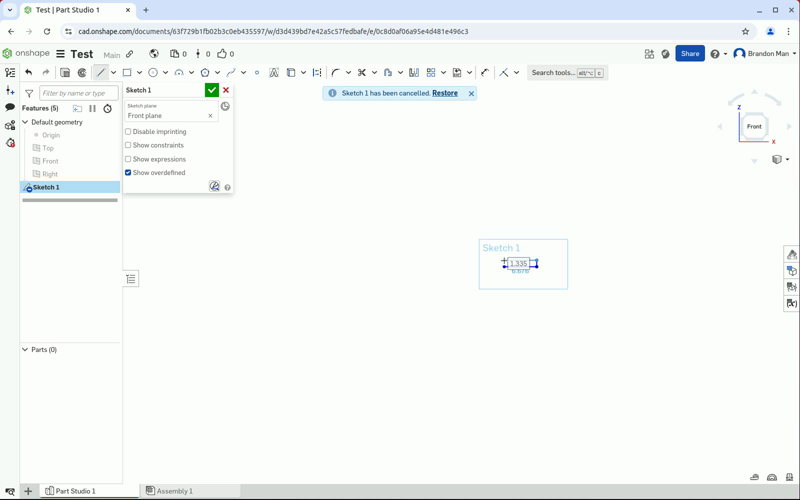
mouse_move(534, 260)
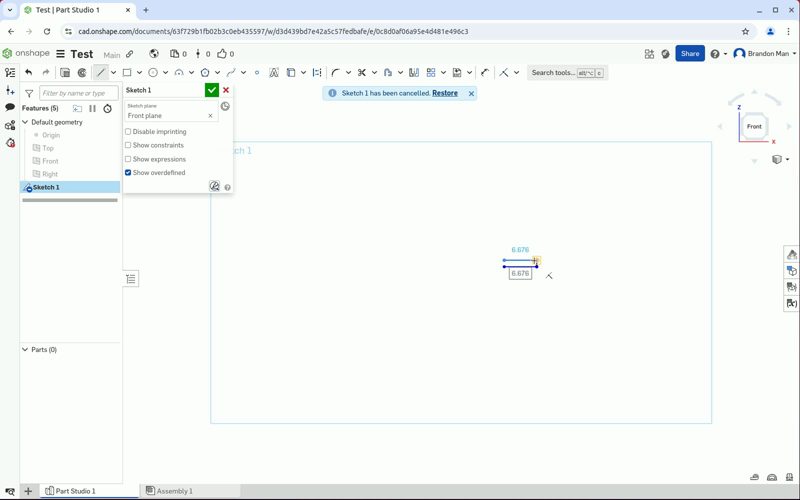
key_down(shift)
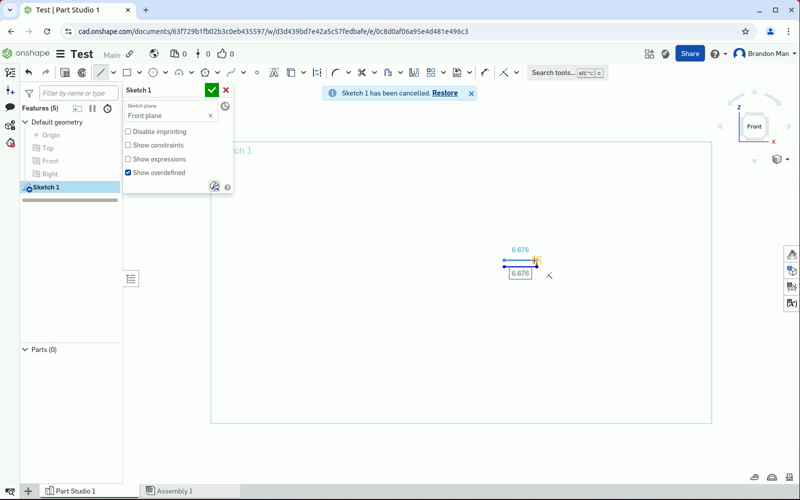
mouse_move(504, 266)
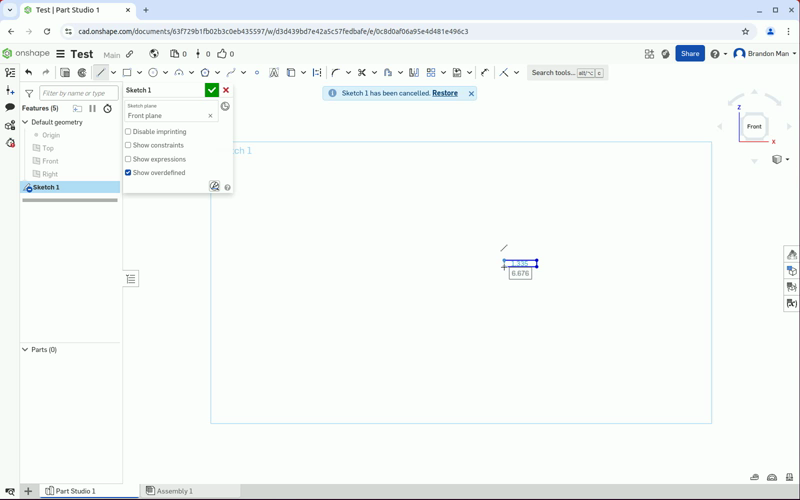
scroll(6)
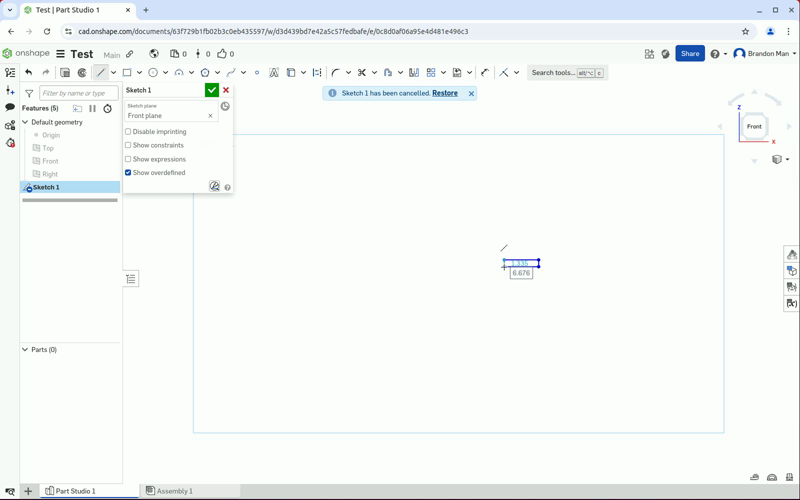
scroll(6)
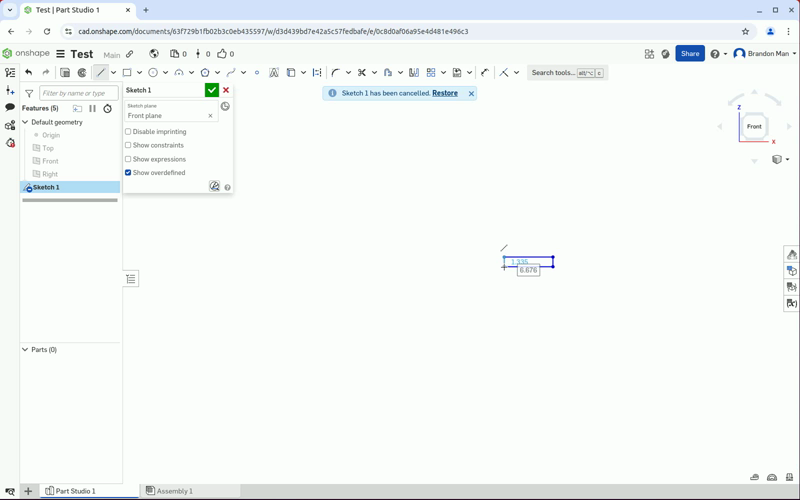
scroll(6)
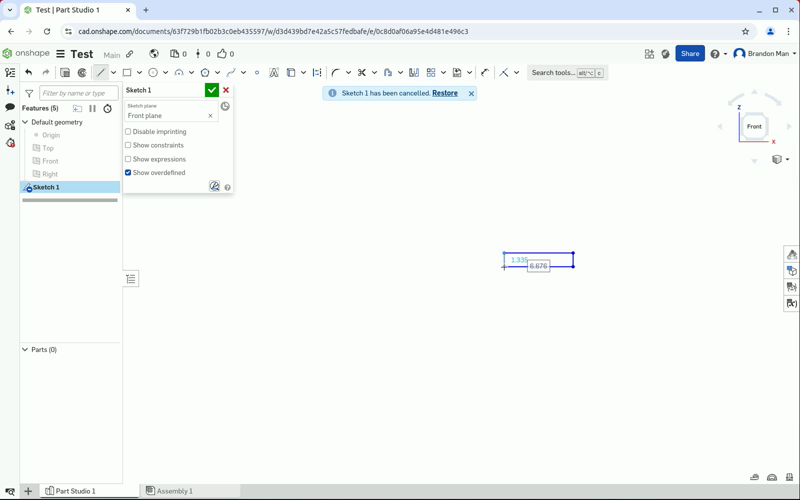
scroll(6)
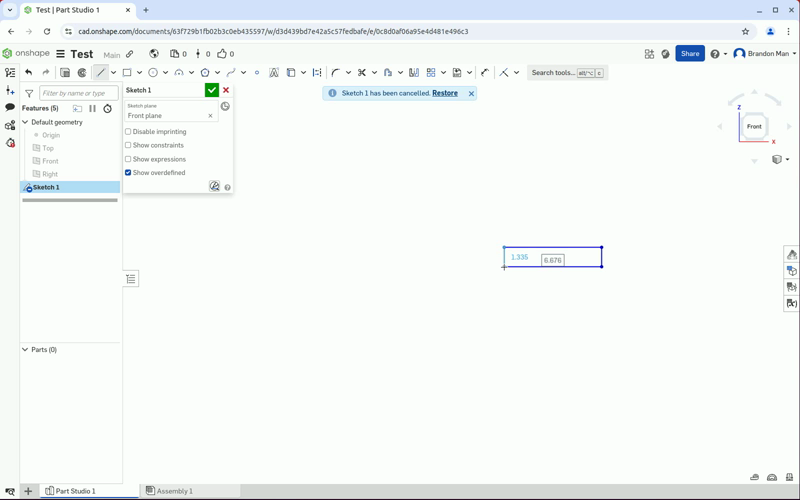
scroll(6)
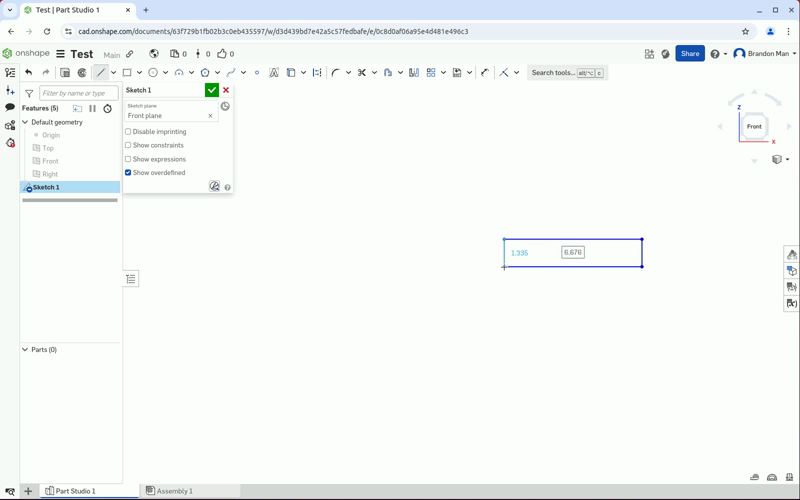
scroll(6)
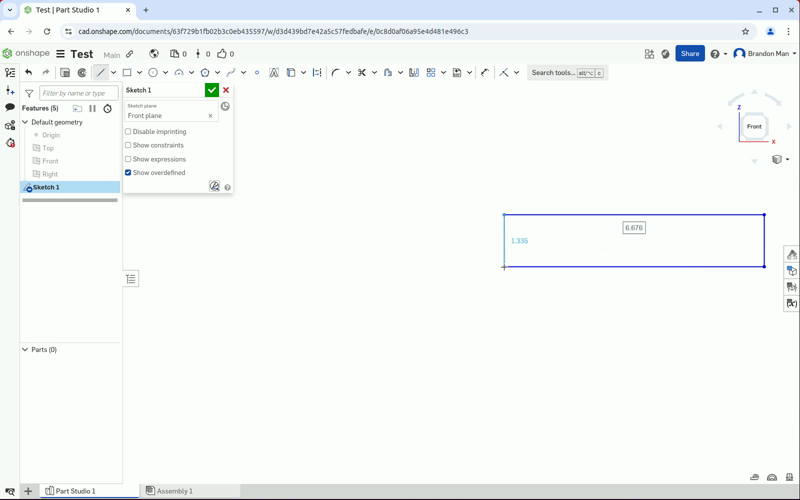
scroll(6)
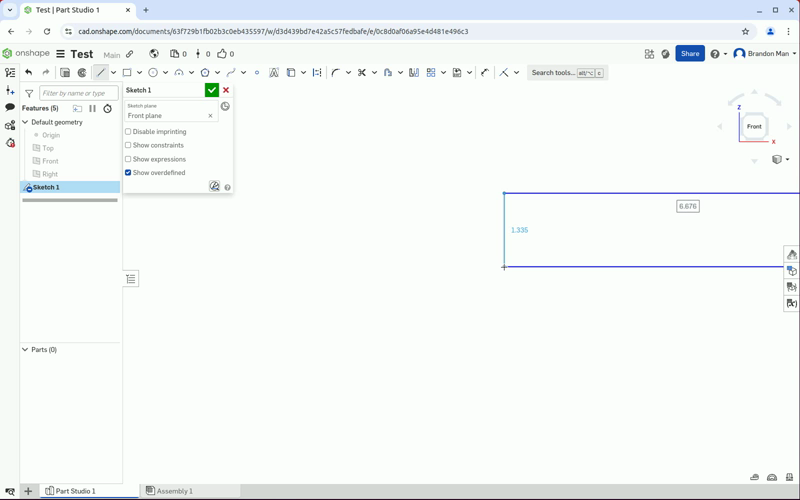
key_up(shift)
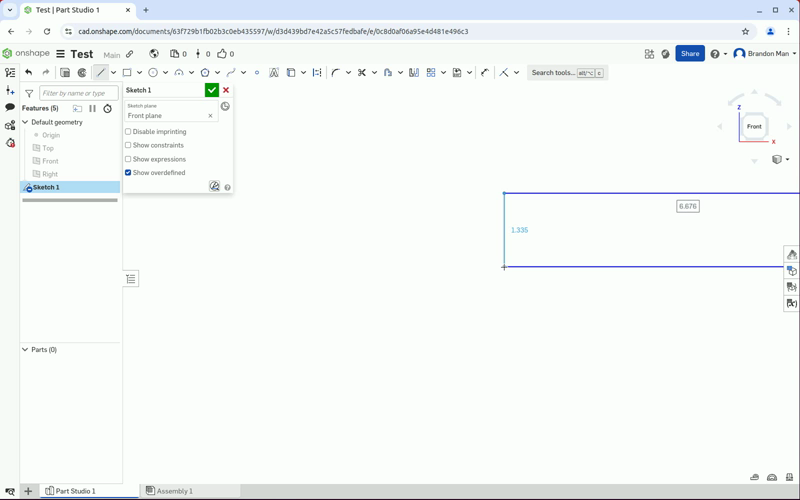
click(504, 266)
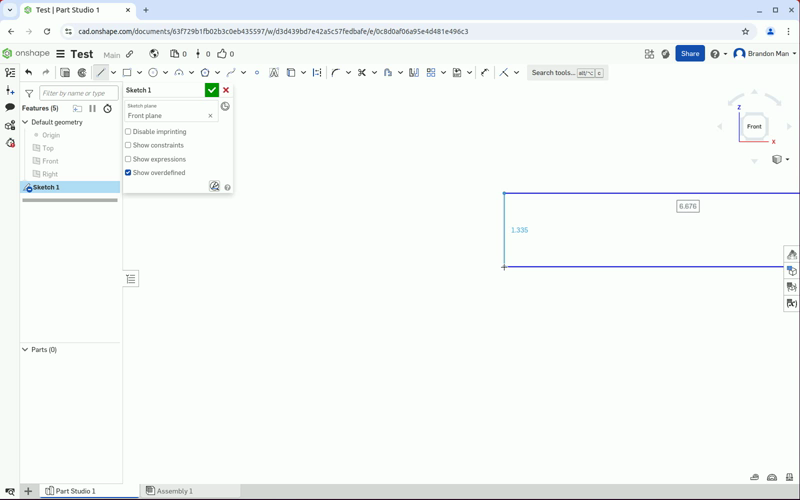
scroll(-6)
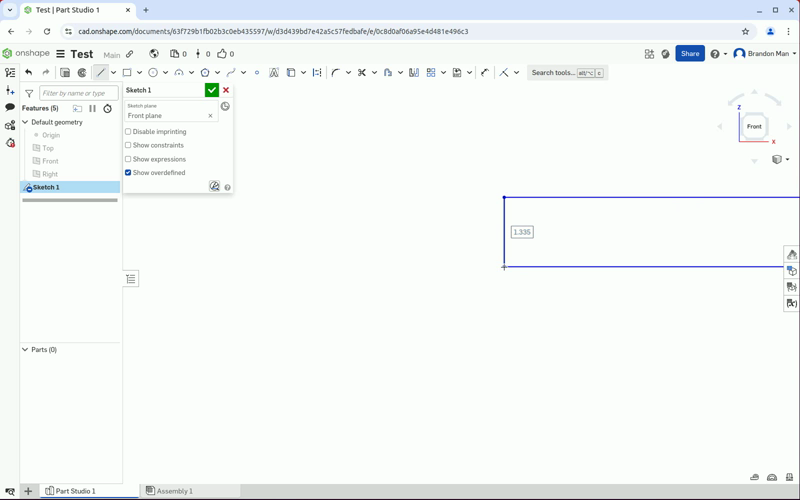
scroll(-6)
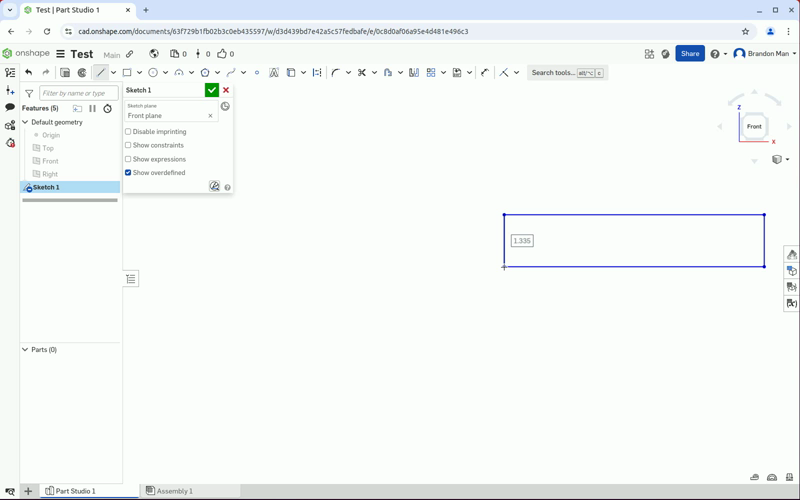
scroll(-6)
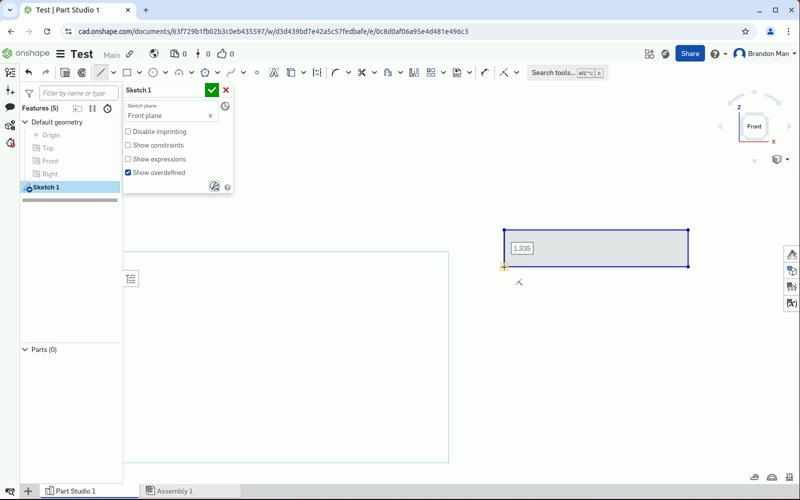
scroll(-6)
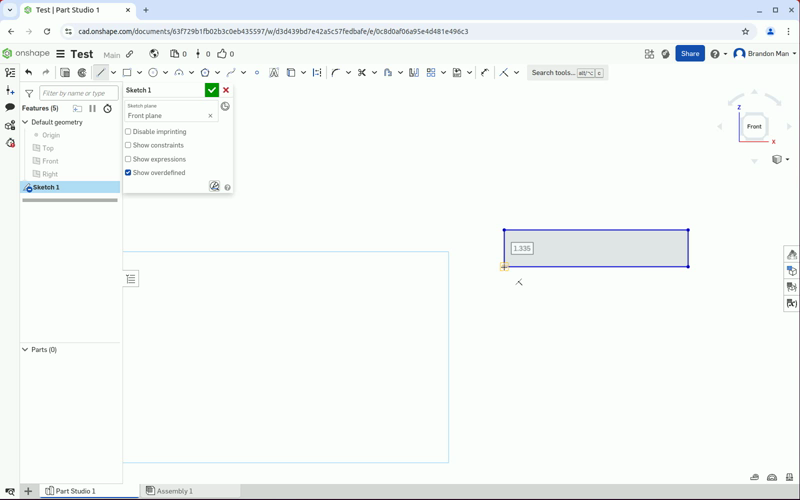
scroll(-6)
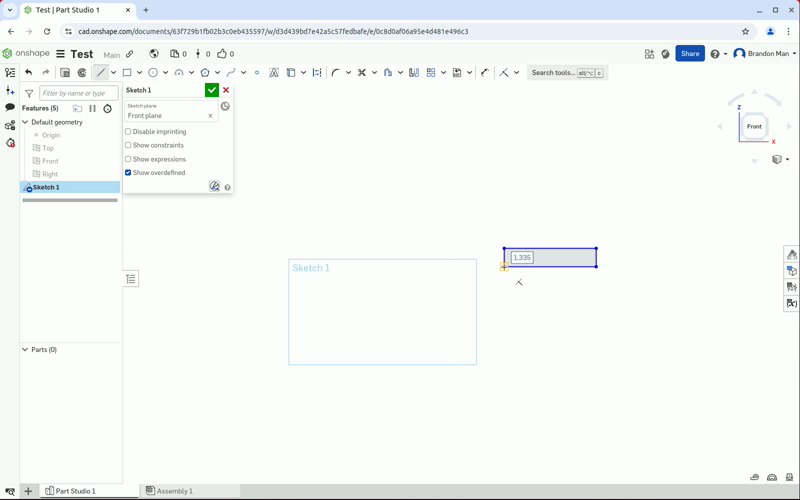
scroll(-6)
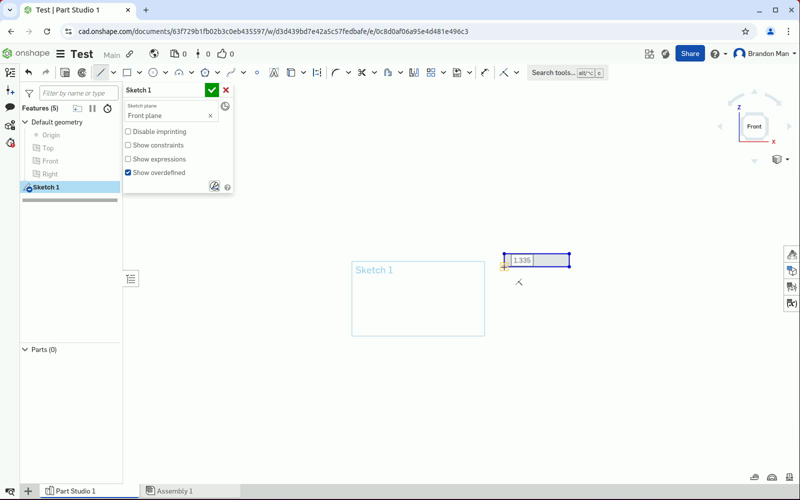
scroll(-6)
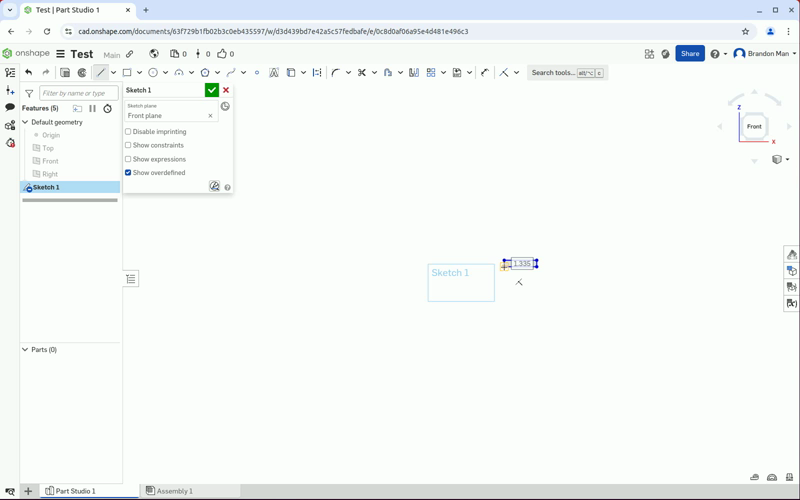
key(esc)
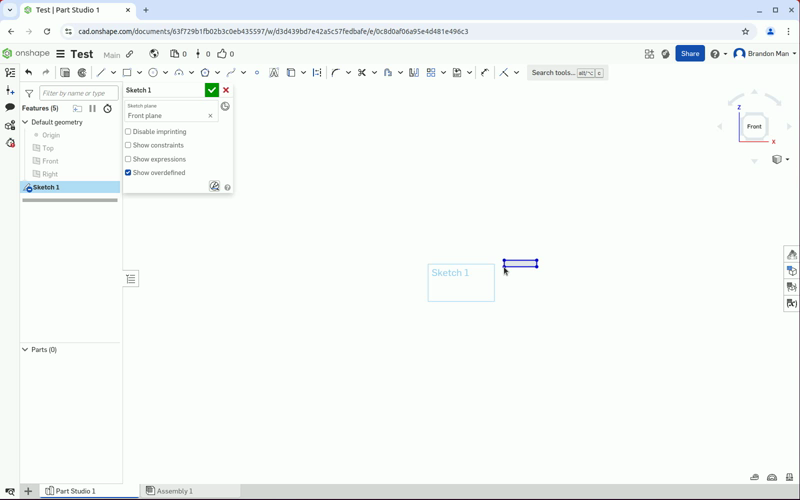
mouse_move(528, 266)
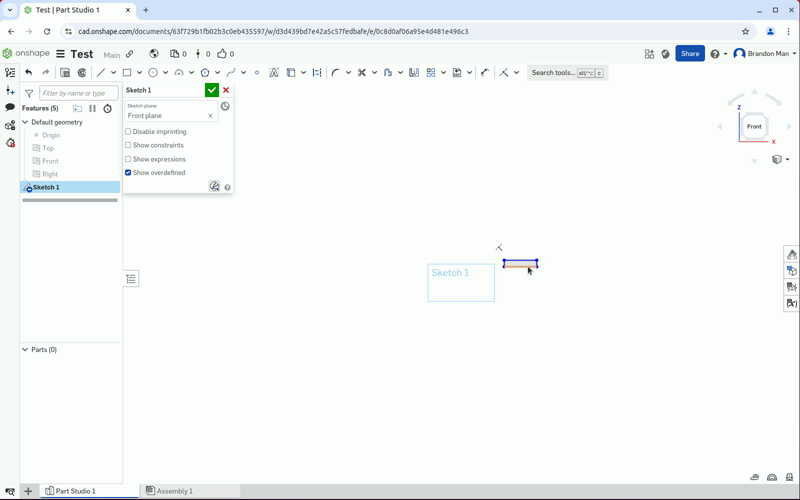
scroll(6)
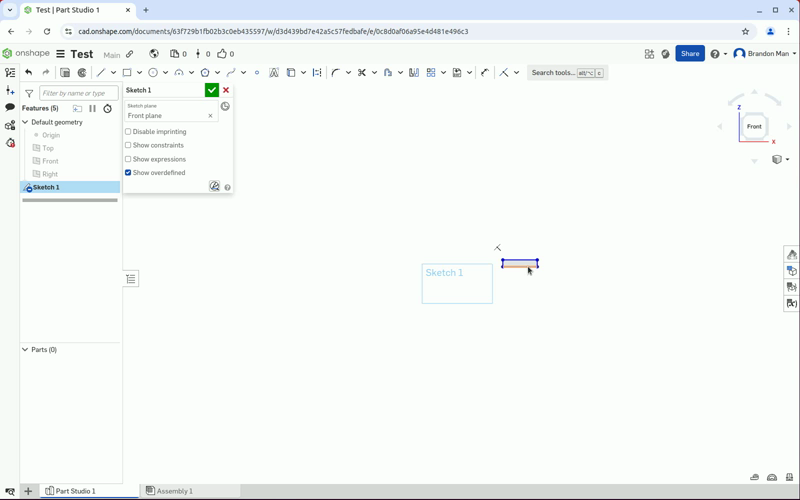
scroll(6)
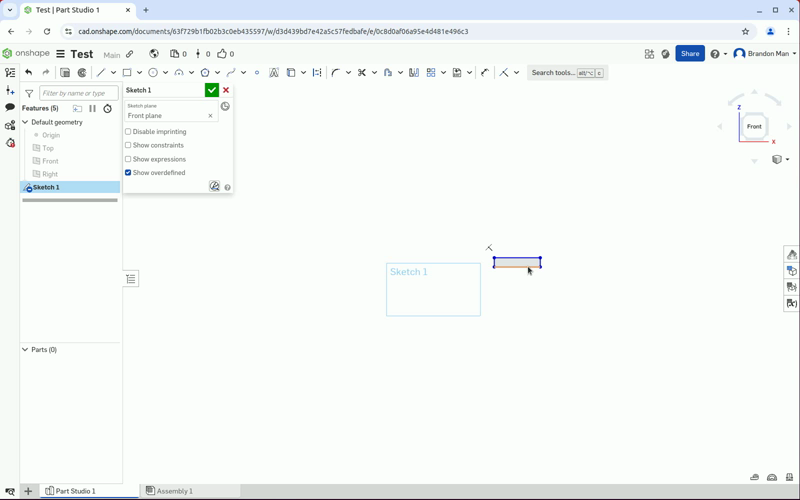
scroll(6)
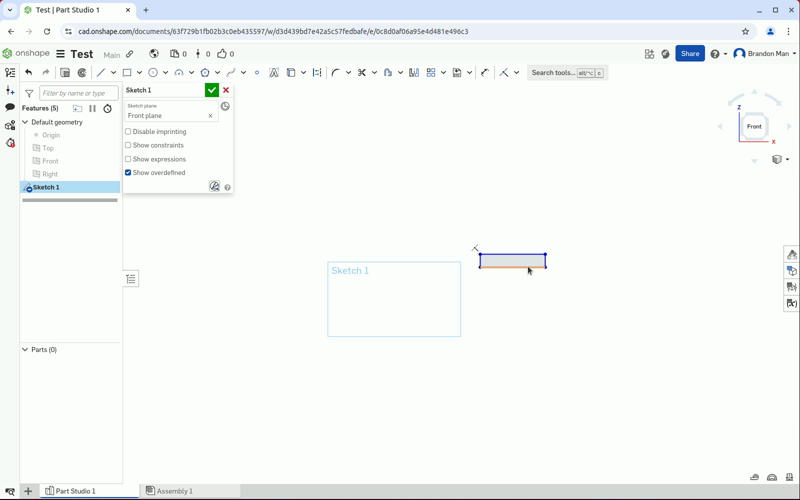
scroll(6)
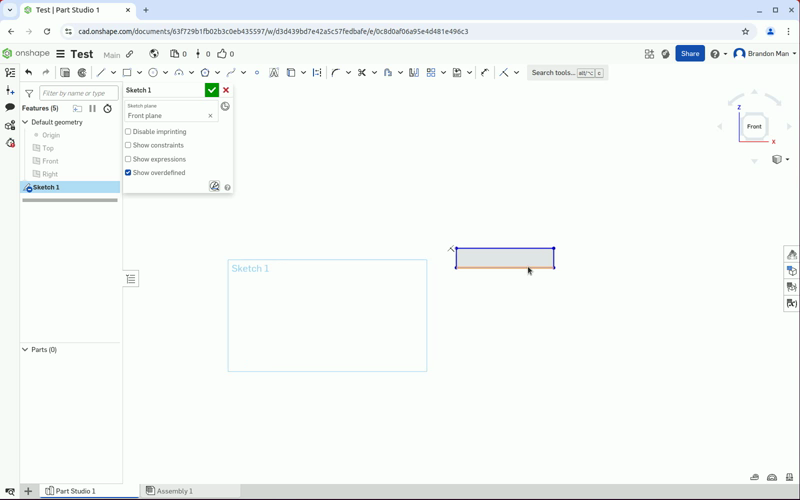
scroll(6)
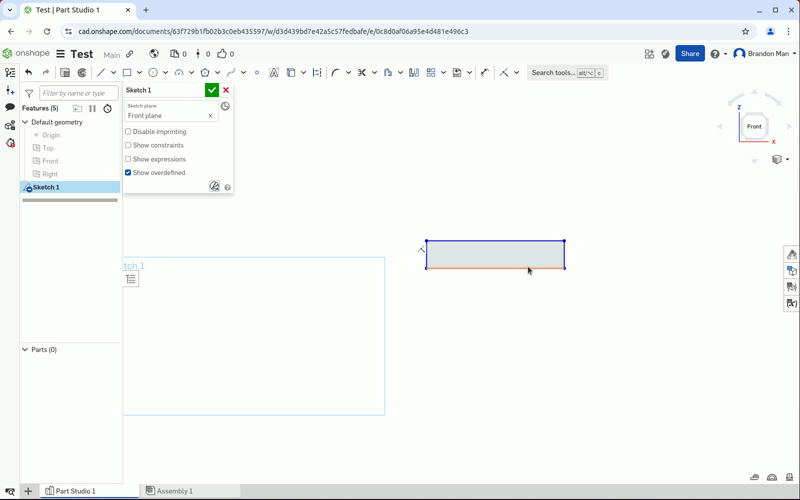
scroll(6)
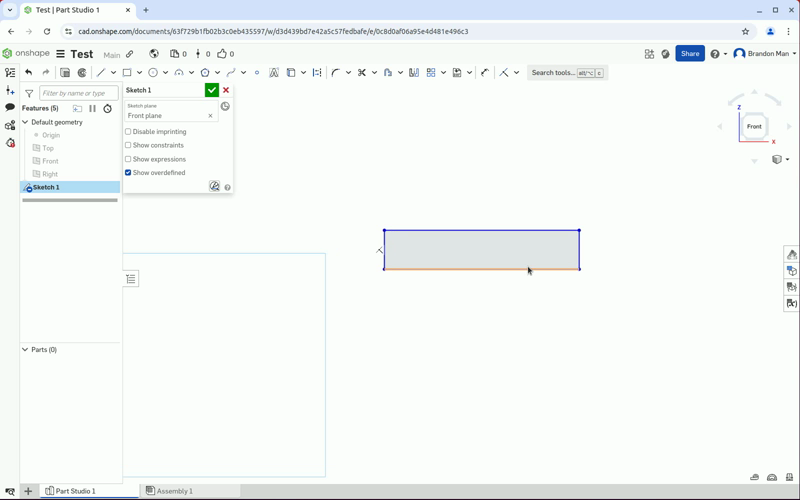
scroll(6)
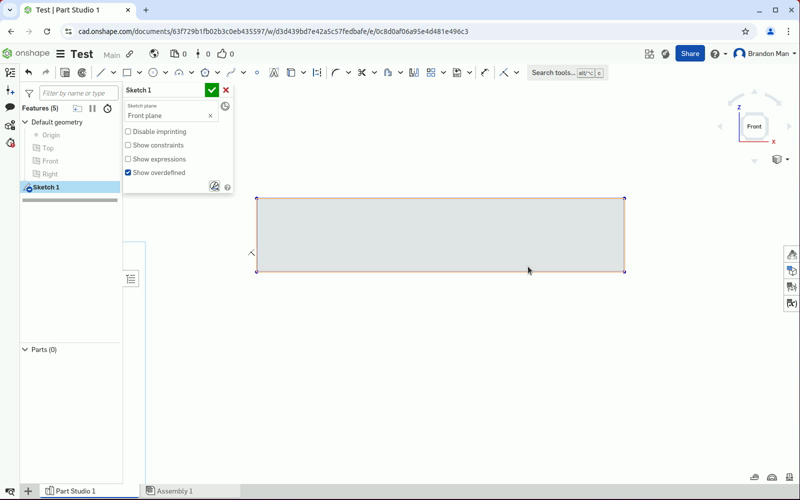
click(528, 266)
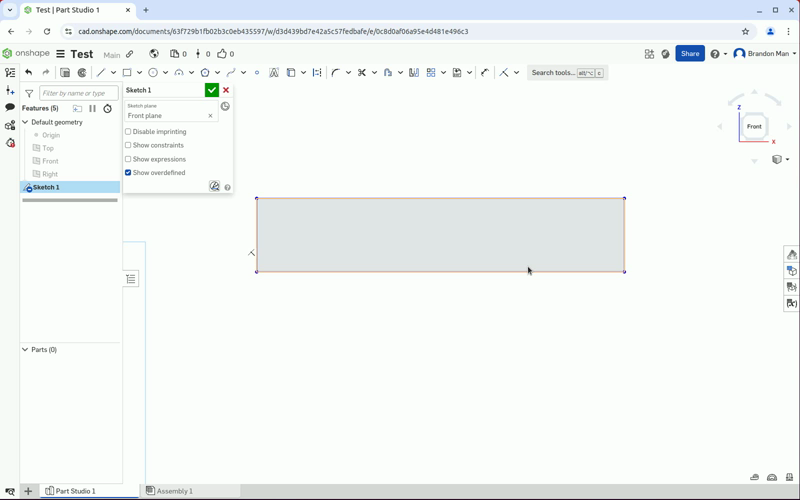
scroll(-6)
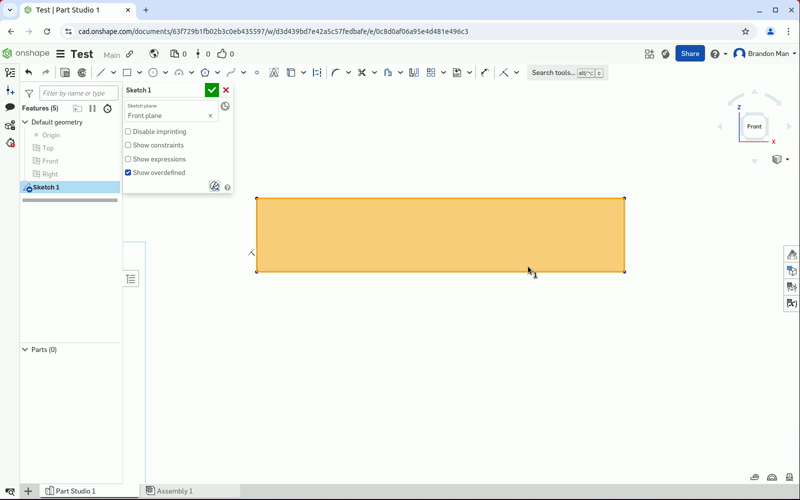
scroll(-6)
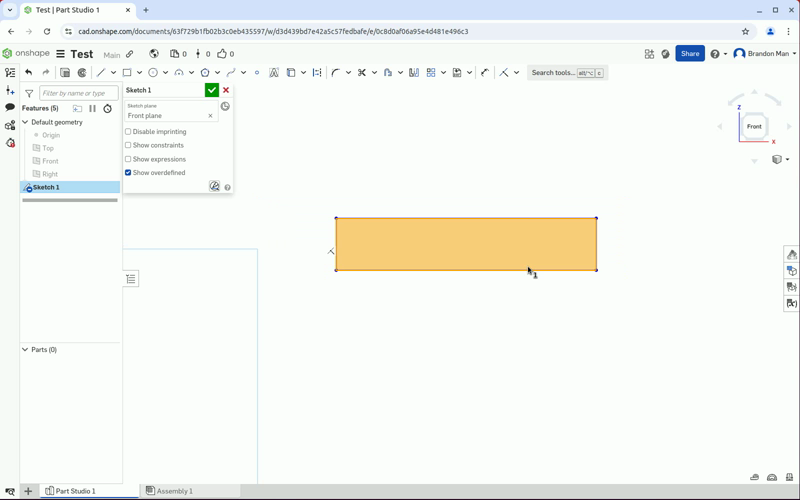
scroll(-6)
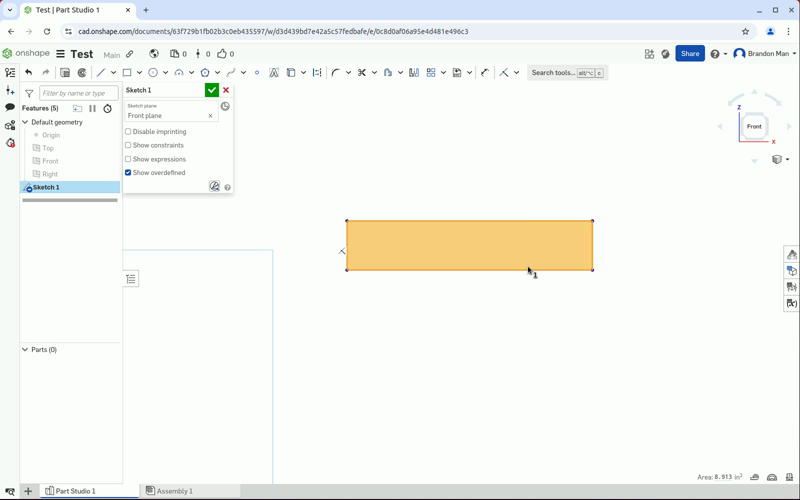
scroll(-6)
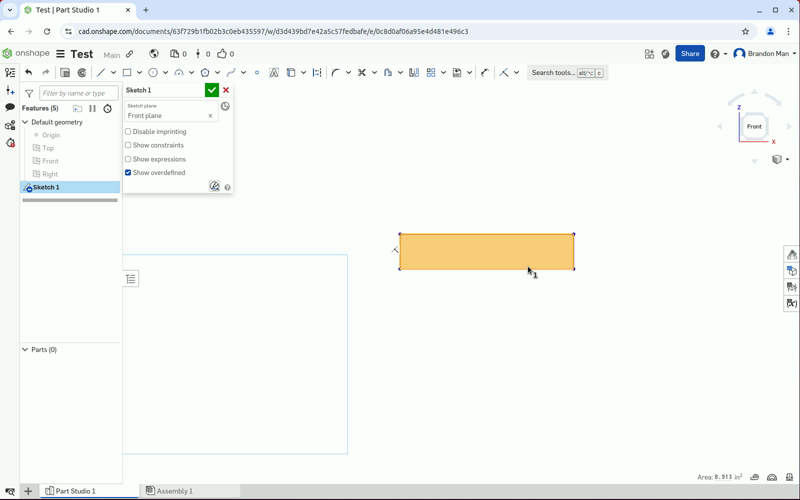
scroll(-6)
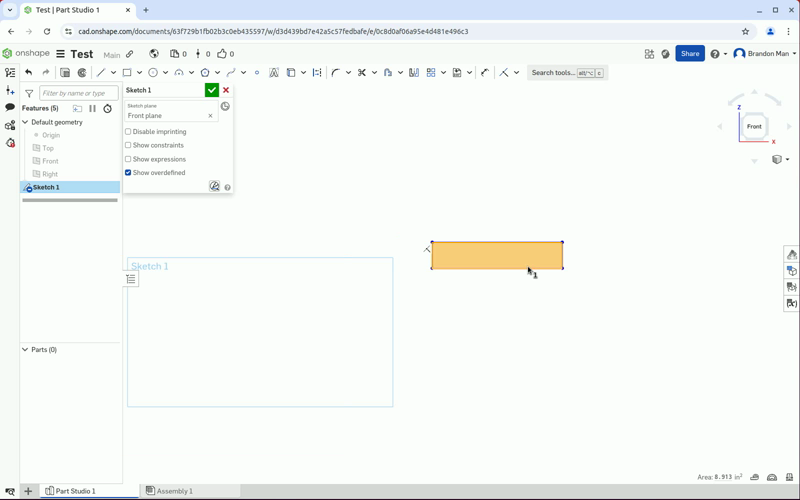
scroll(-6)
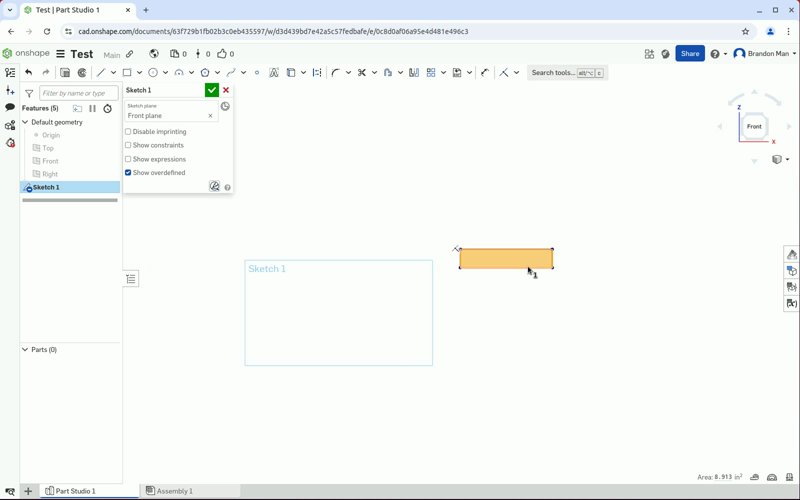
scroll(-6)
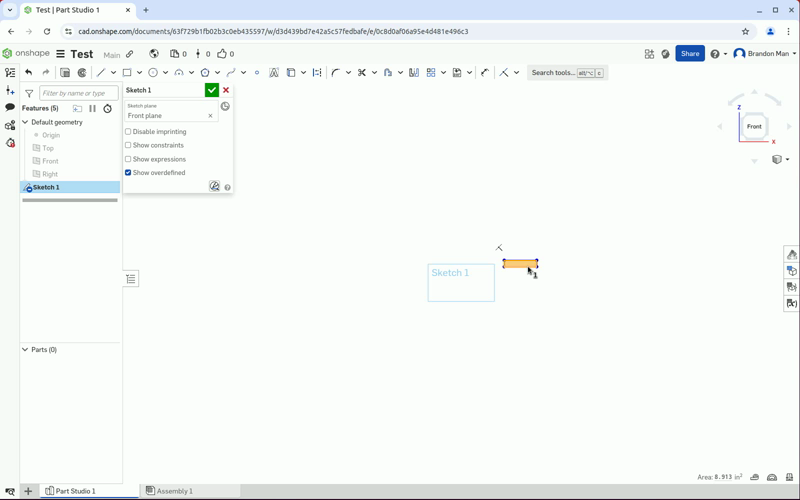
mouse_move(73, 352)
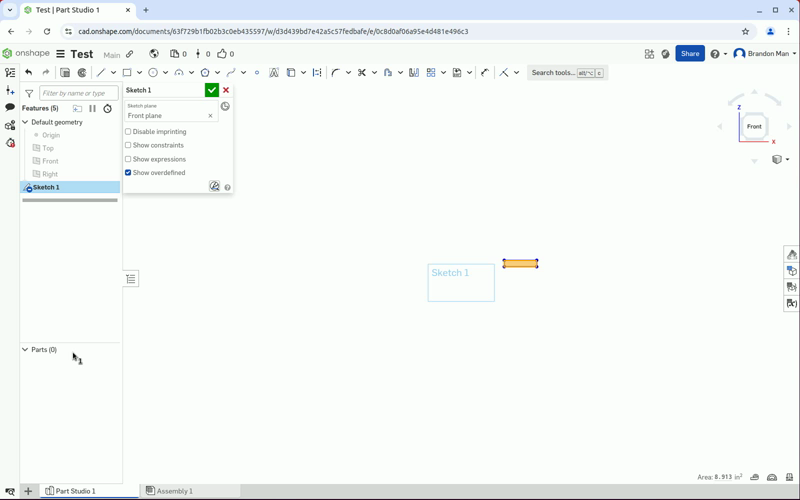
key(shift+y)
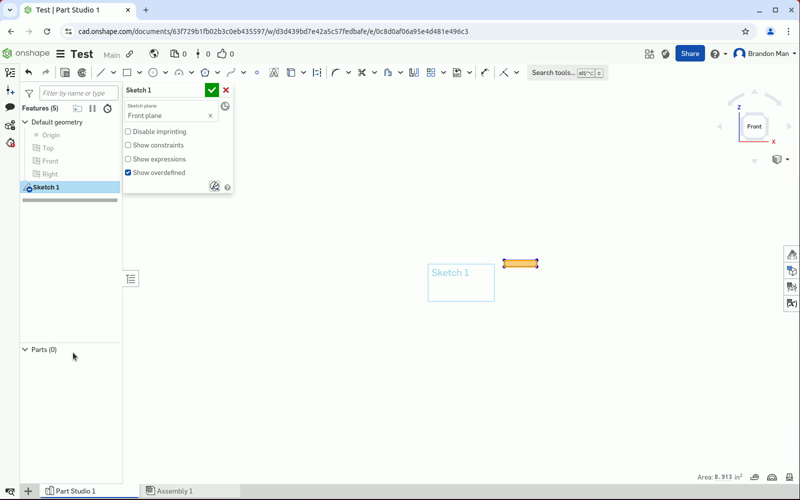
key(shift+e)
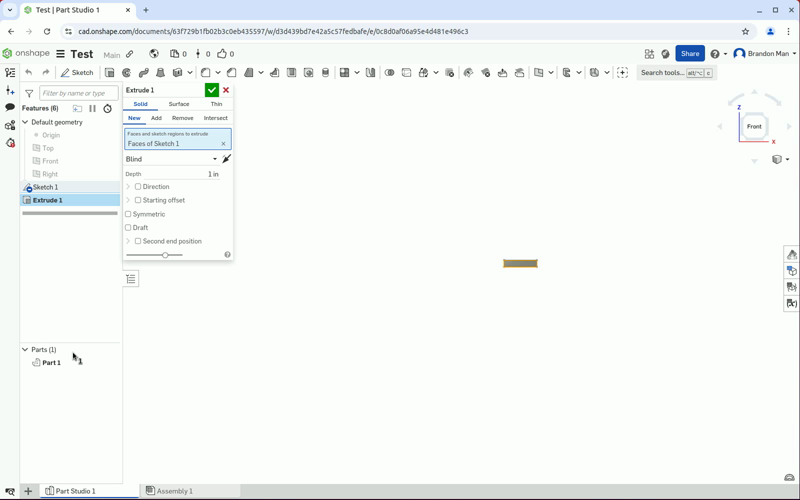
mouse_move(143, 106)
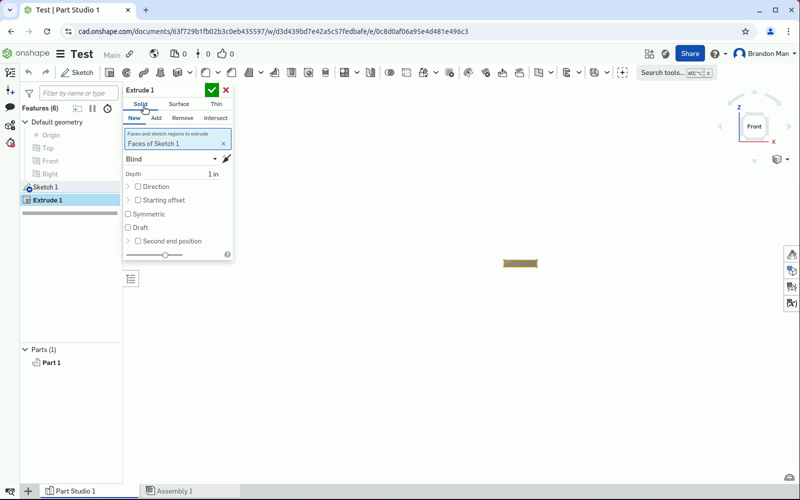
click(143, 106)
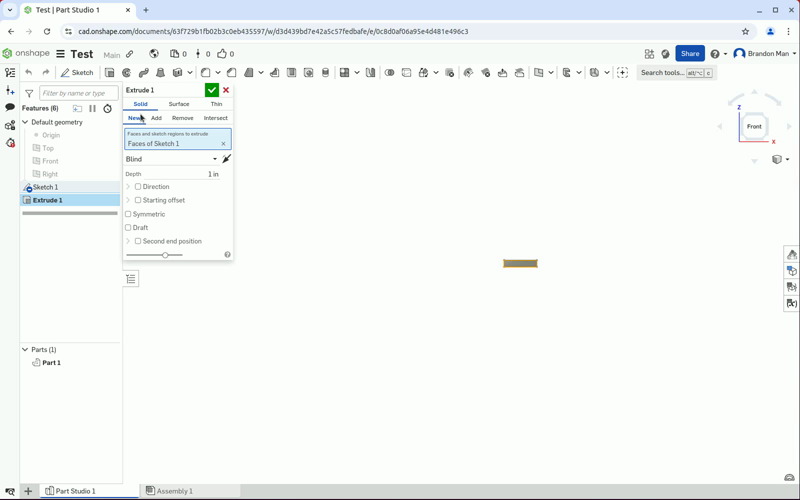
mouse_move(137, 120)
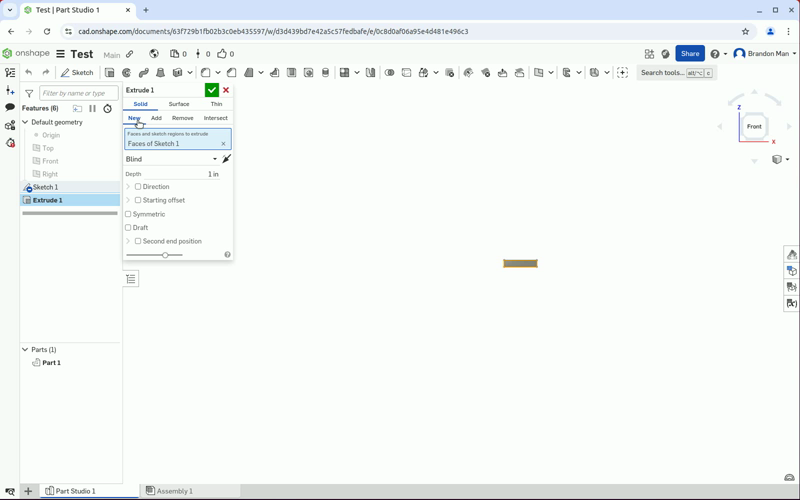
click(137, 120)
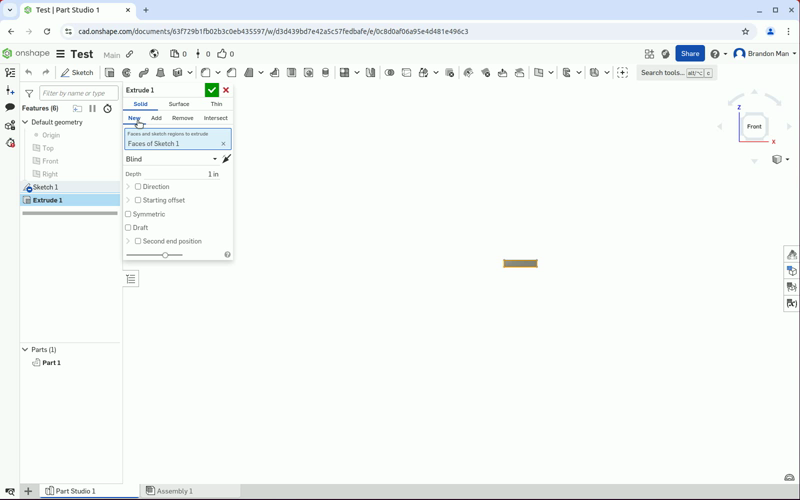
key(tab, 4)
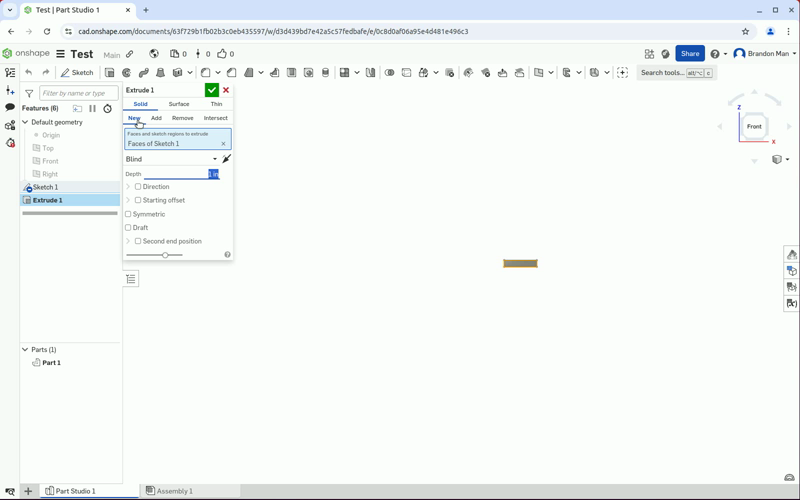
text(7.221)
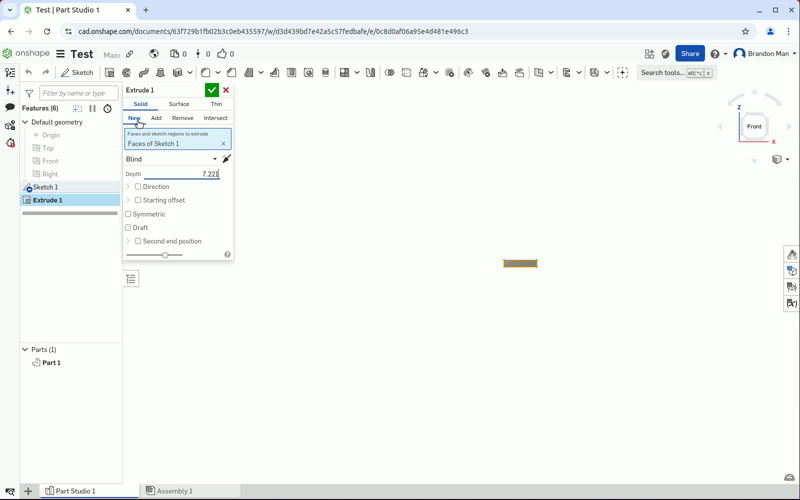
key(enter)
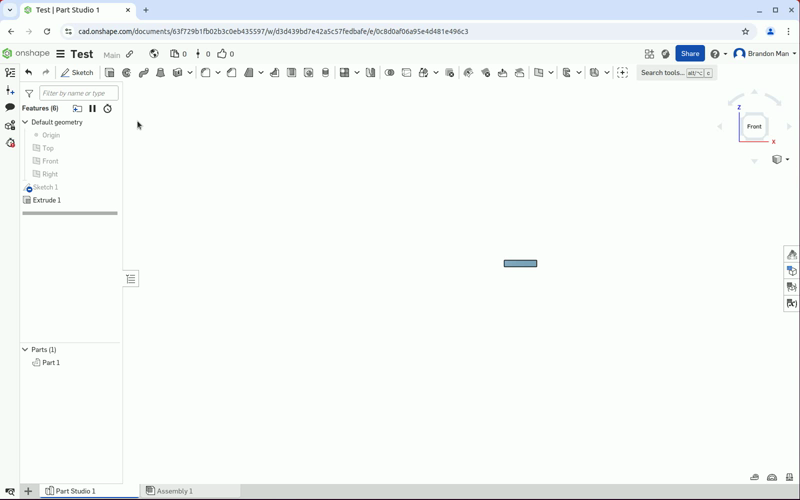
key(shift+h)
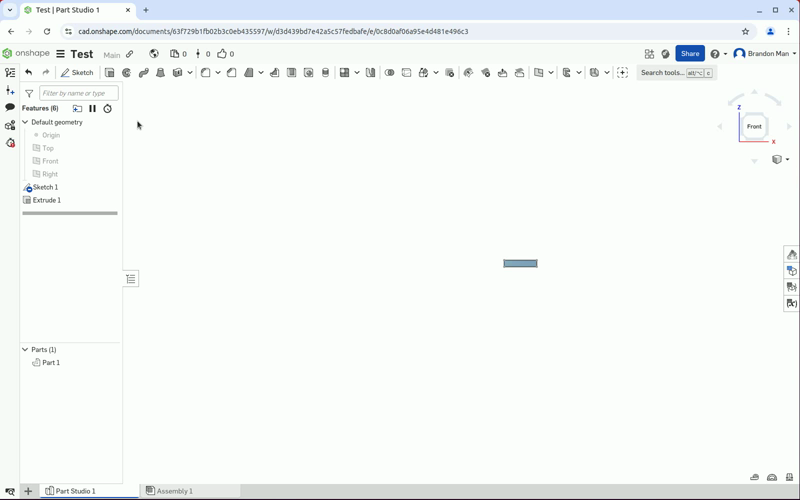
key(shift+h)
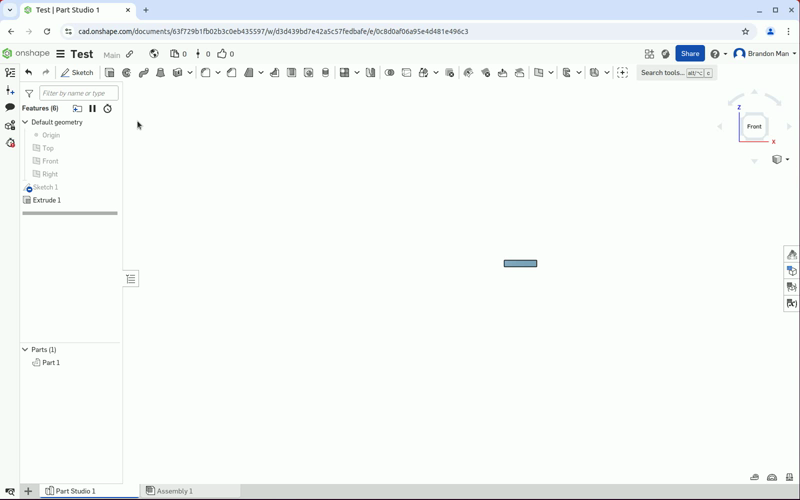
mouse_move(73, 189)
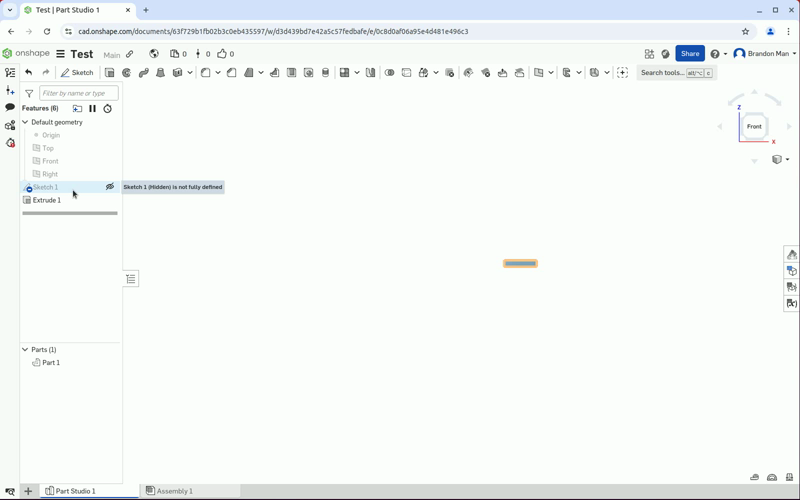
click(73, 189)
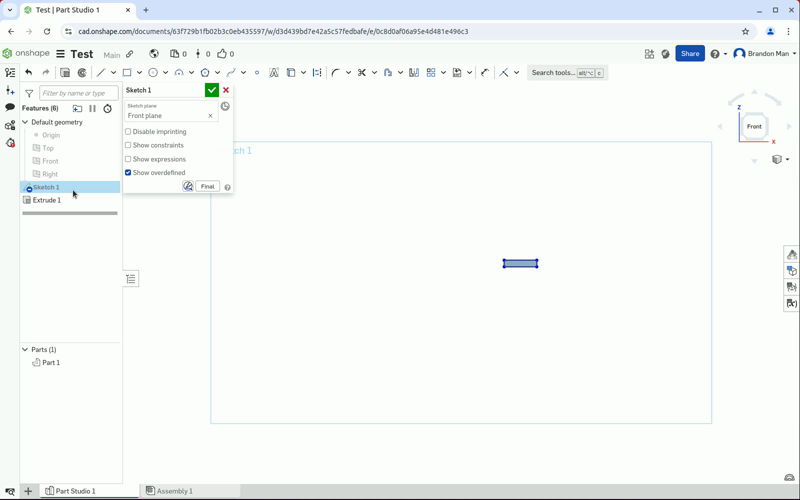
mouse_move(229, 92)
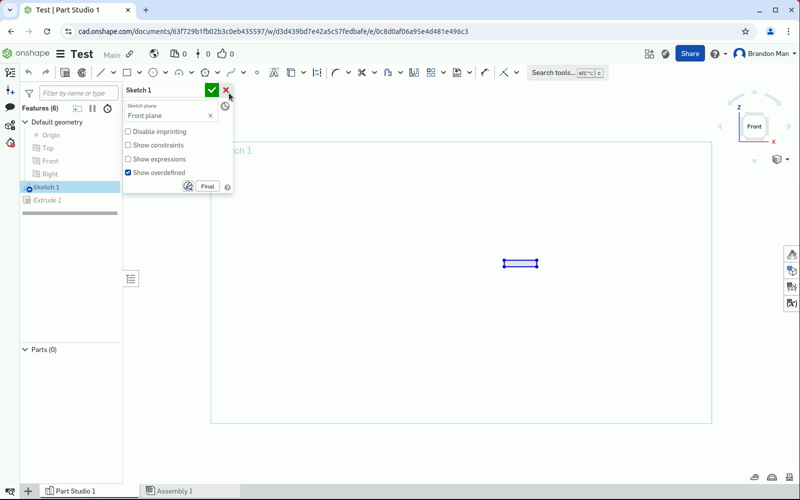
click(229, 92)
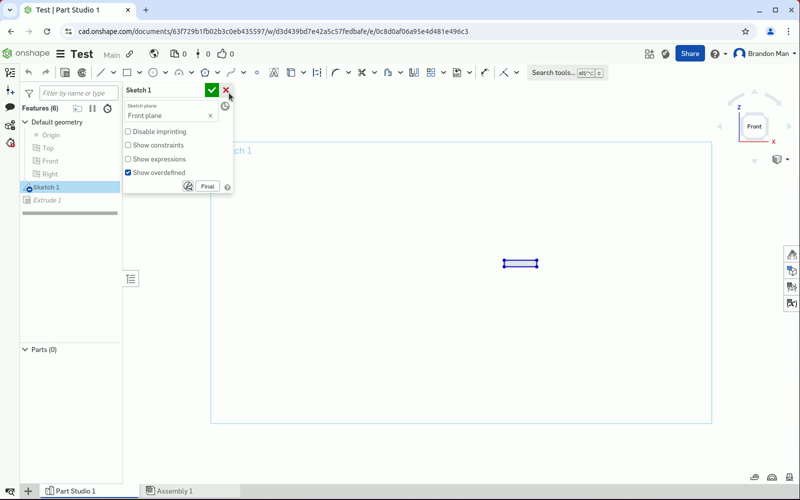
key(shift+s)
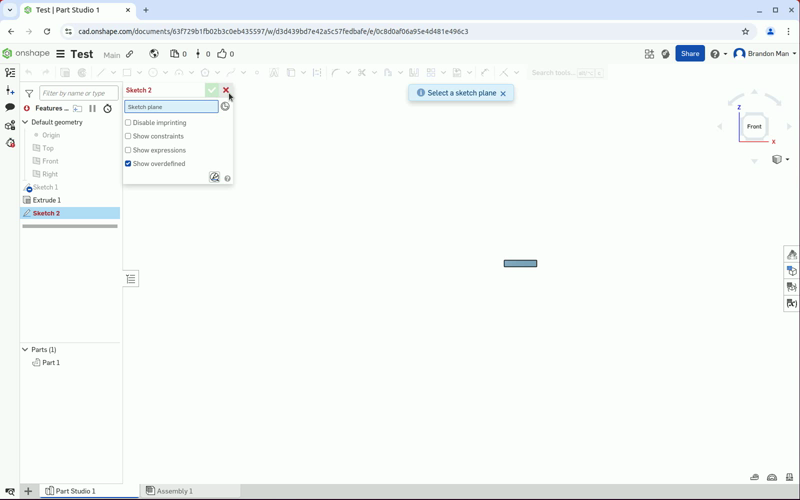
mouse_move(73, 163)
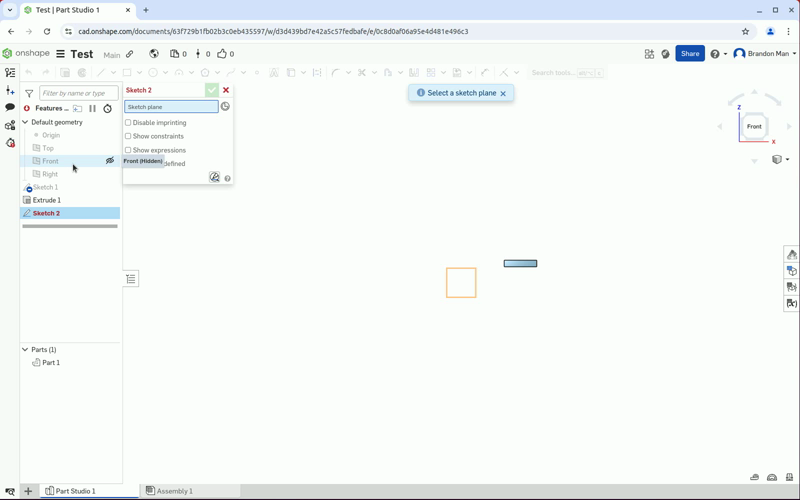
click(73, 163)
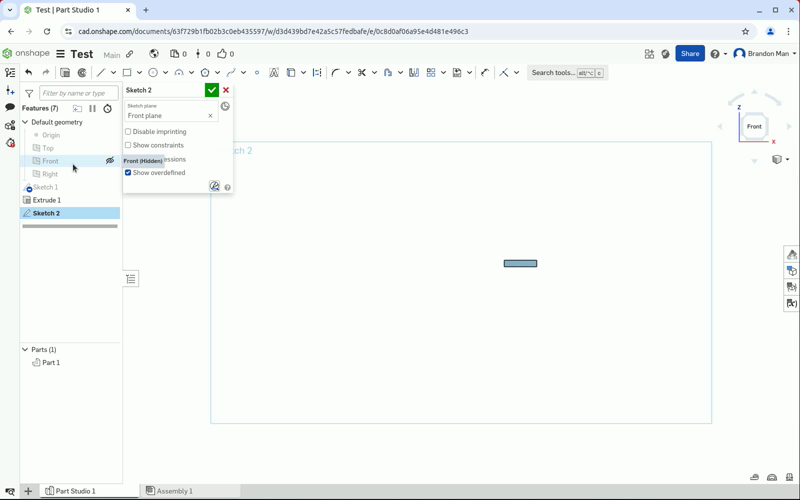
mouse_move(73, 352)
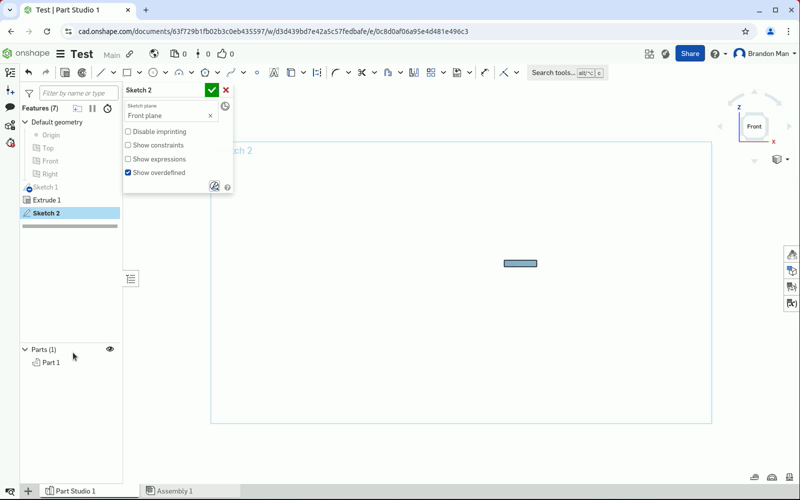
key(y)
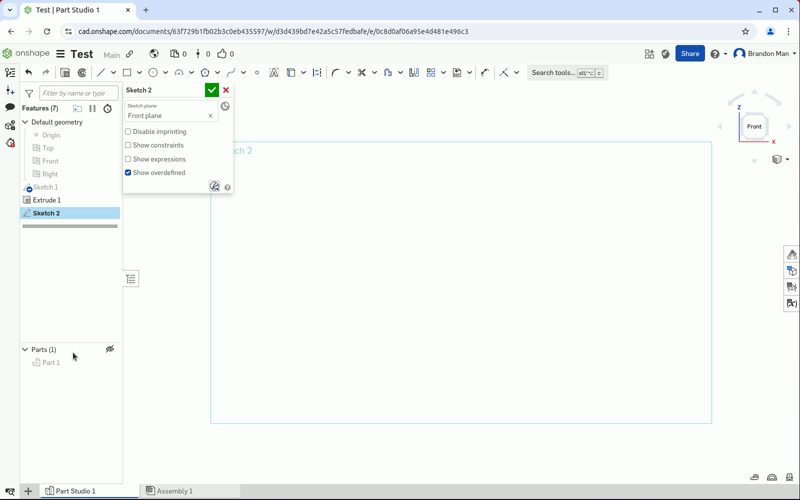
key(l)
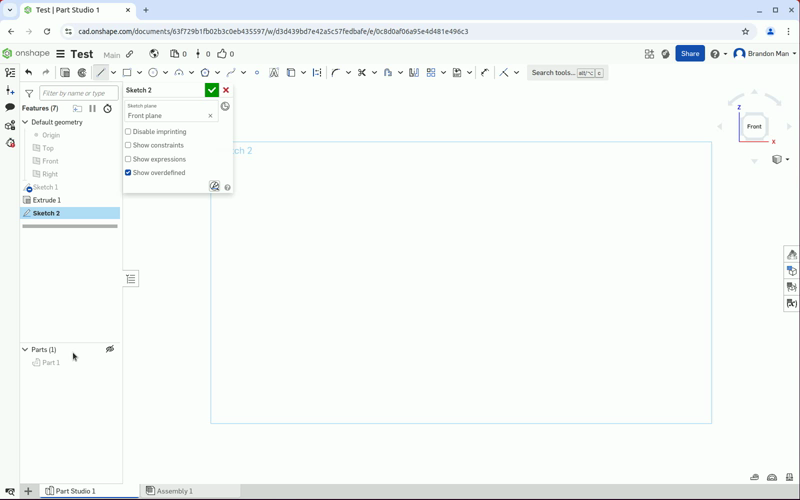
key_down(shift)
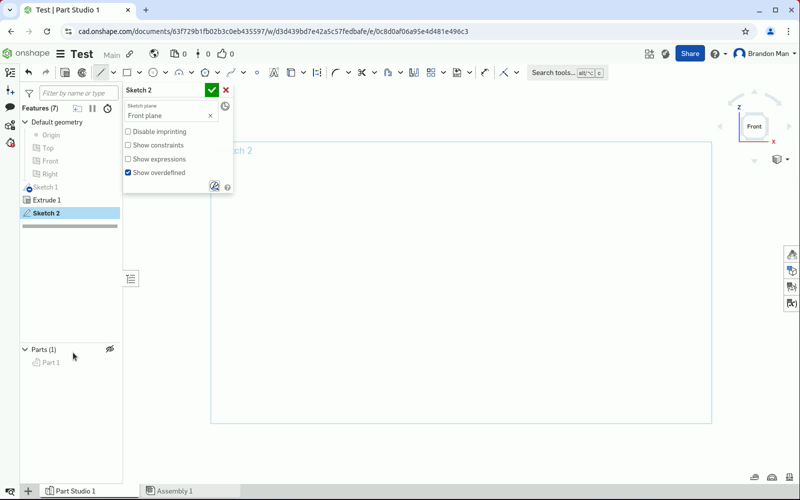
mouse_move(504, 200)
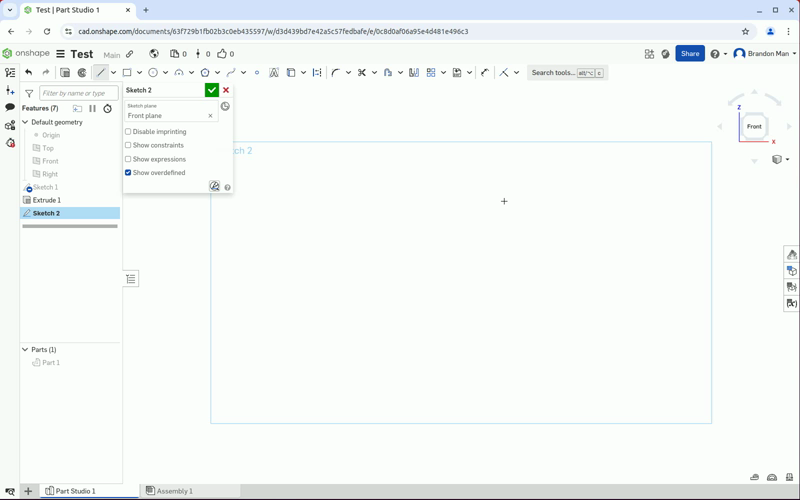
click(504, 200)
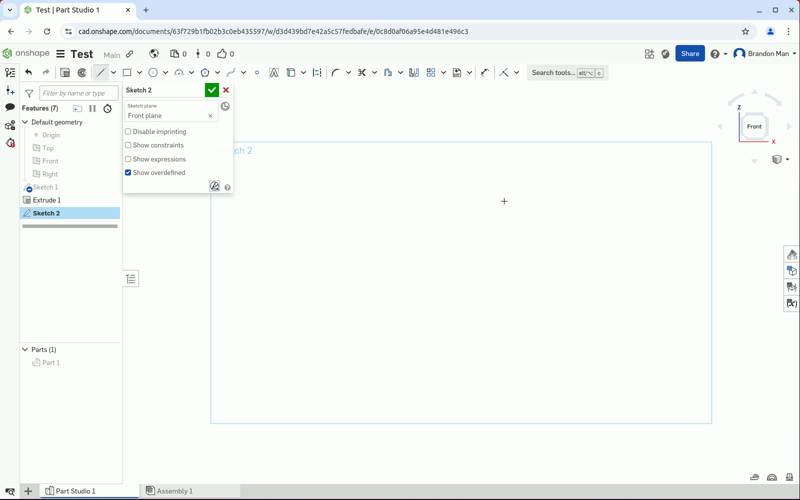
key_up(shift)
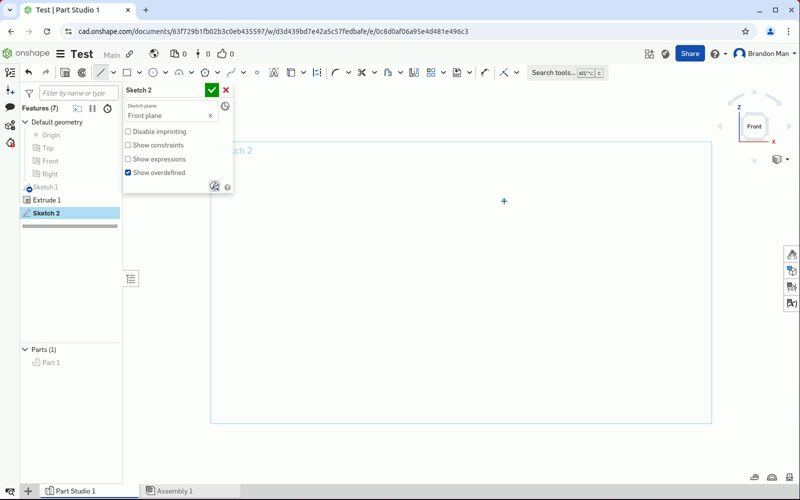
key_down(shift)
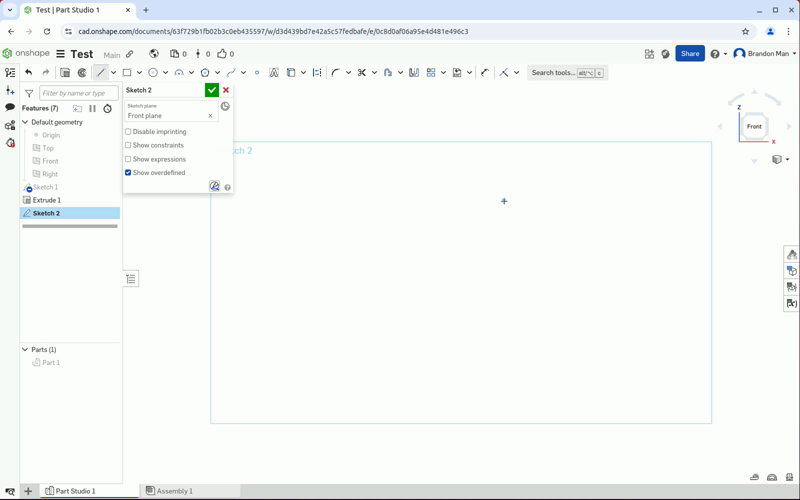
mouse_move(534, 200)
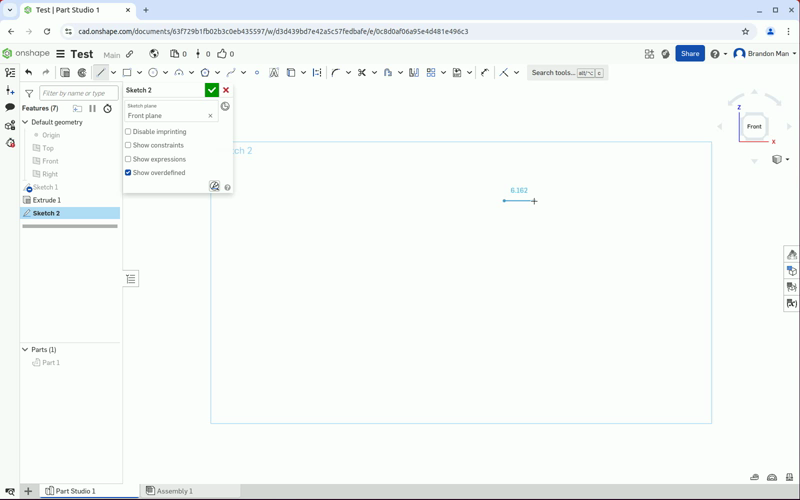
mouse_move(536, 200)
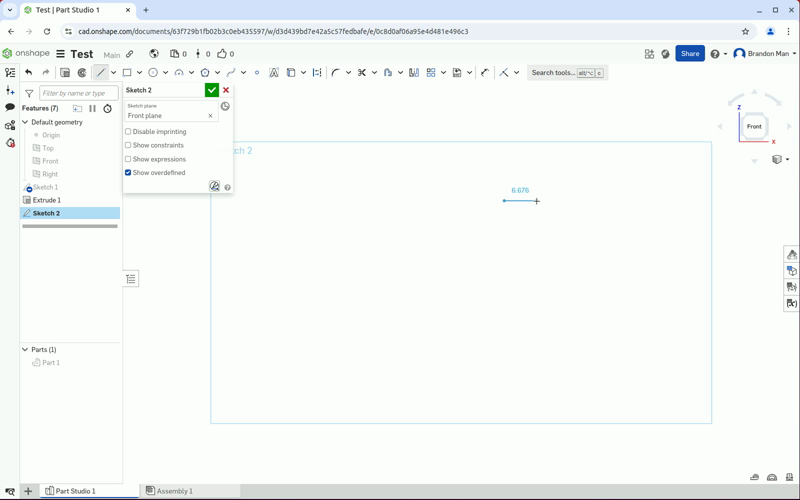
click(536, 200)
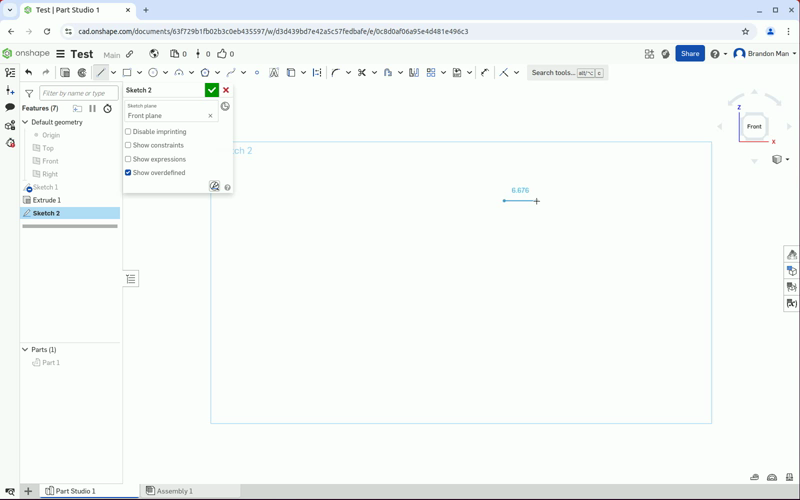
key_up(shift)
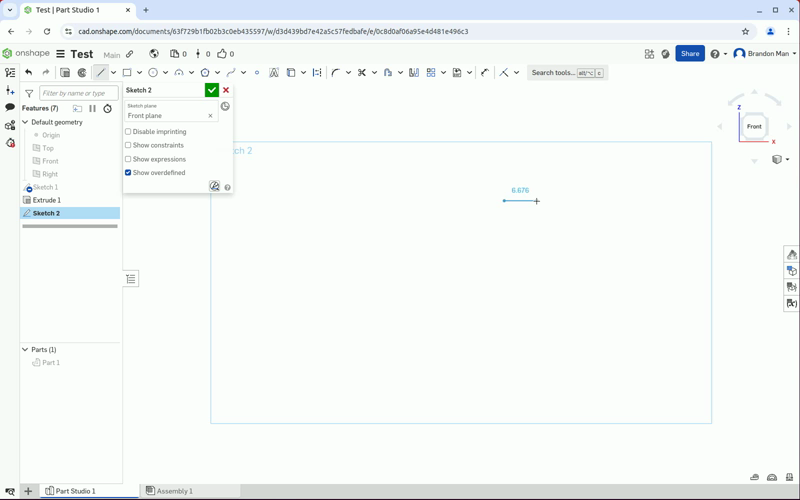
key_down(shift)
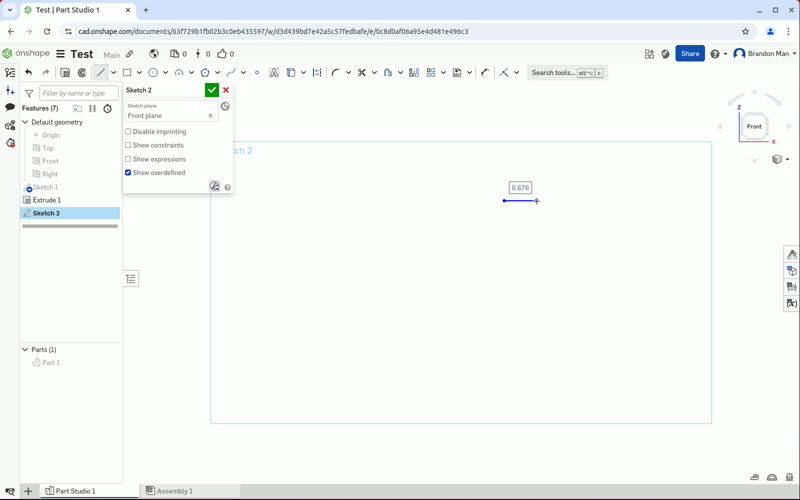
mouse_move(566, 200)
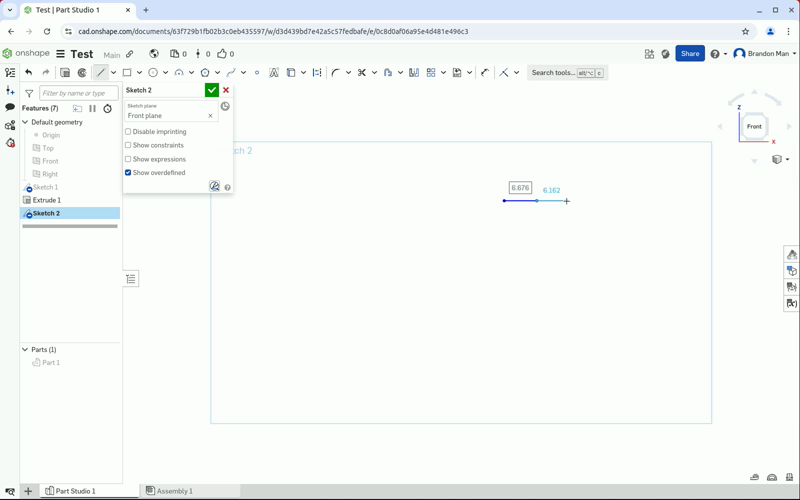
mouse_move(536, 172)
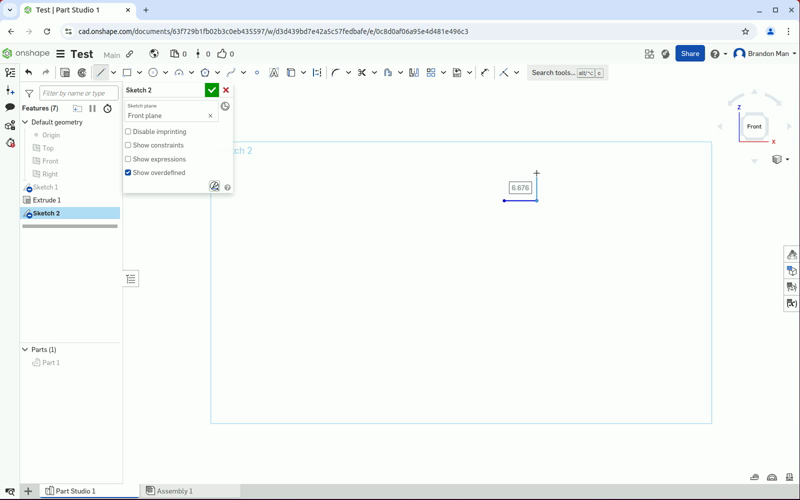
click(536, 172)
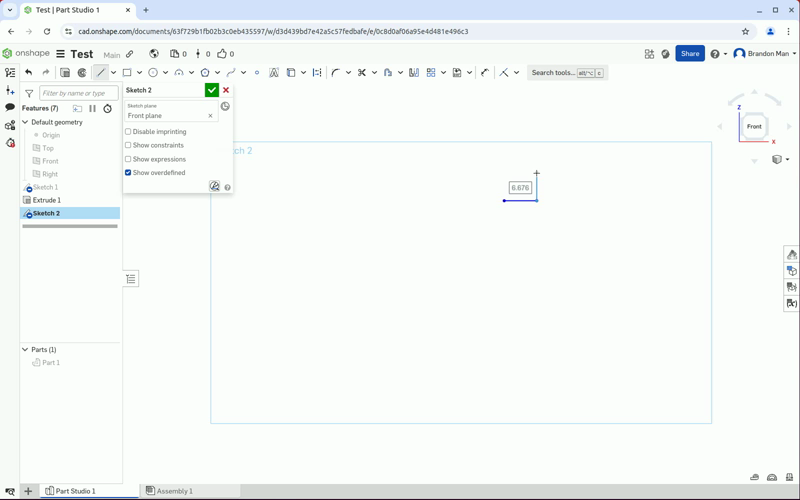
key_up(shift)
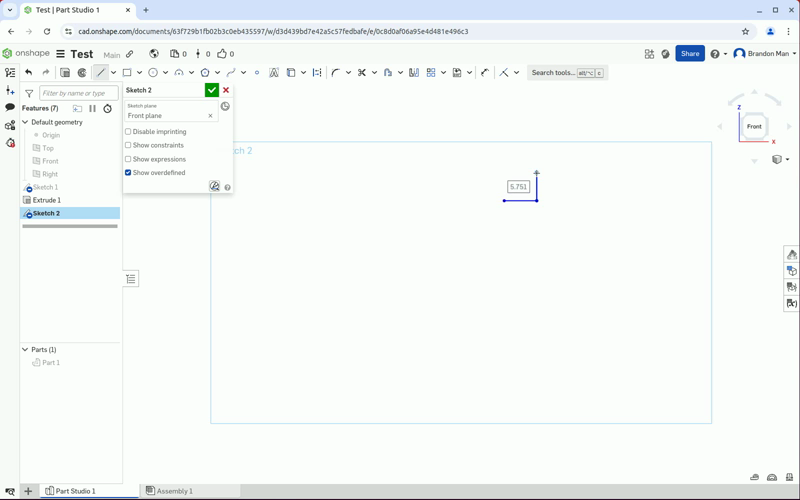
key_down(shift)
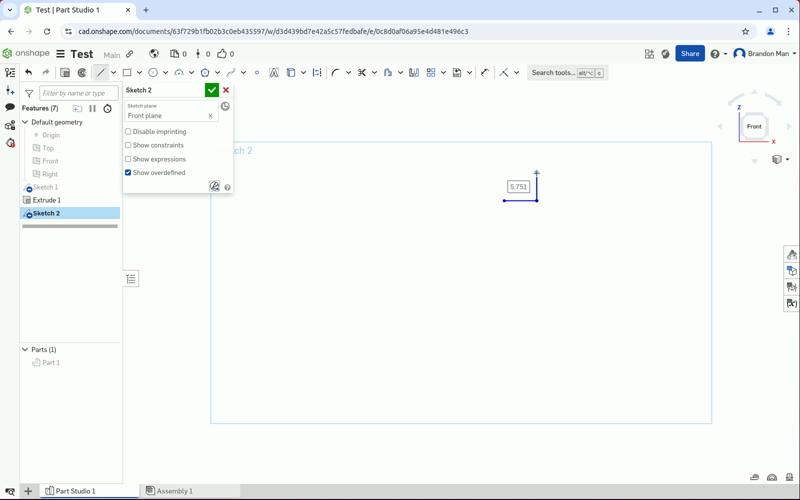
mouse_move(566, 172)
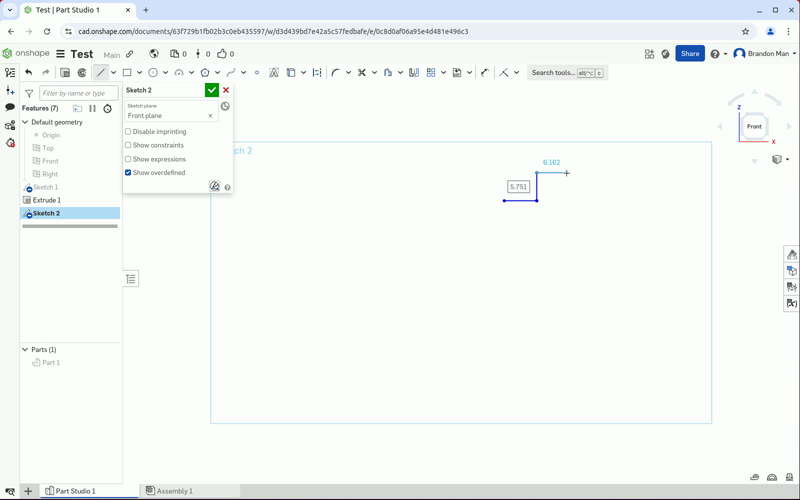
mouse_move(504, 172)
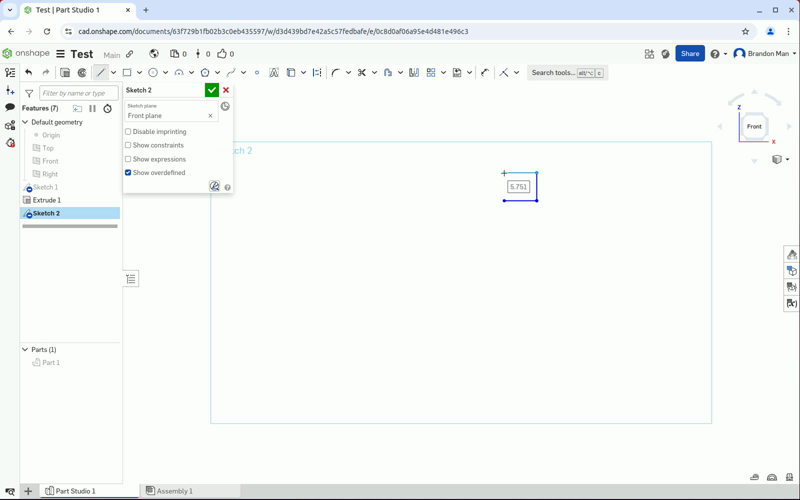
click(504, 172)
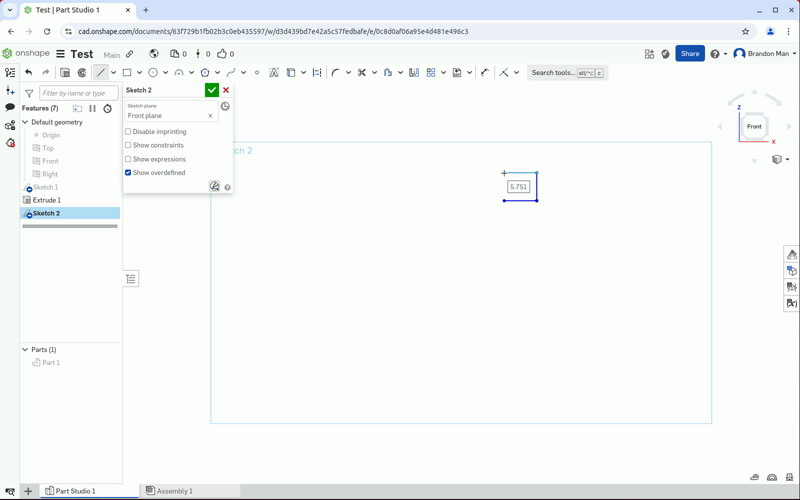
key_up(shift)
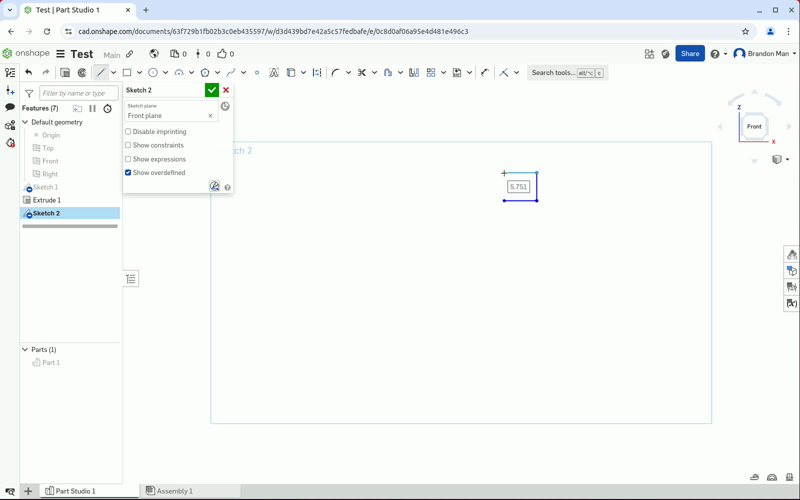
mouse_move(534, 172)
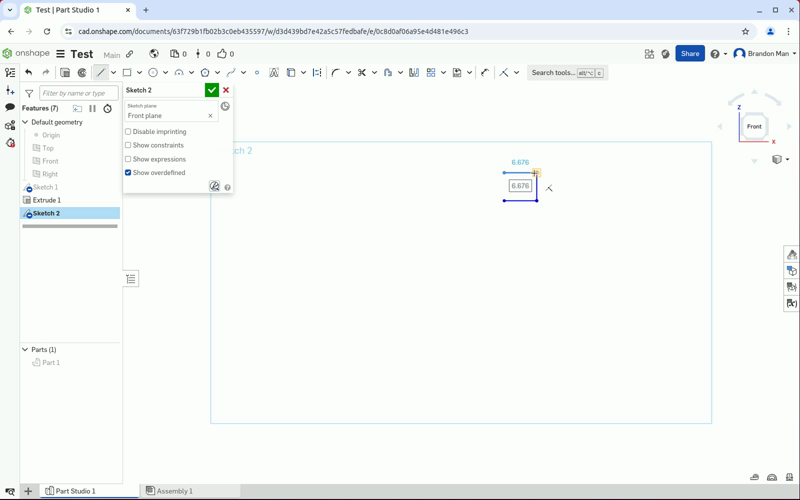
key_down(shift)
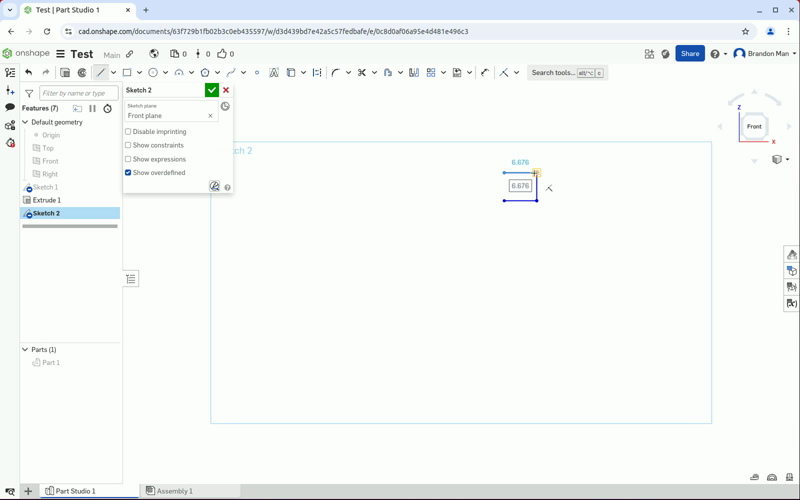
mouse_move(504, 200)
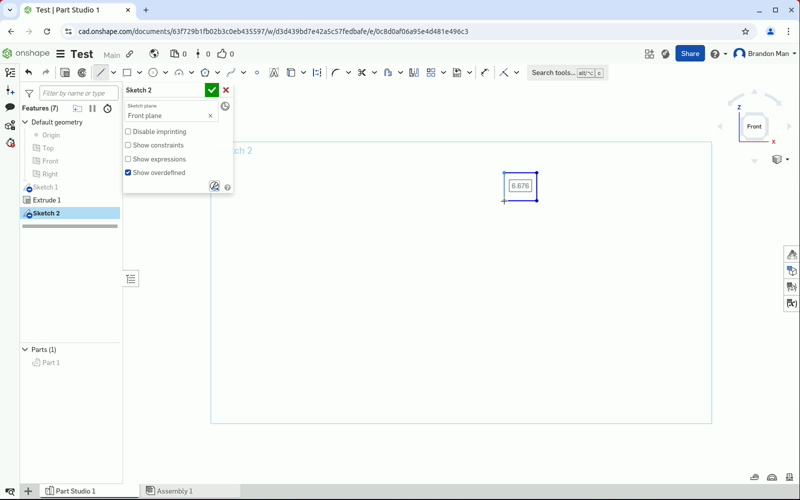
key_up(shift)
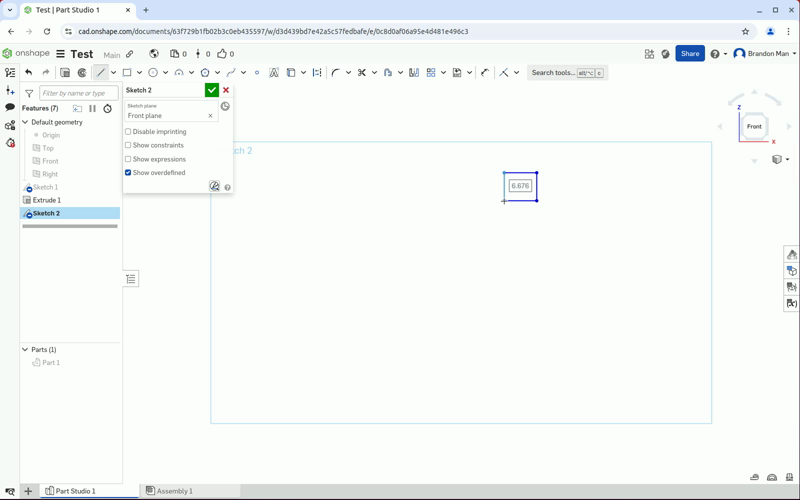
click(504, 200)
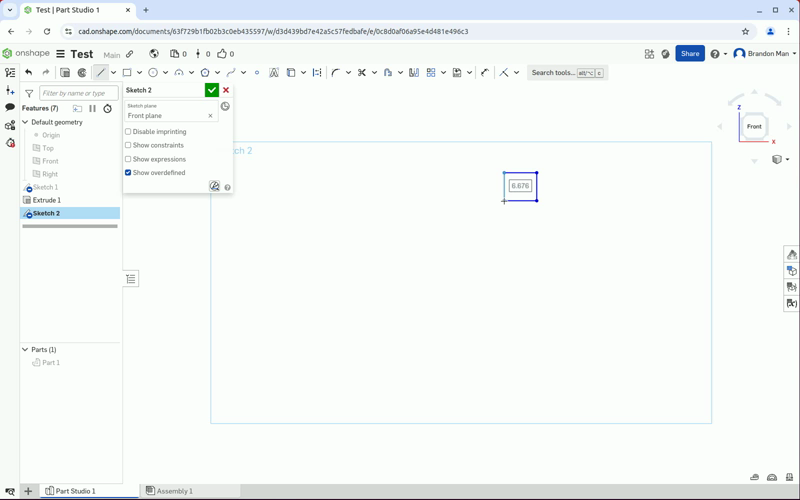
key(esc)
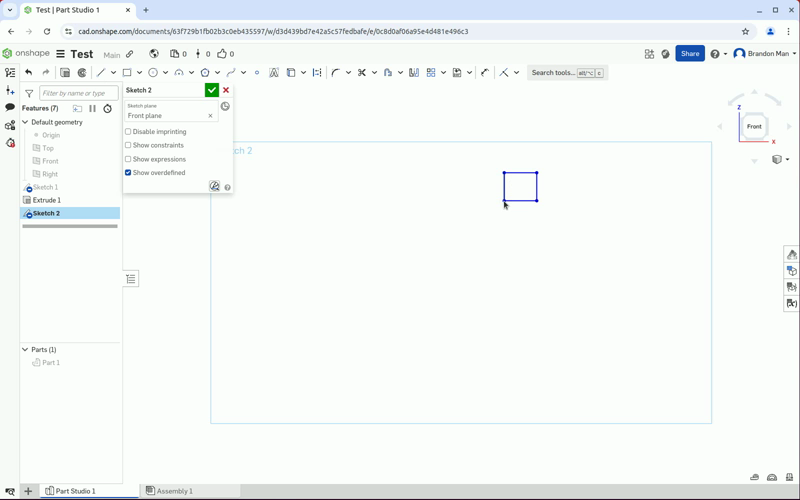
mouse_move(521, 184)
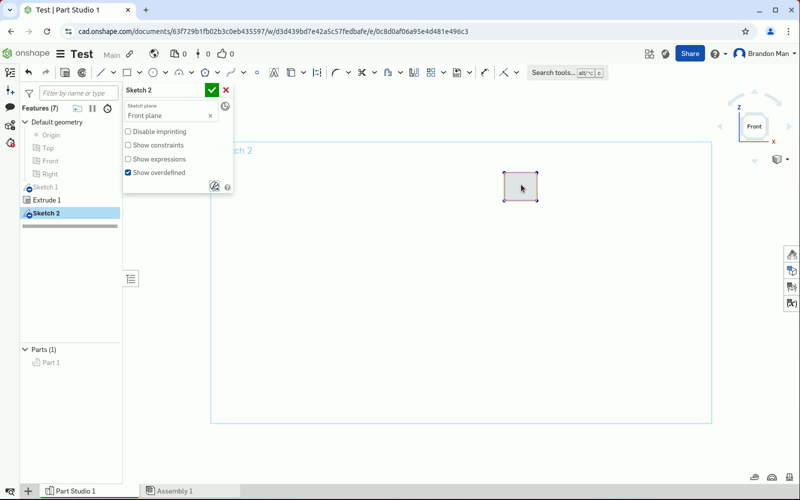
scroll(6)
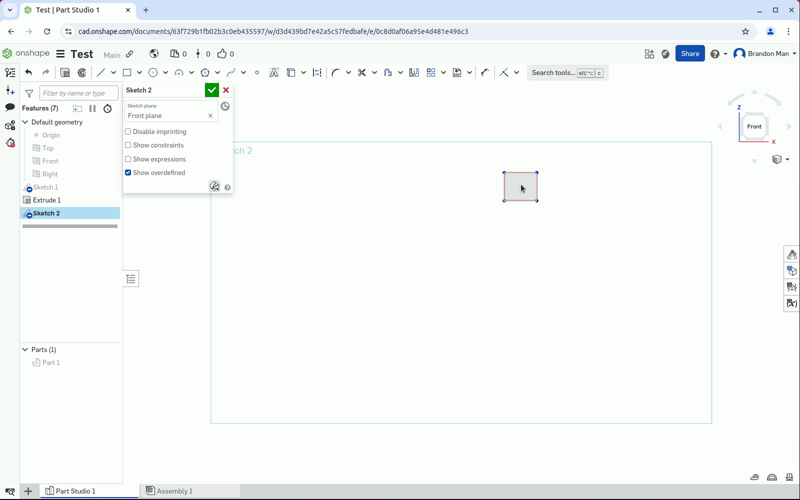
scroll(6)
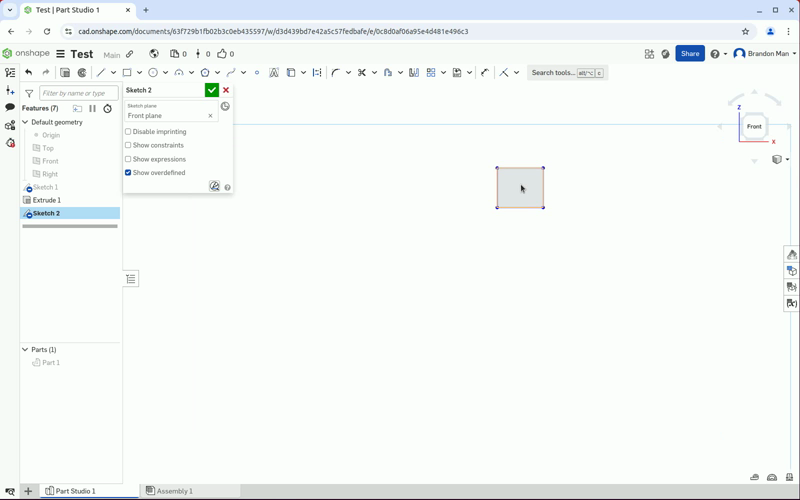
scroll(6)
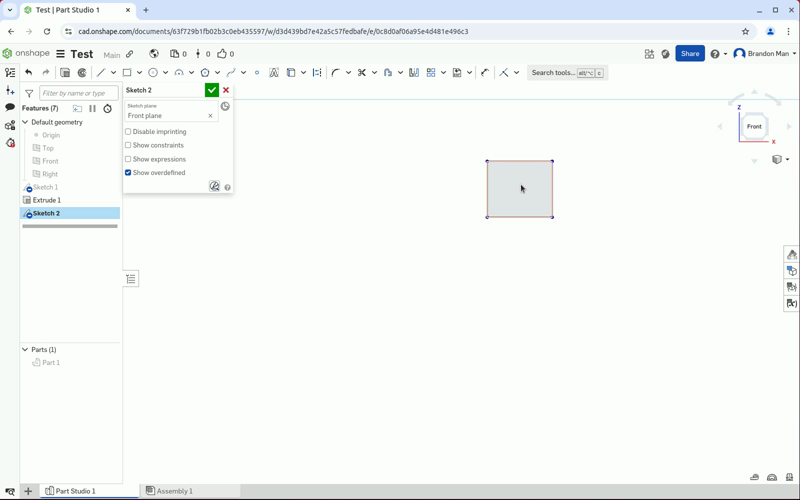
scroll(6)
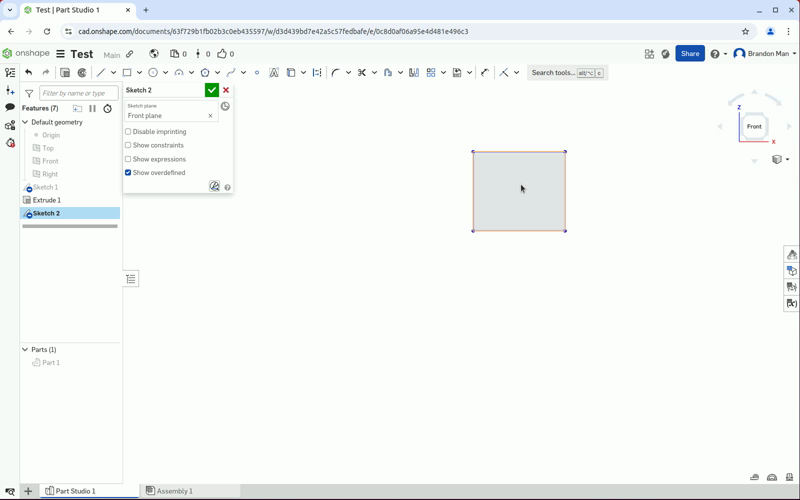
scroll(6)
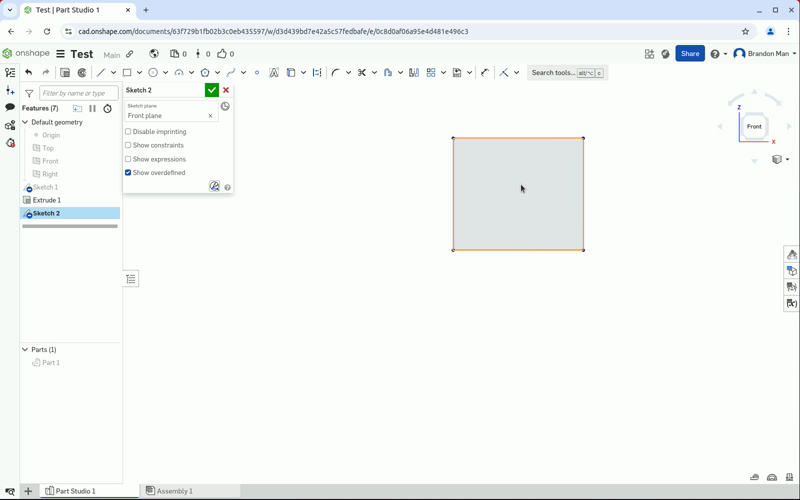
scroll(6)
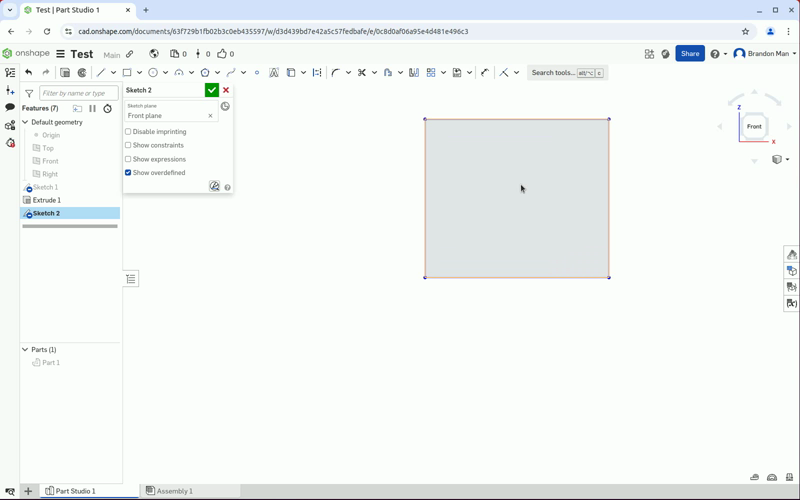
scroll(6)
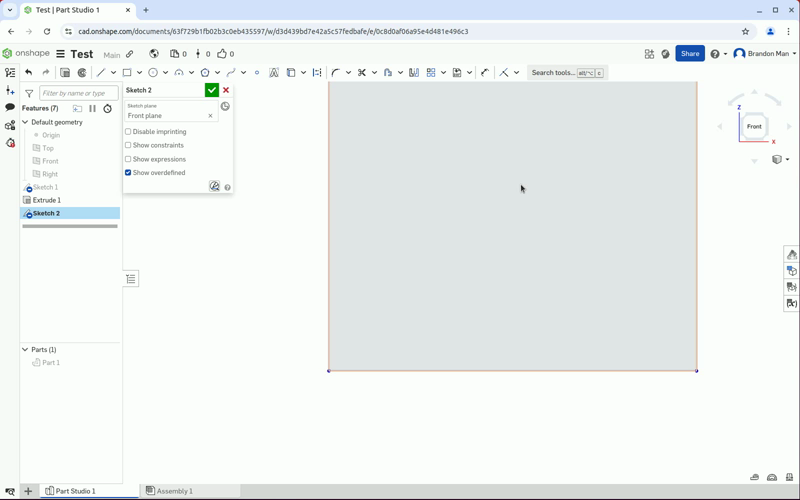
click(521, 184)
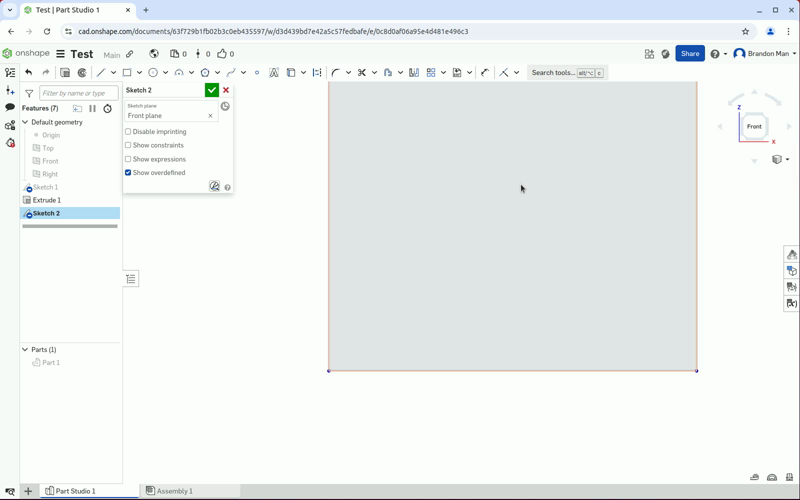
scroll(-6)
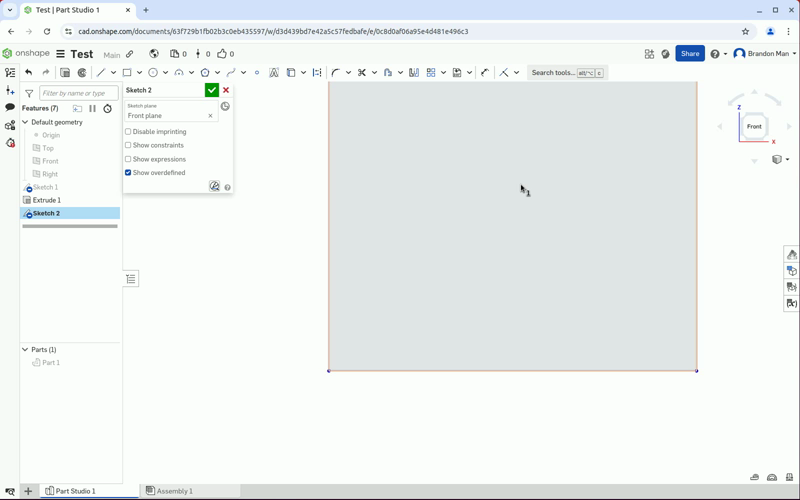
scroll(-6)
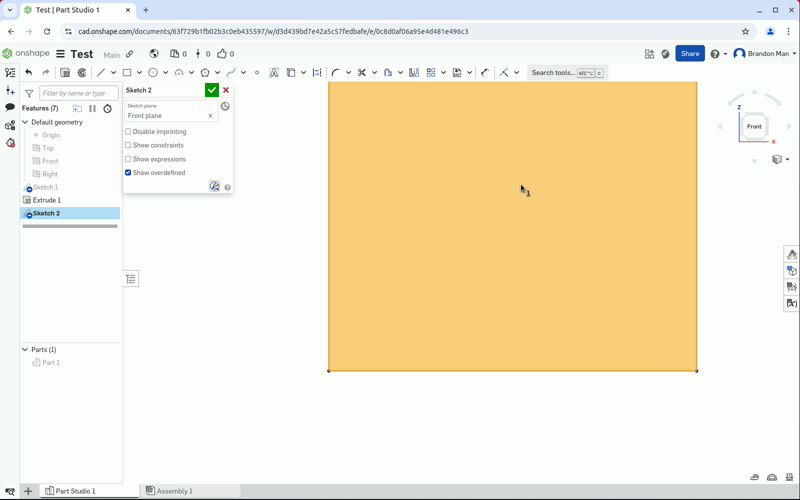
scroll(-6)
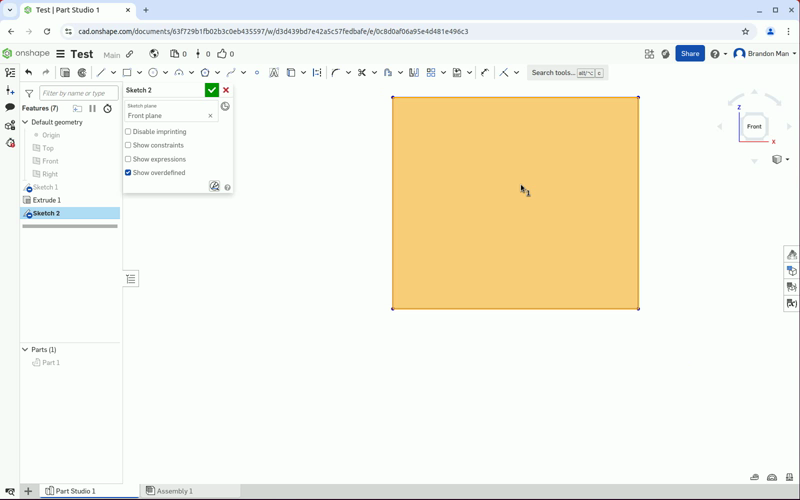
scroll(-6)
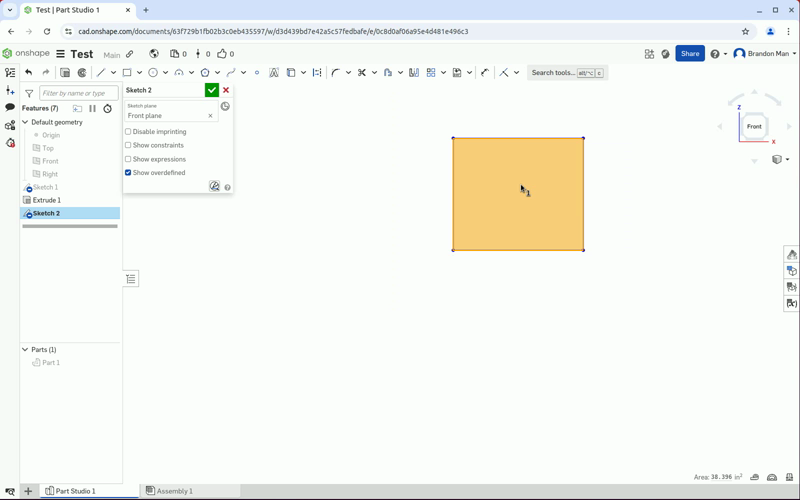
scroll(-6)
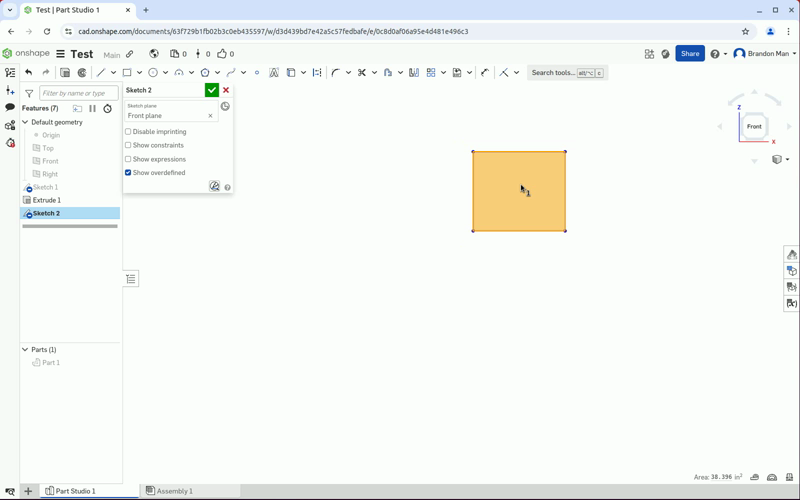
scroll(-6)
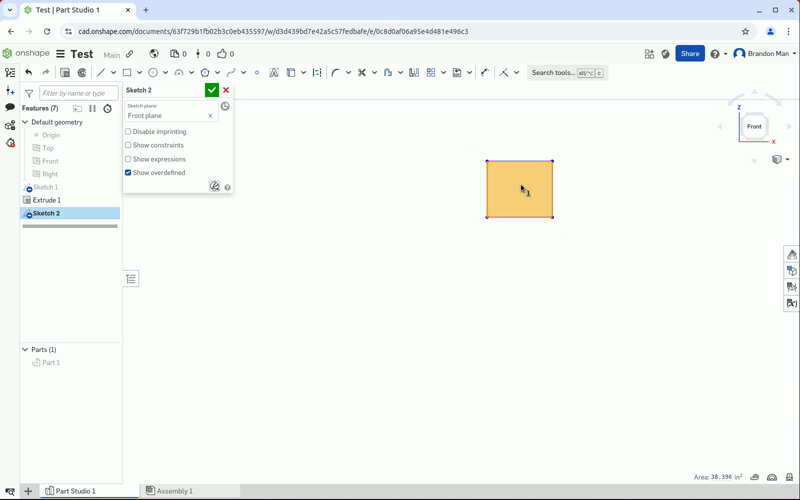
scroll(-6)
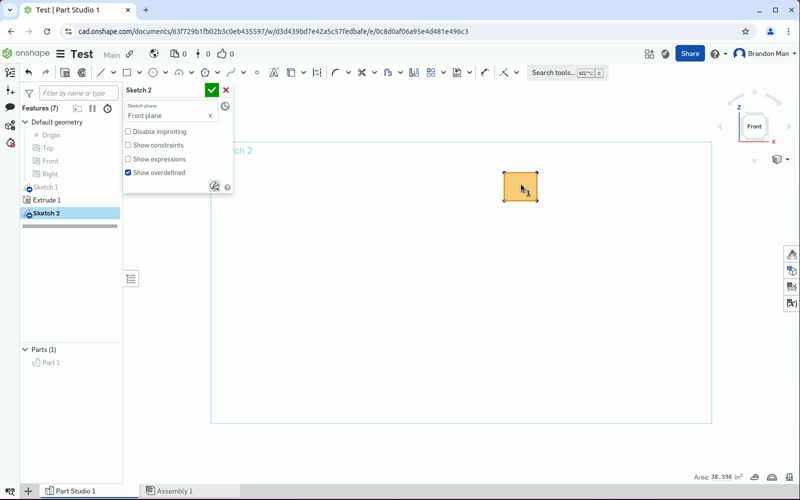
mouse_move(73, 352)
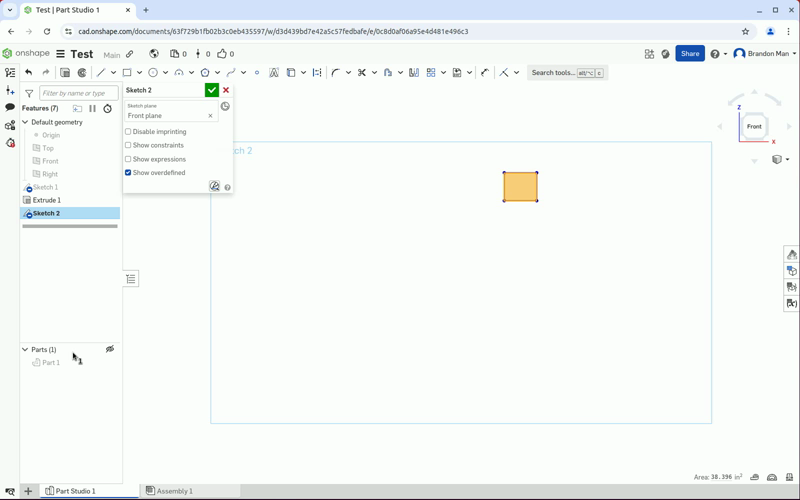
key(shift+y)
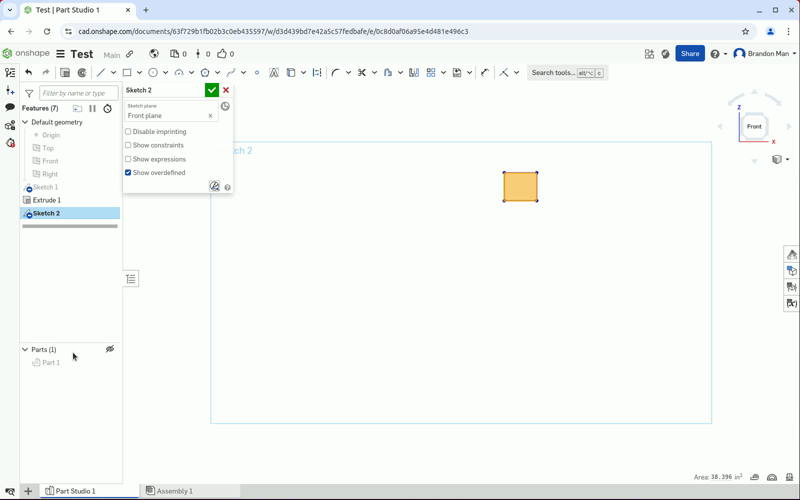
key(shift+e)
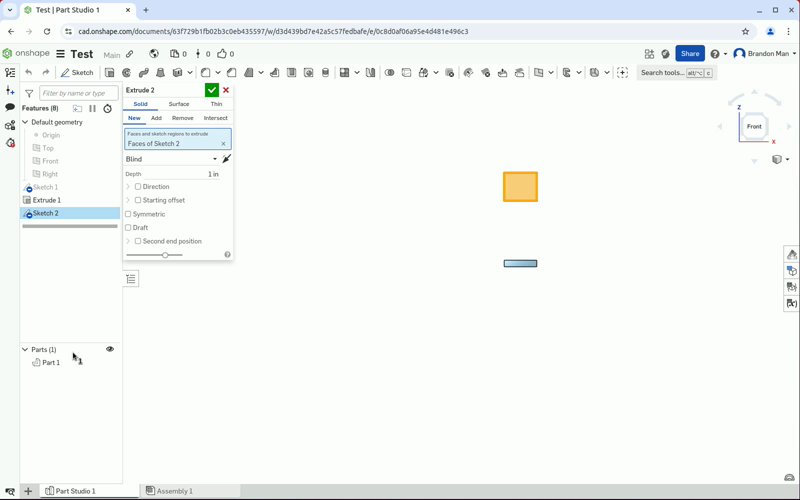
mouse_move(143, 106)
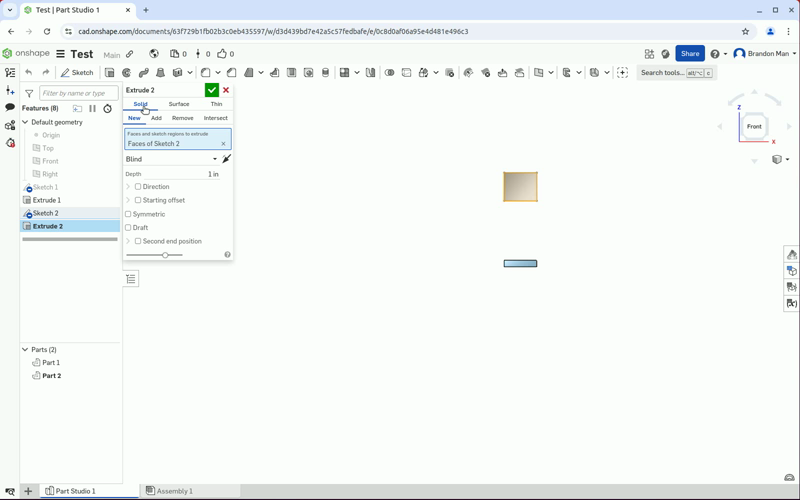
click(143, 106)
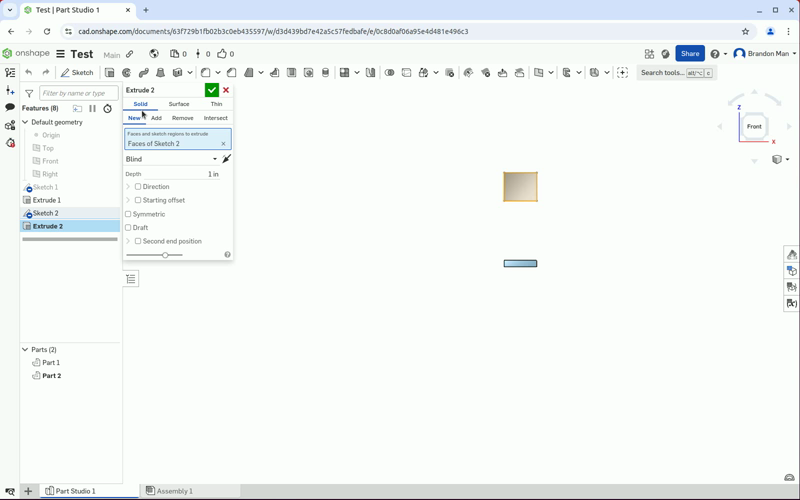
mouse_move(137, 120)
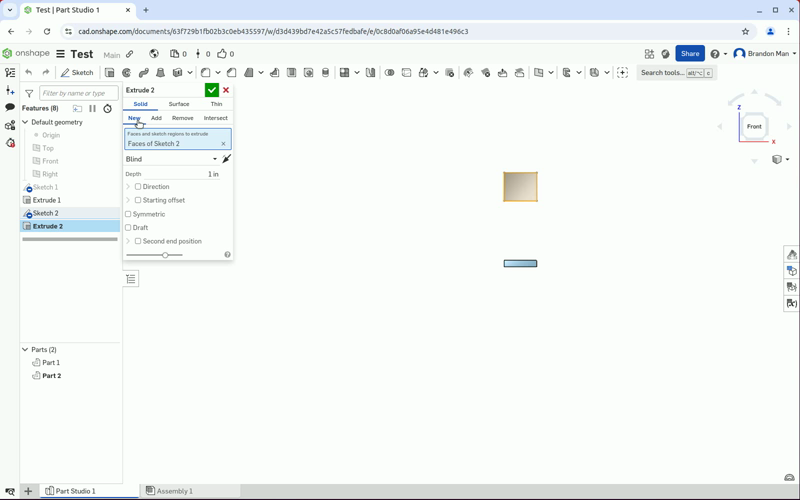
click(137, 120)
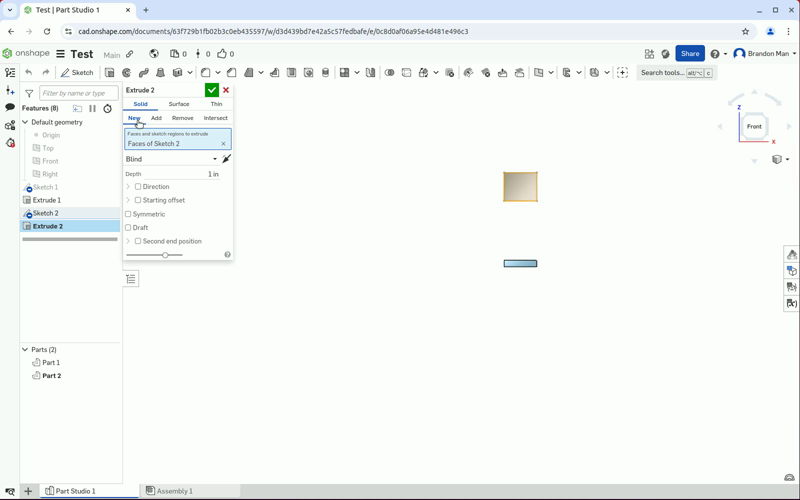
key(tab, 4)
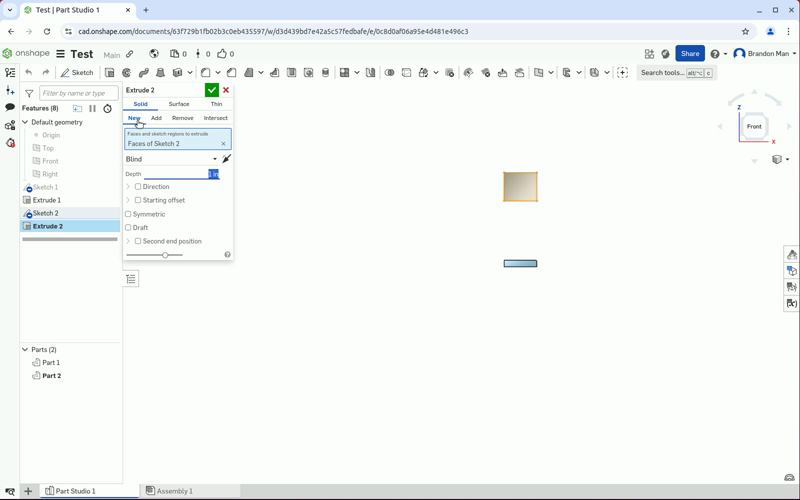
text(7.221)
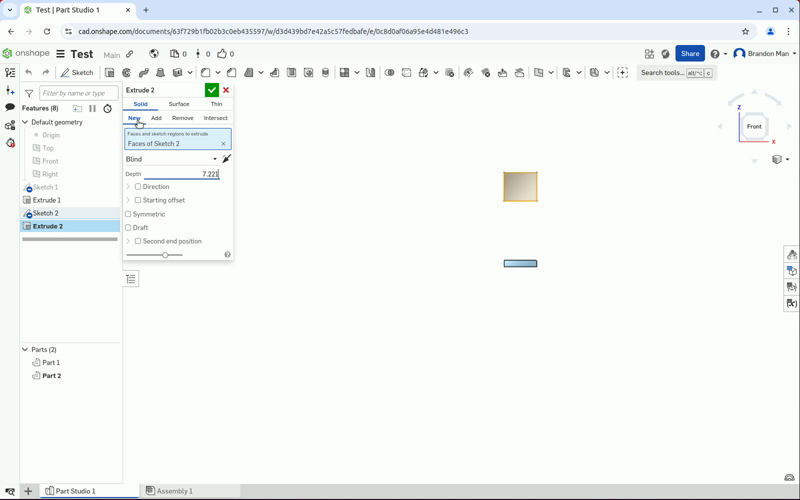
key(enter)
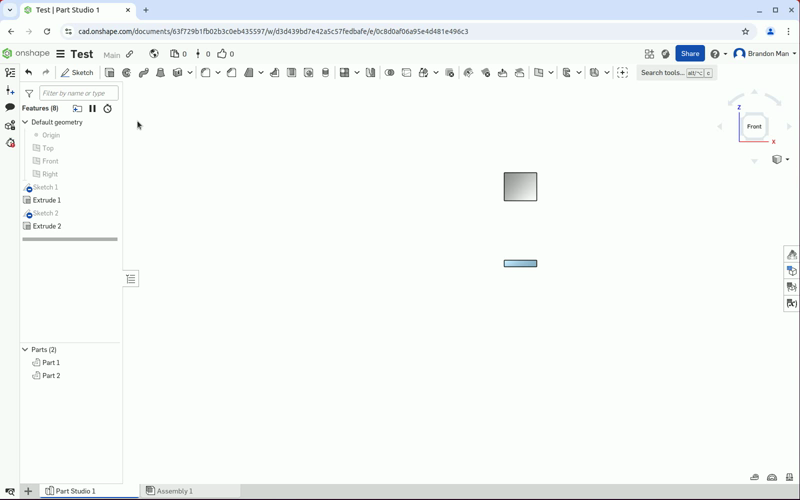
key(shift+h)
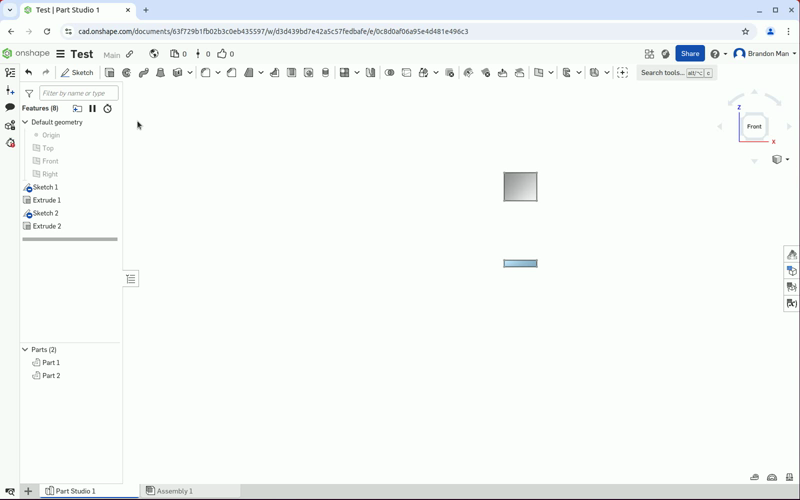
key(shift+h)
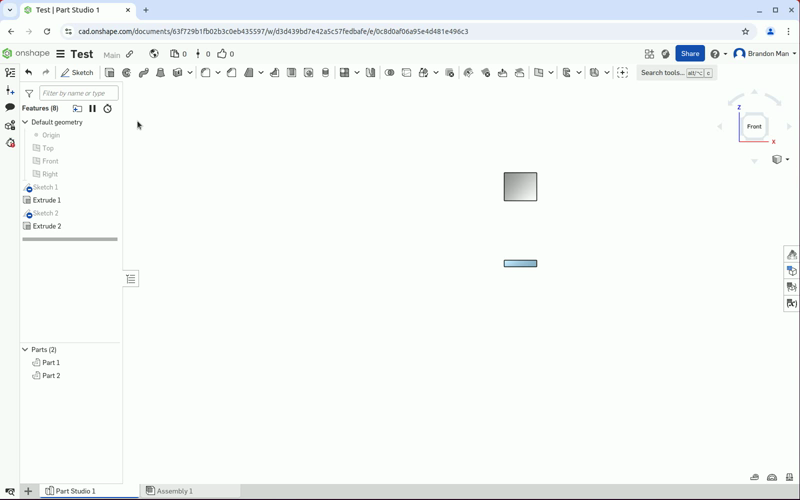
mouse_move(73, 189)
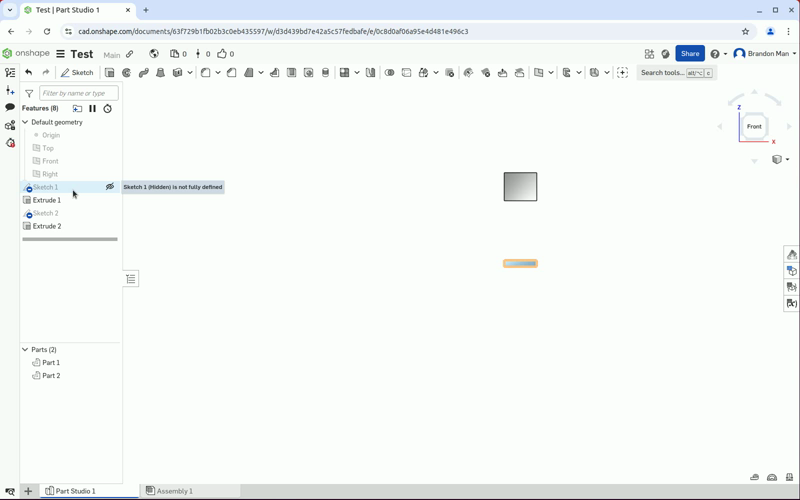
click(73, 189)
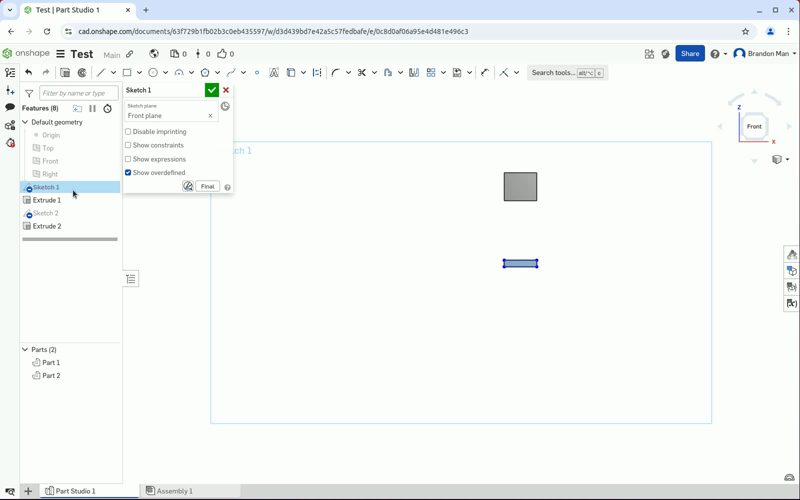
mouse_move(229, 92)
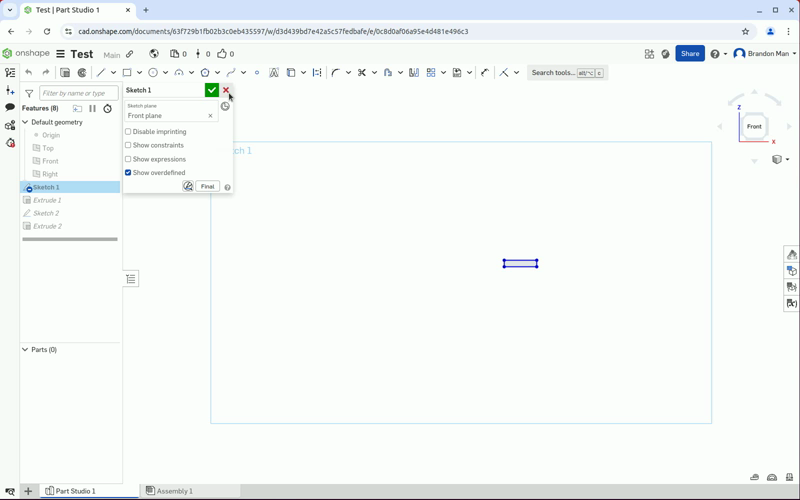
click(229, 92)
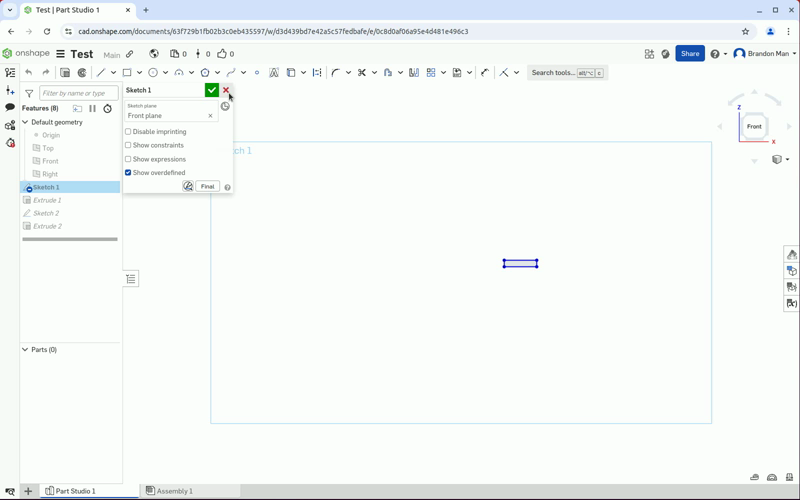
key(shift+s)
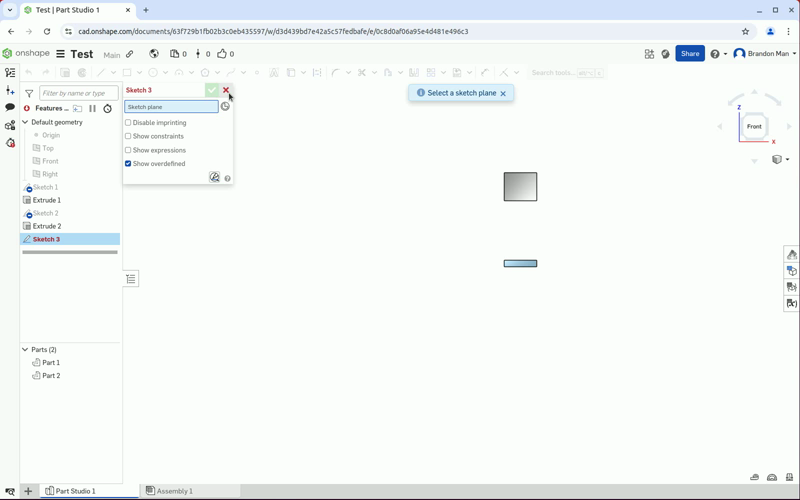
mouse_move(73, 163)
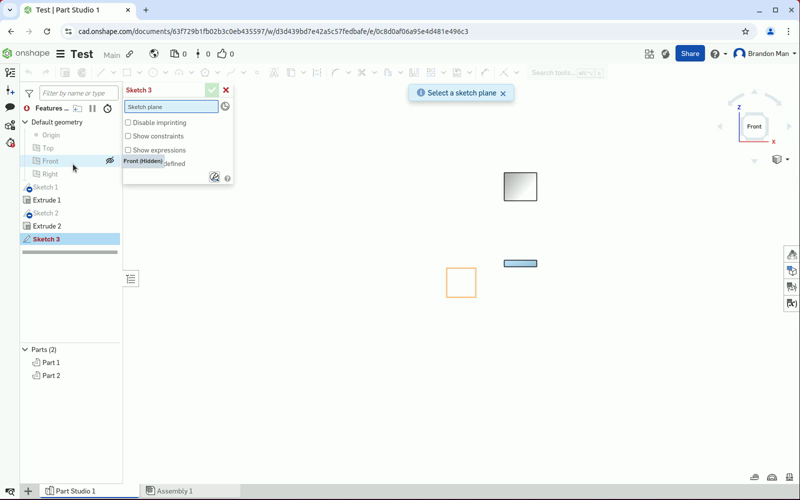
click(73, 163)
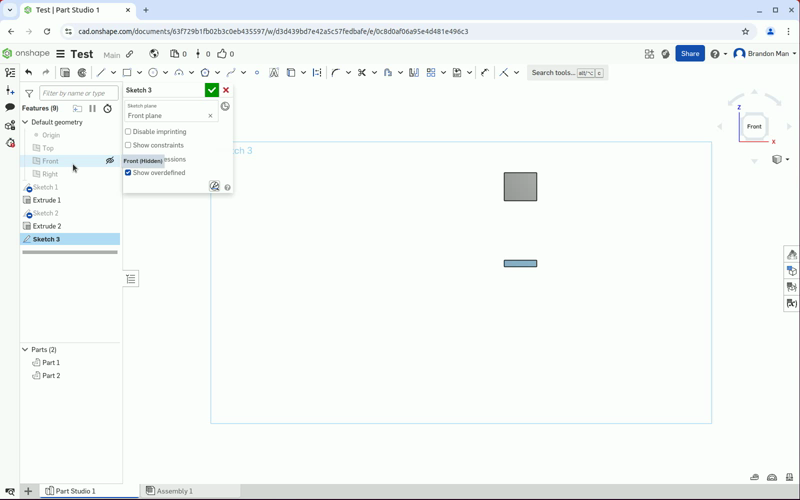
mouse_move(73, 352)
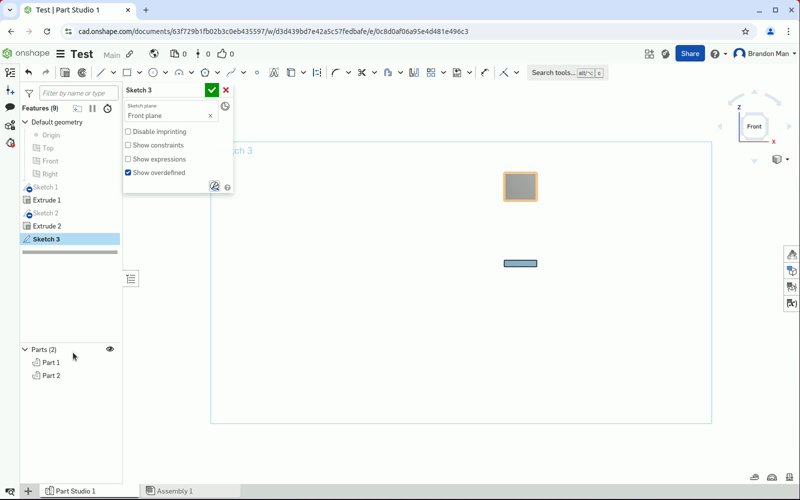
key(y)
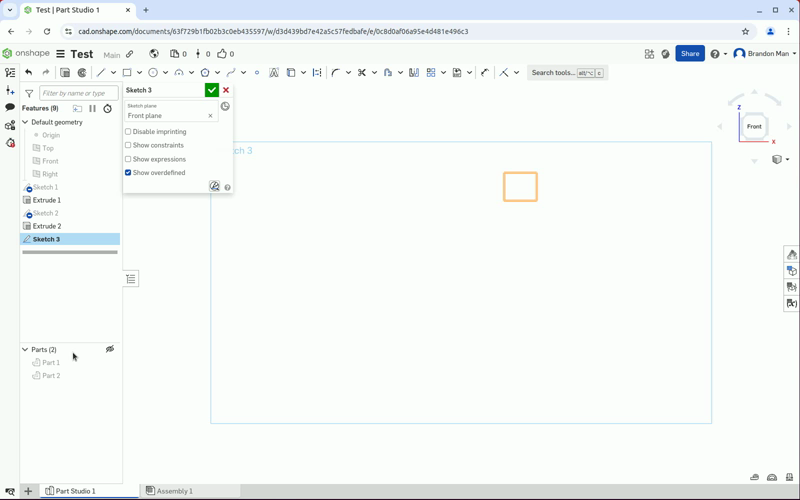
key(l)
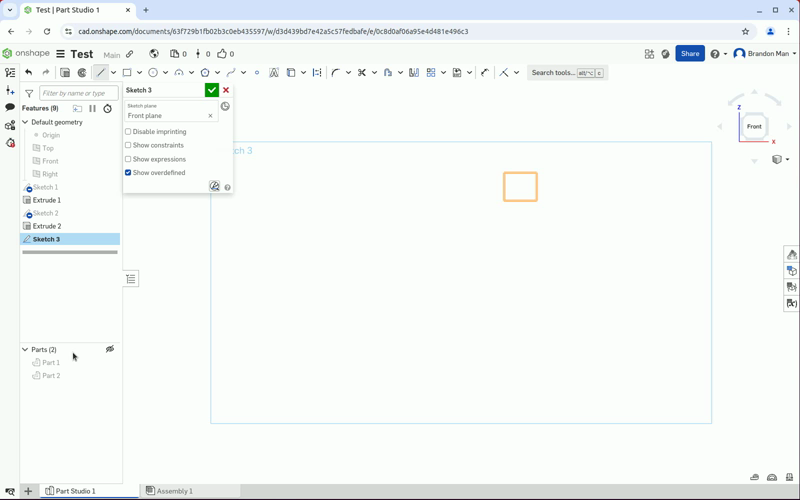
key_down(shift)
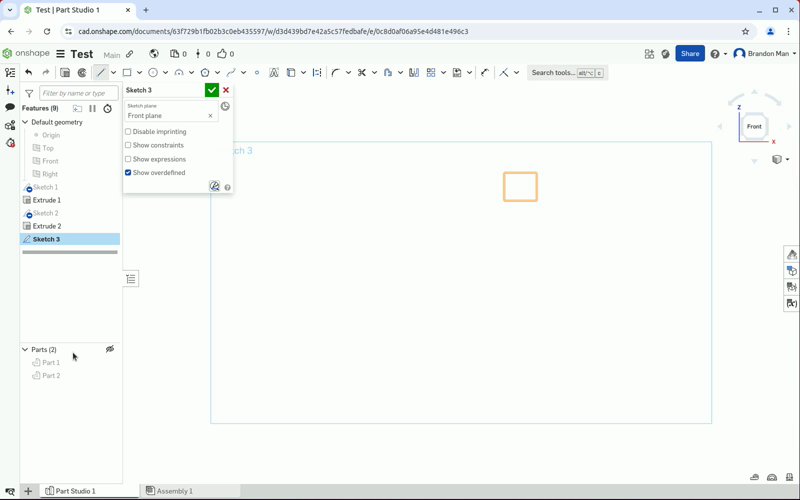
mouse_move(454, 260)
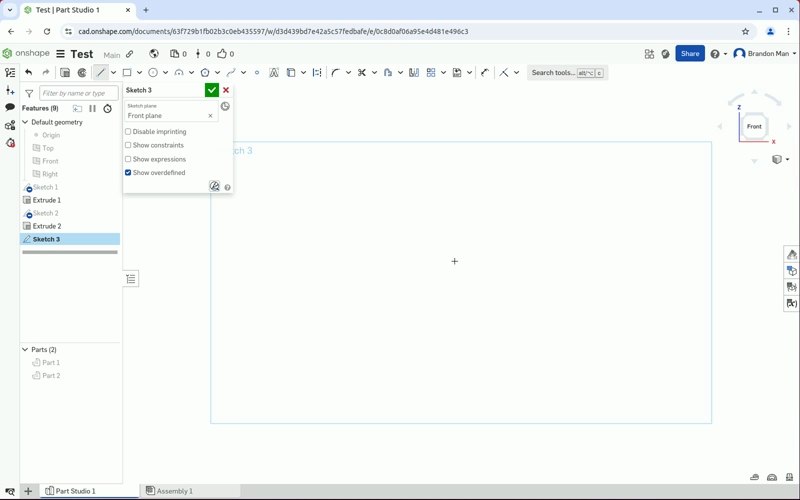
click(454, 260)
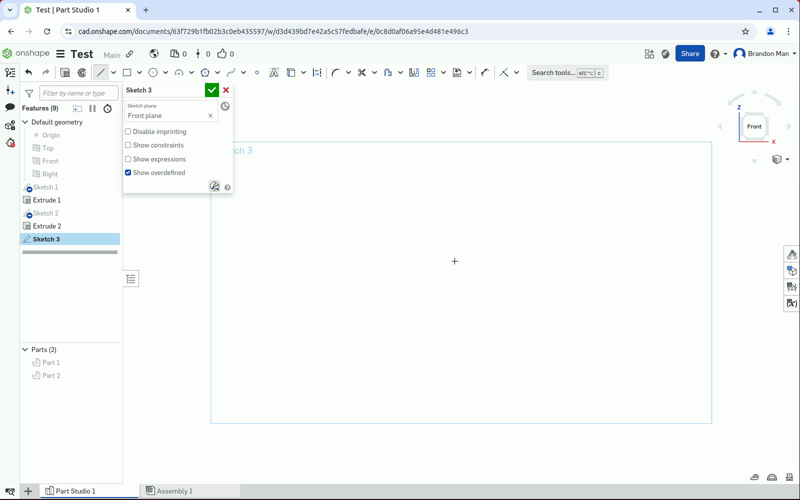
key_up(shift)
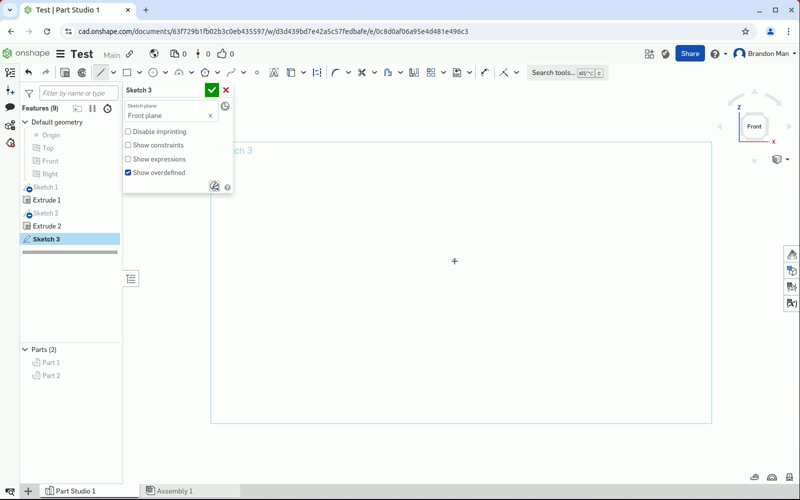
key_down(shift)
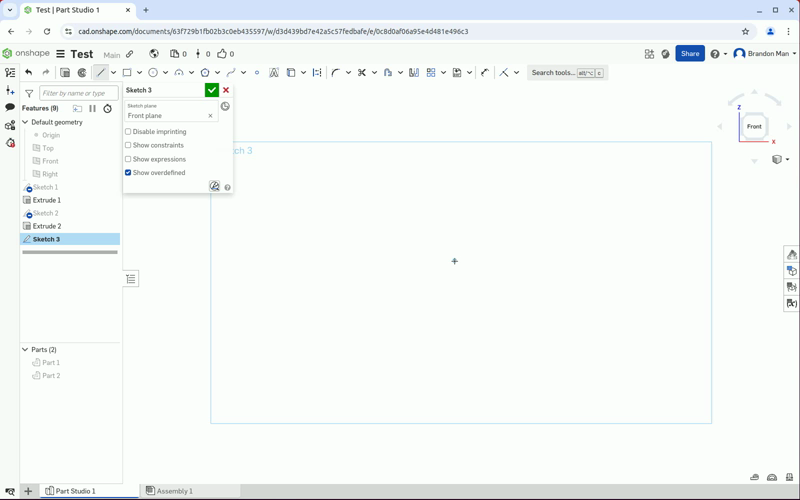
mouse_move(484, 260)
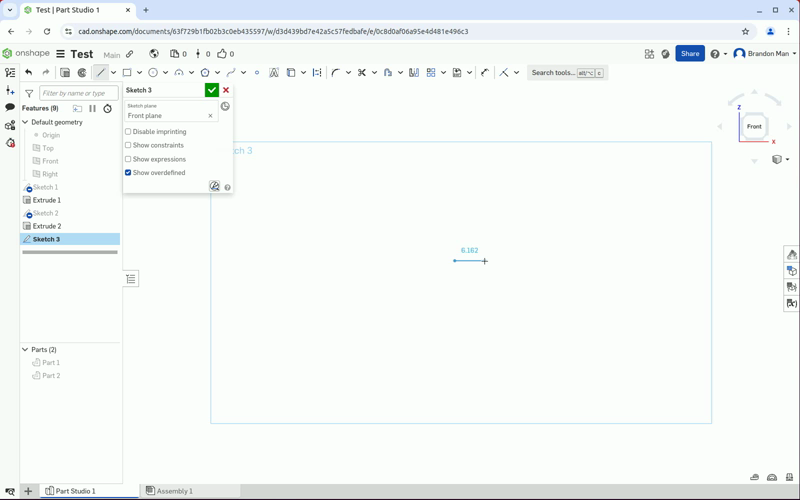
mouse_move(505, 260)
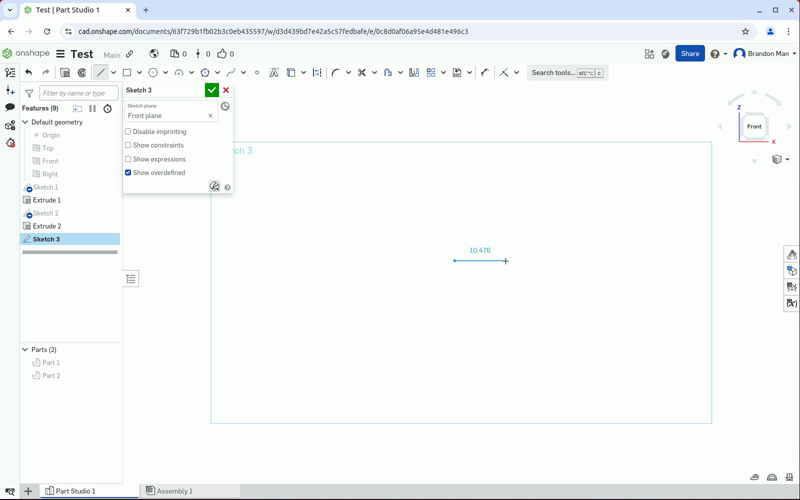
click(505, 260)
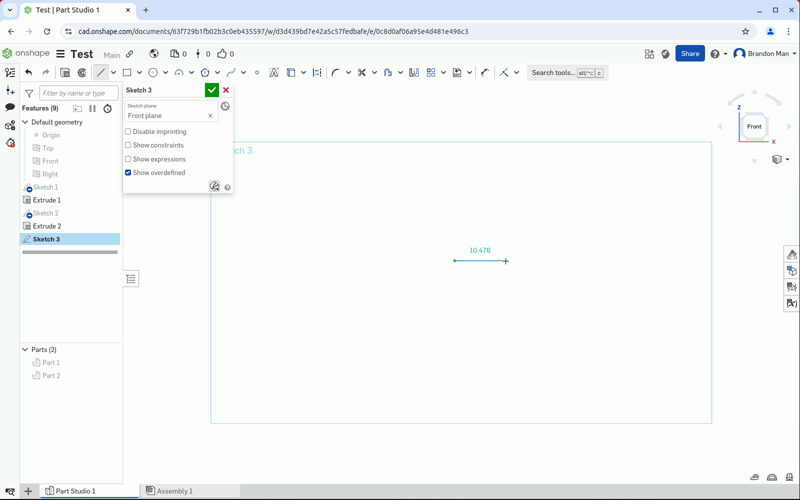
key_up(shift)
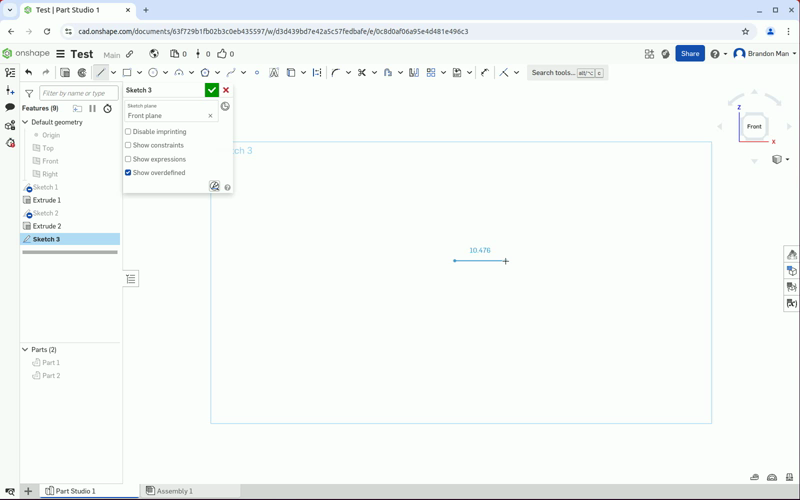
key_down(shift)
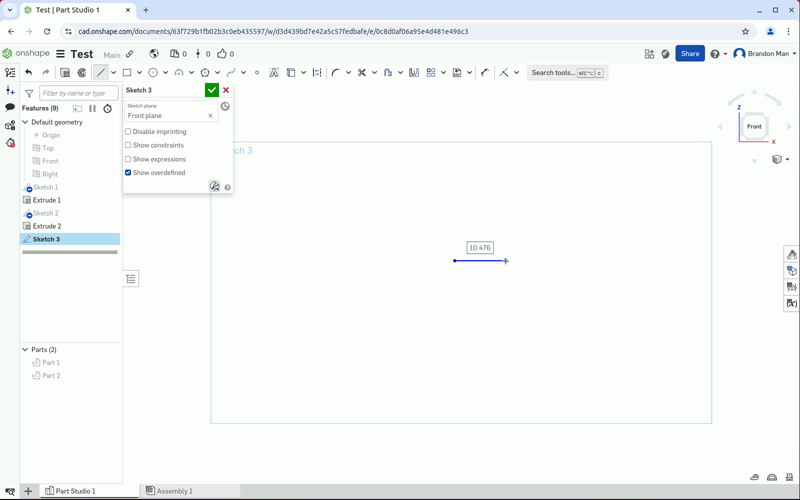
mouse_move(505, 200)
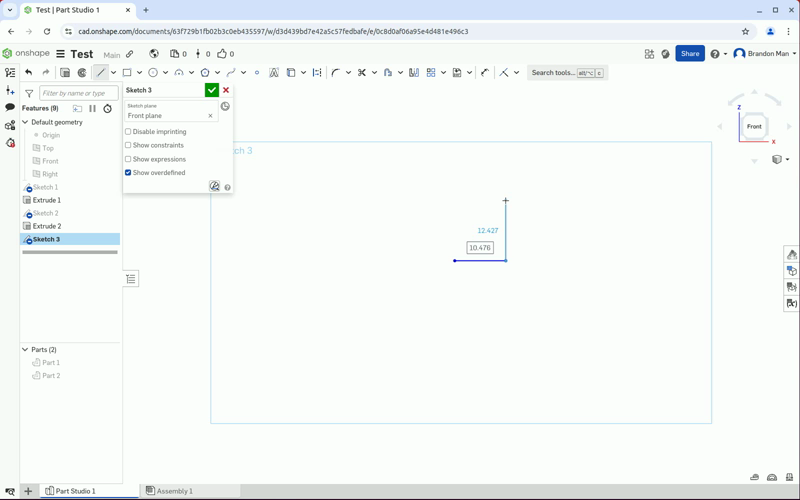
click(505, 200)
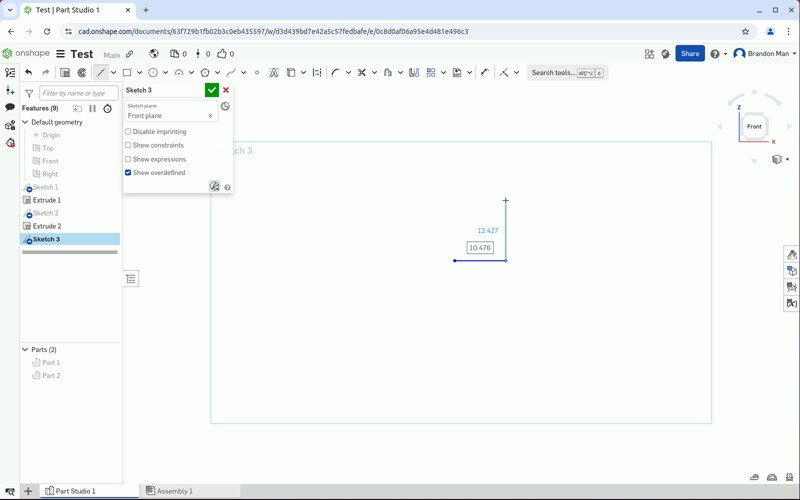
key_up(shift)
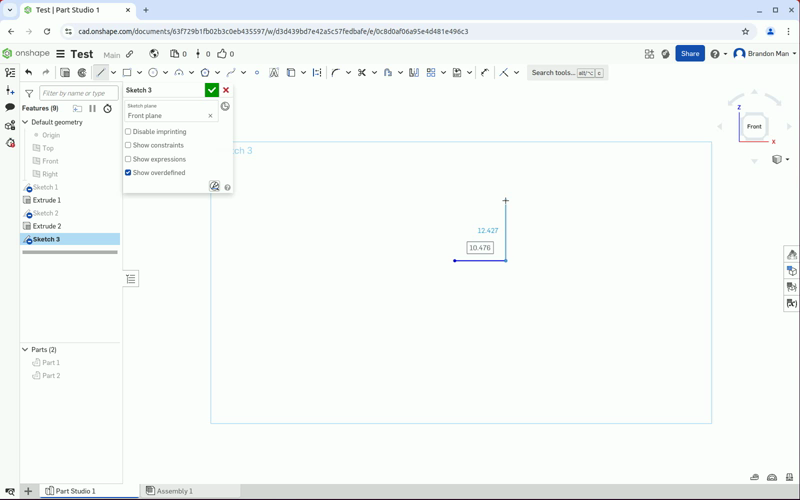
key_down(shift)
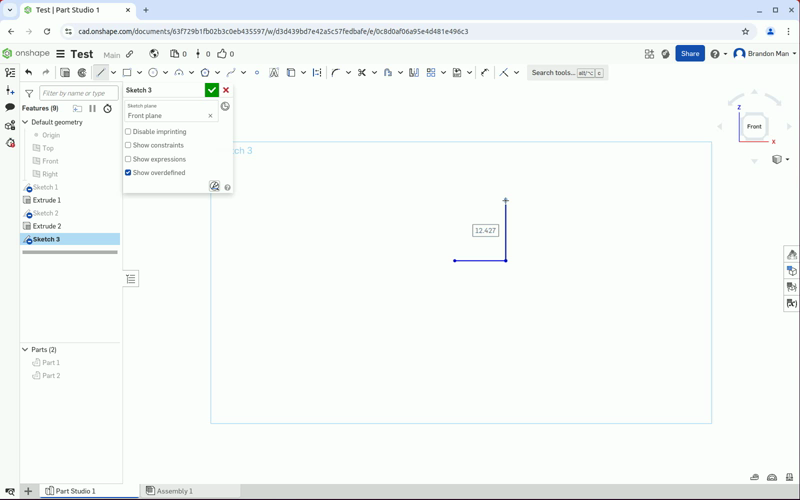
mouse_move(535, 200)
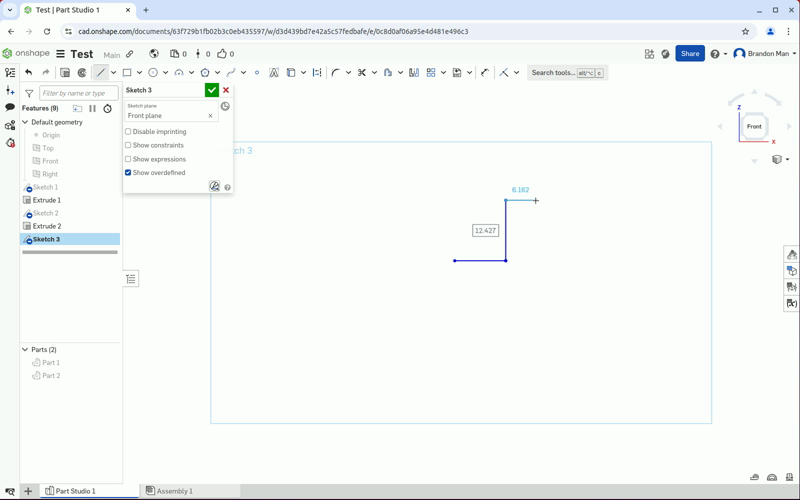
mouse_move(454, 200)
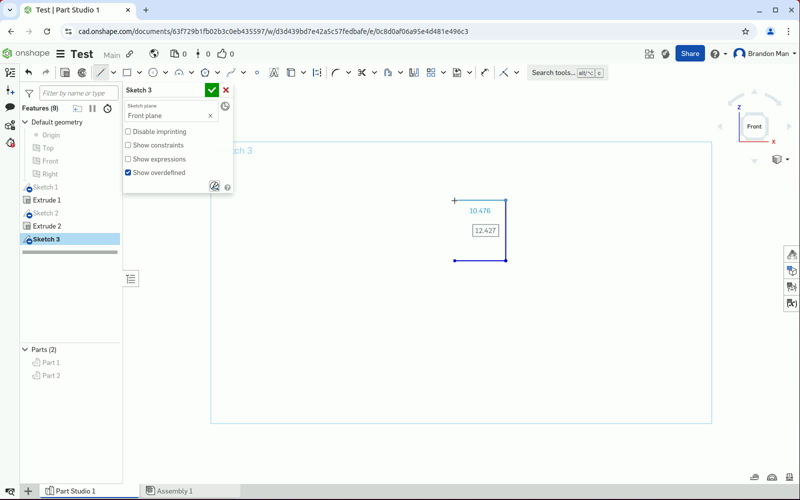
click(454, 200)
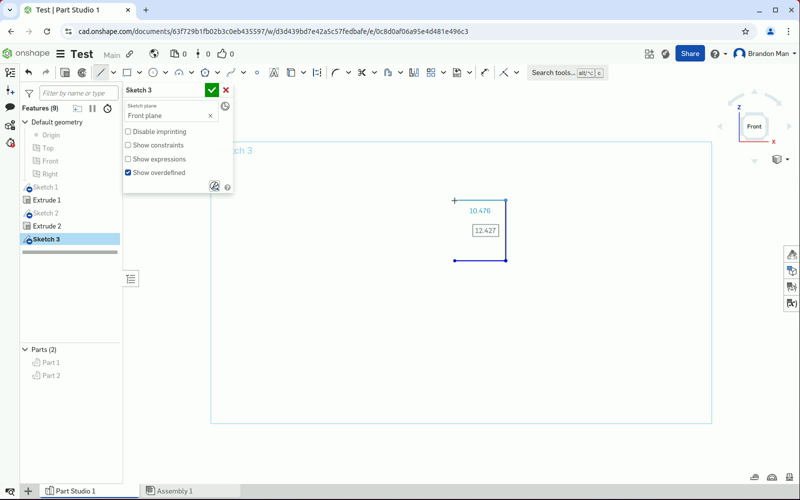
key_up(shift)
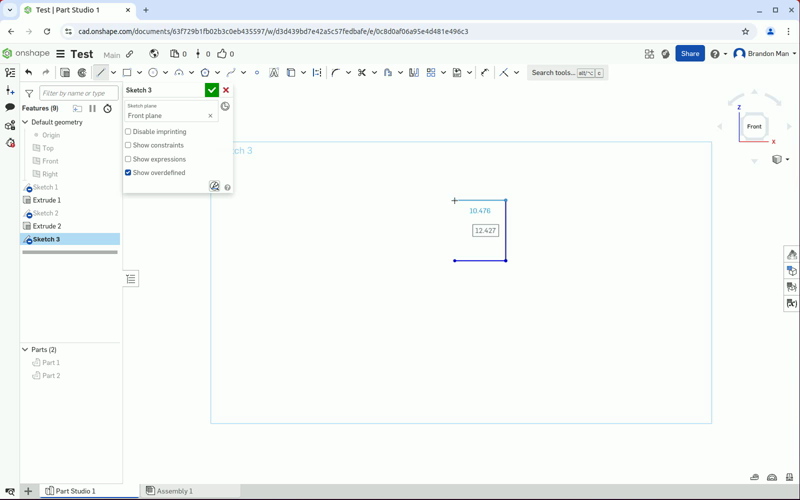
key_down(shift)
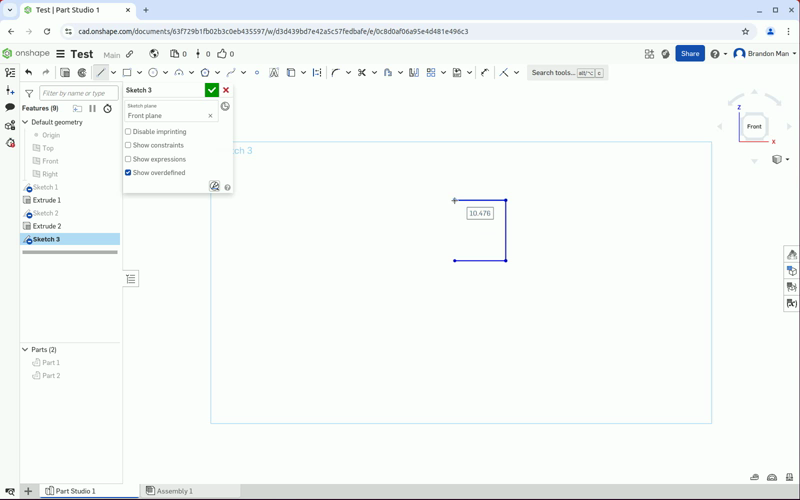
mouse_move(454, 260)
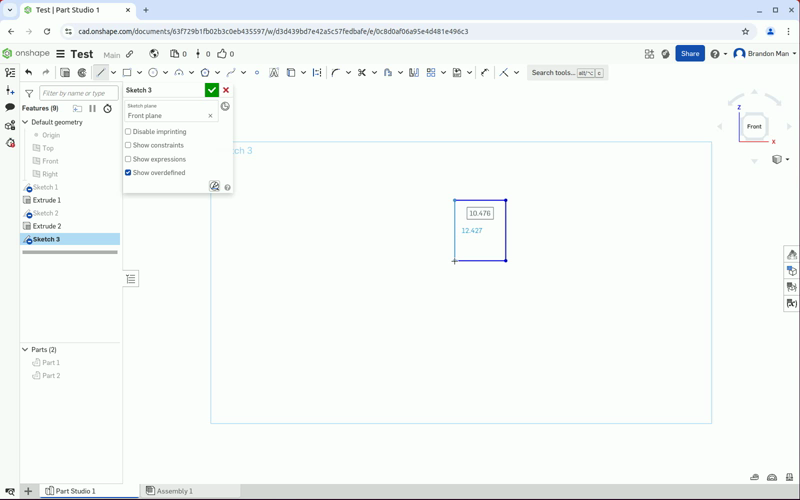
key_up(shift)
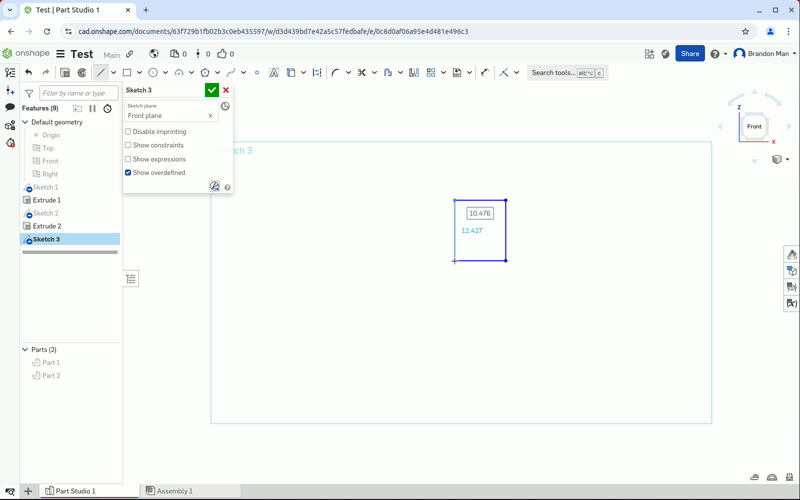
click(454, 260)
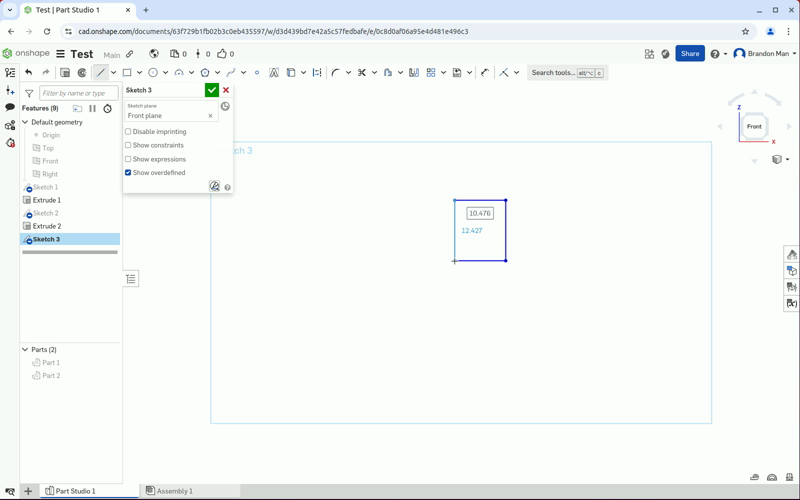
key(esc)
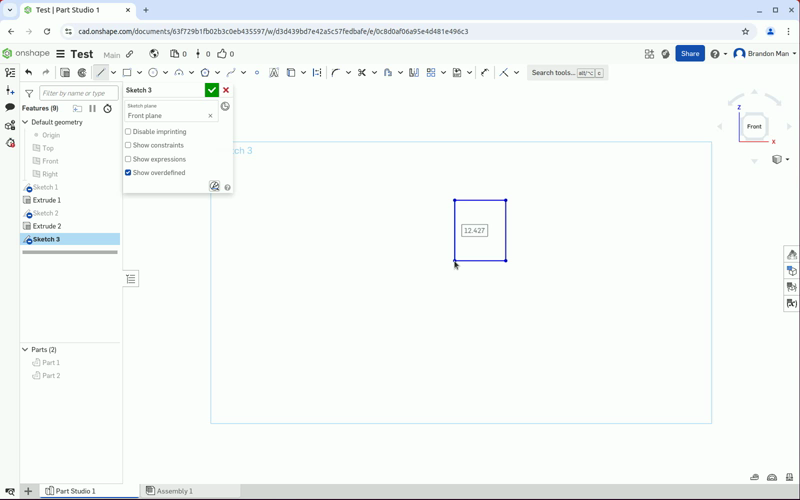
mouse_move(498, 223)
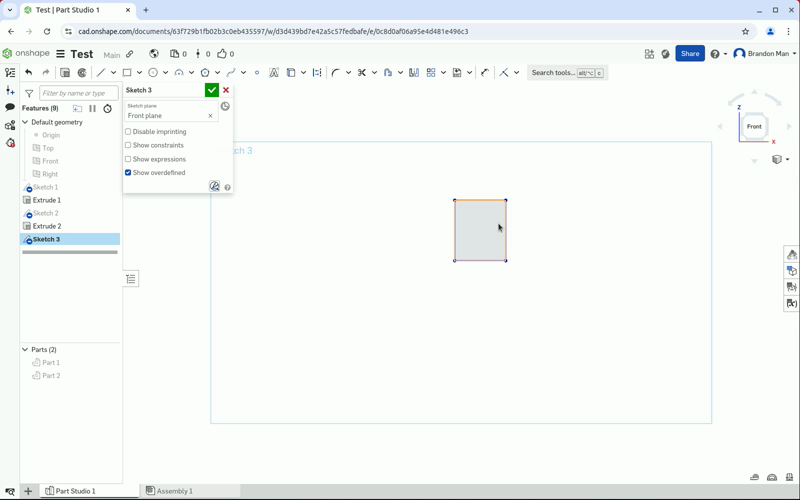
click(498, 223)
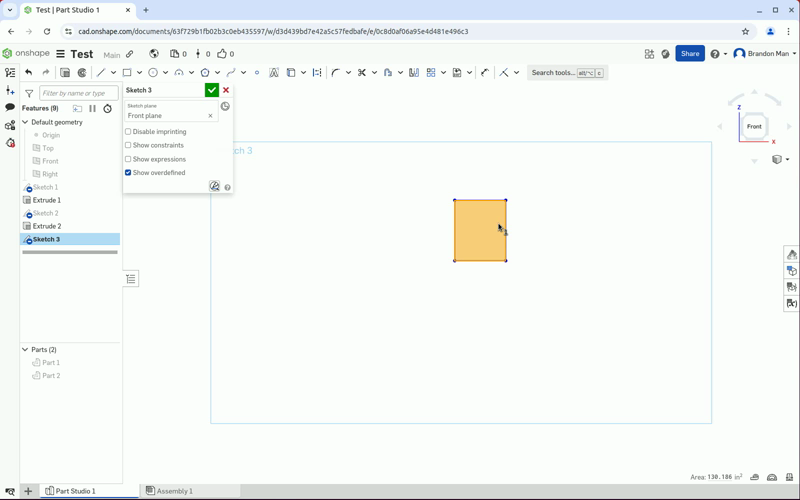
mouse_move(73, 352)
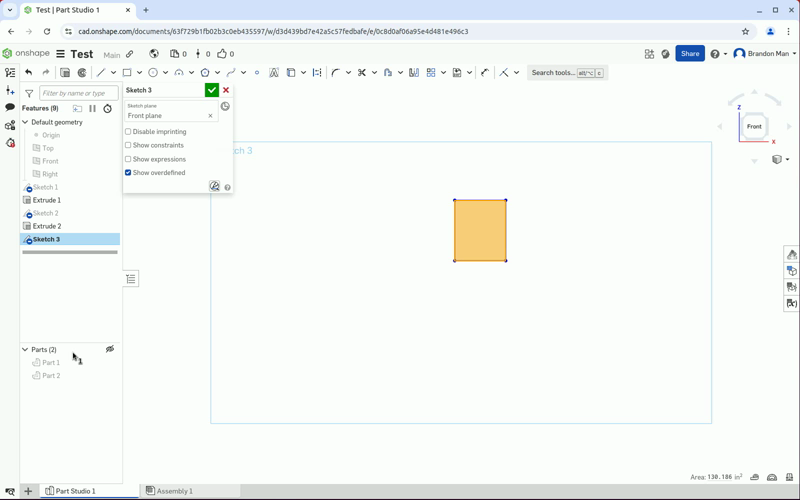
key(shift+y)
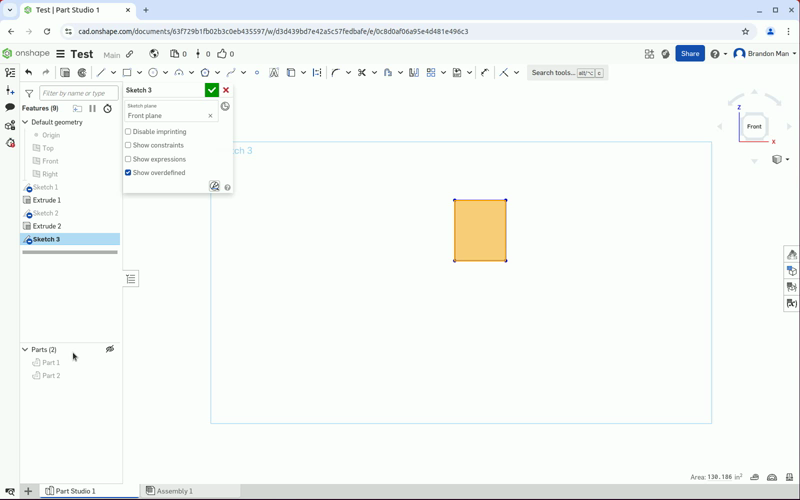
key(shift+e)
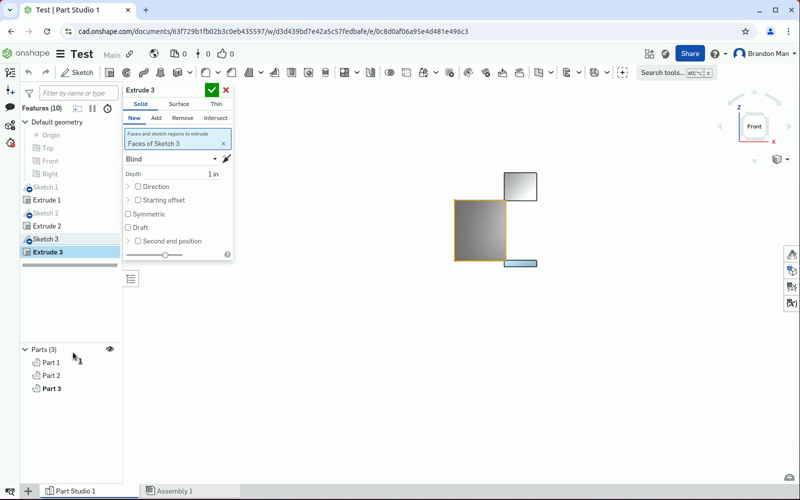
mouse_move(143, 106)
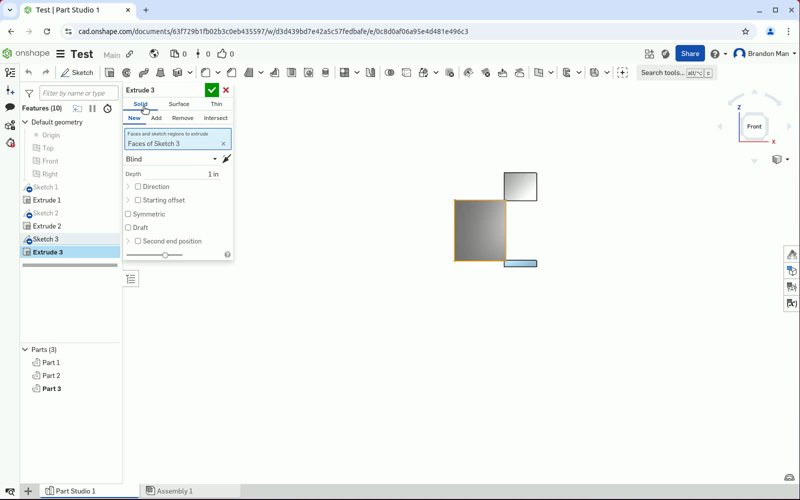
click(143, 106)
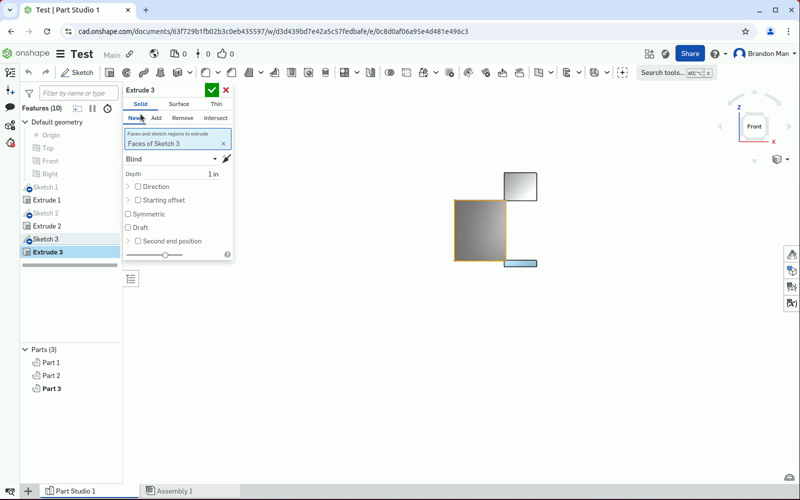
mouse_move(137, 120)
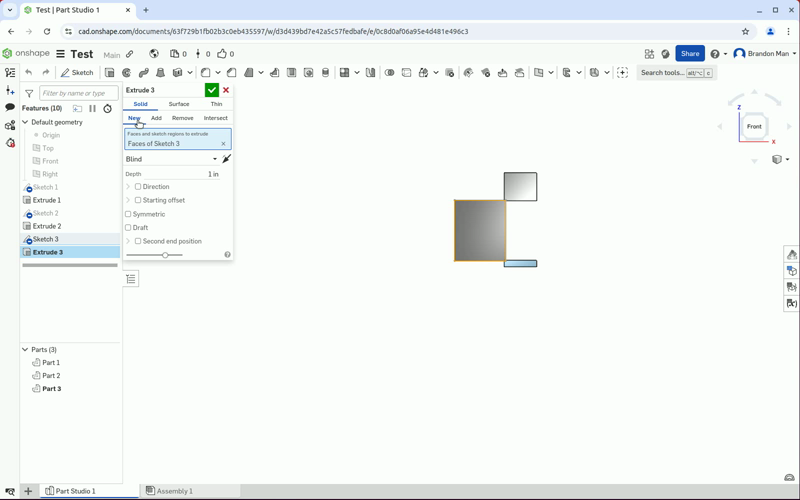
click(137, 120)
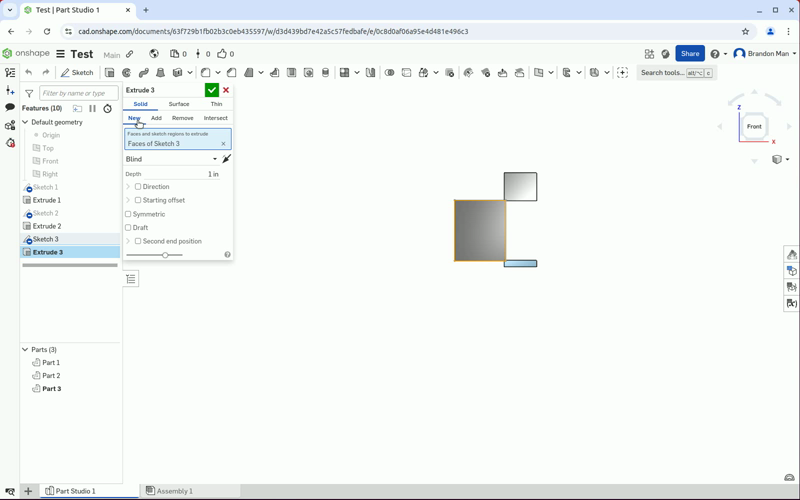
key(tab, 4)
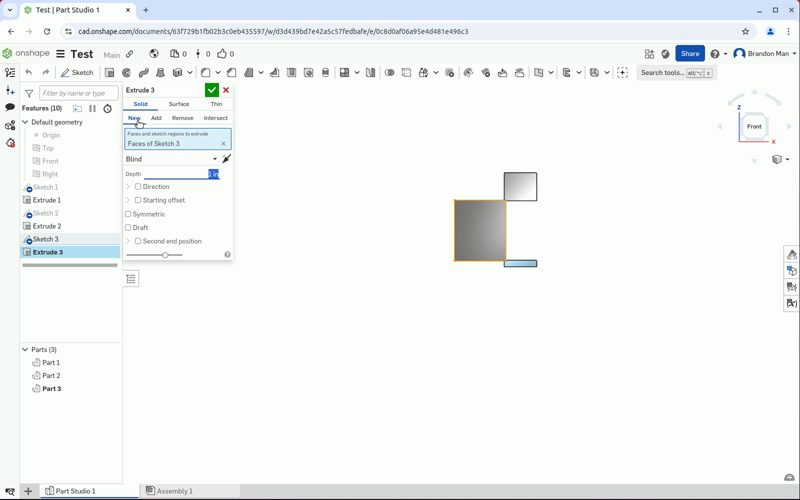
text(7.221)
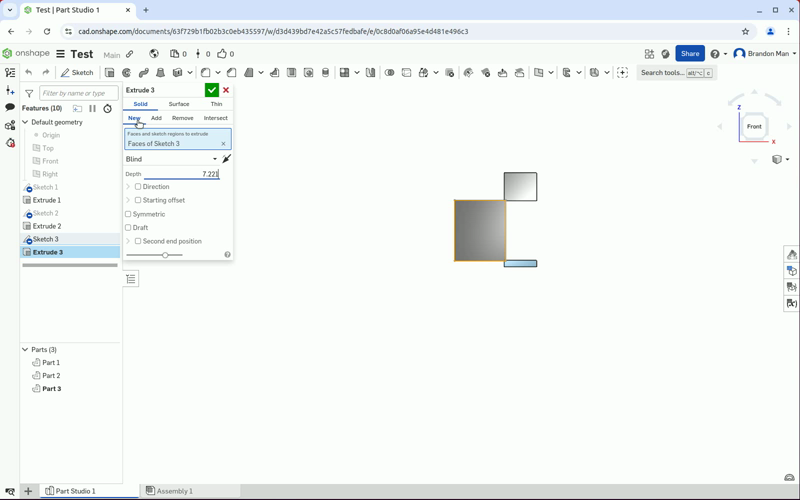
key(enter)
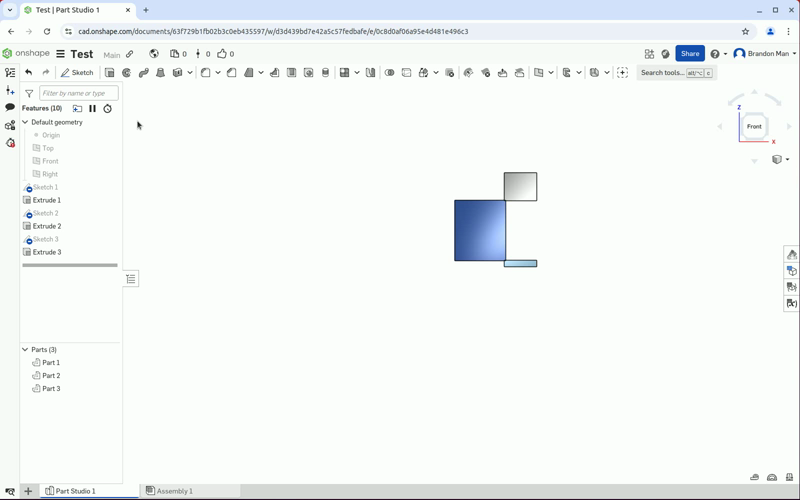
key(shift+h)
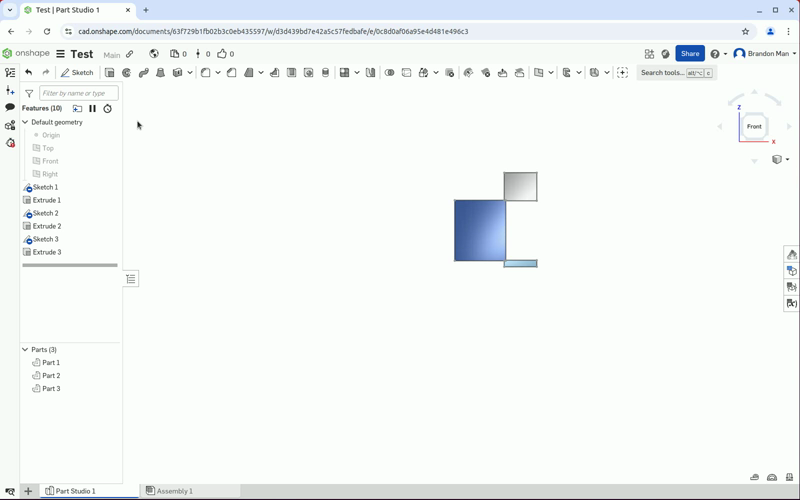
key(shift+h)
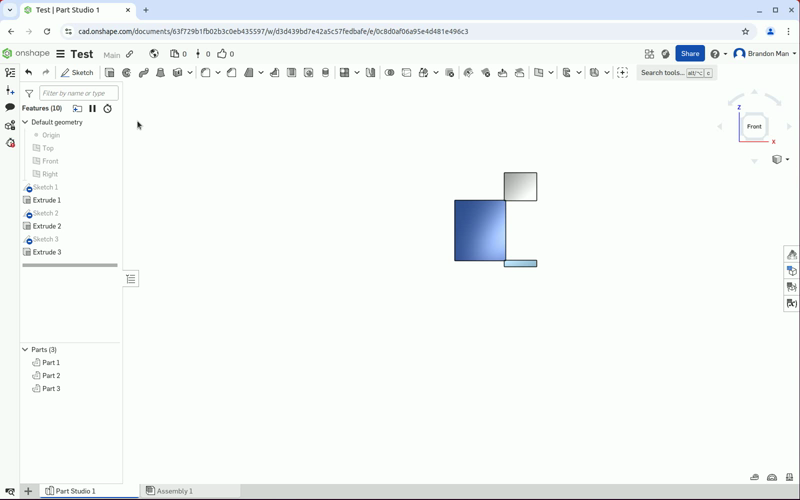
mouse_move(73, 189)
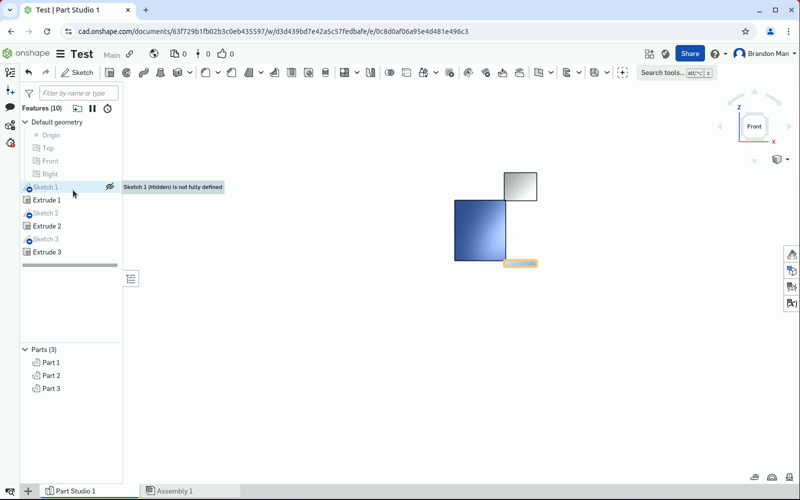
click(73, 189)
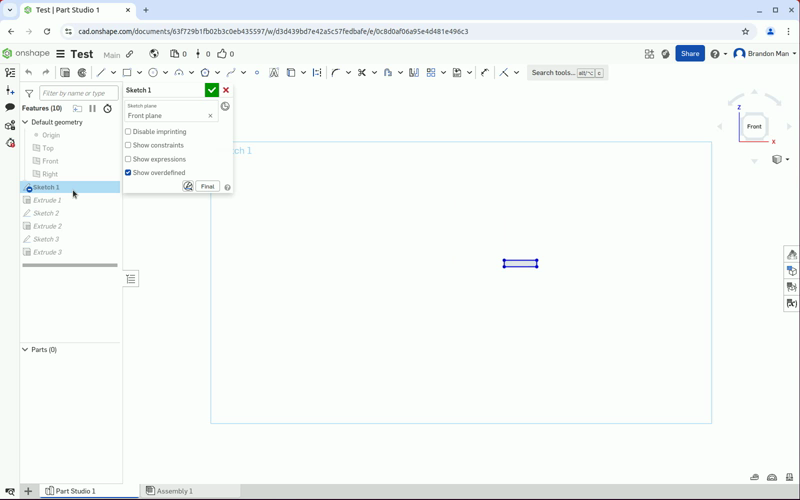
mouse_move(229, 92)
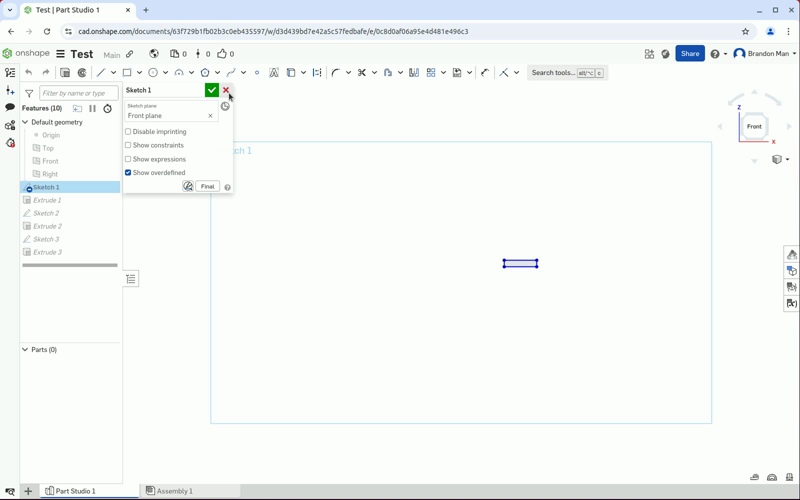
click(229, 92)
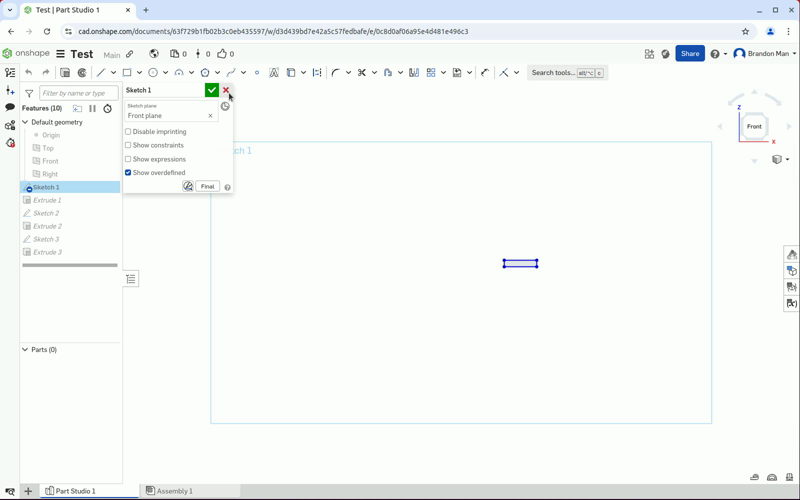
key(shift+s)
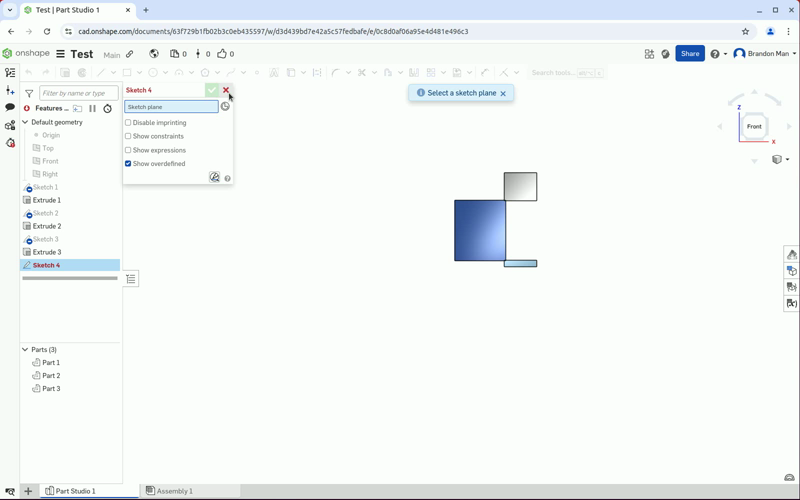
mouse_move(73, 163)
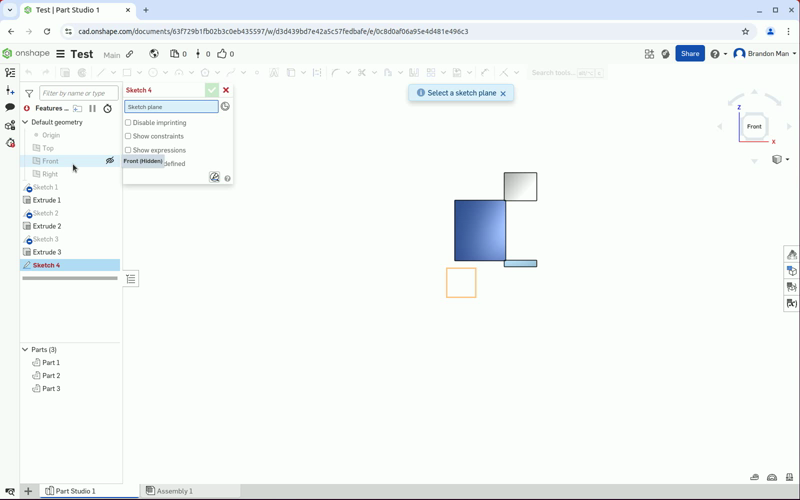
click(73, 163)
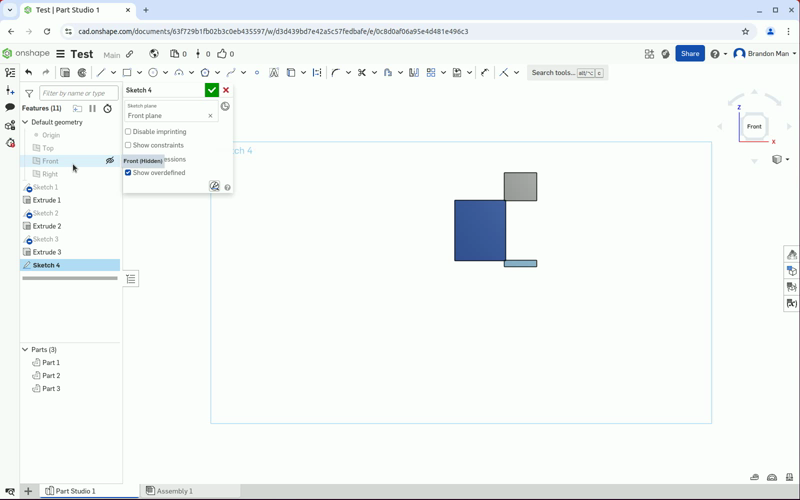
mouse_move(73, 352)
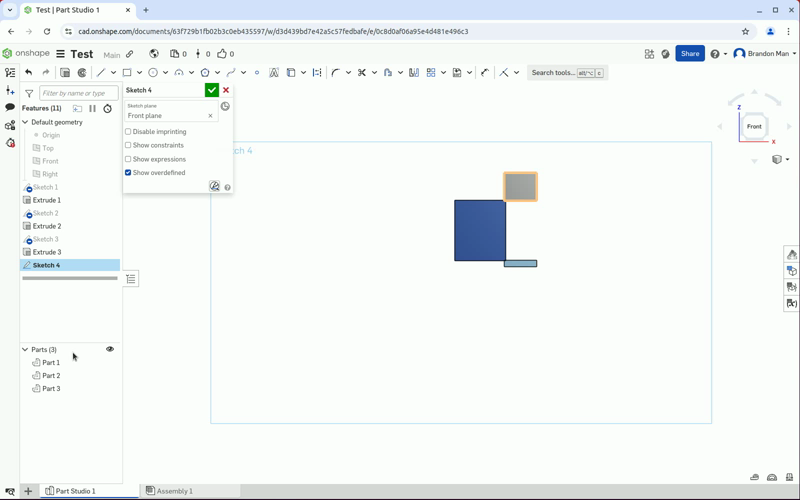
key(y)
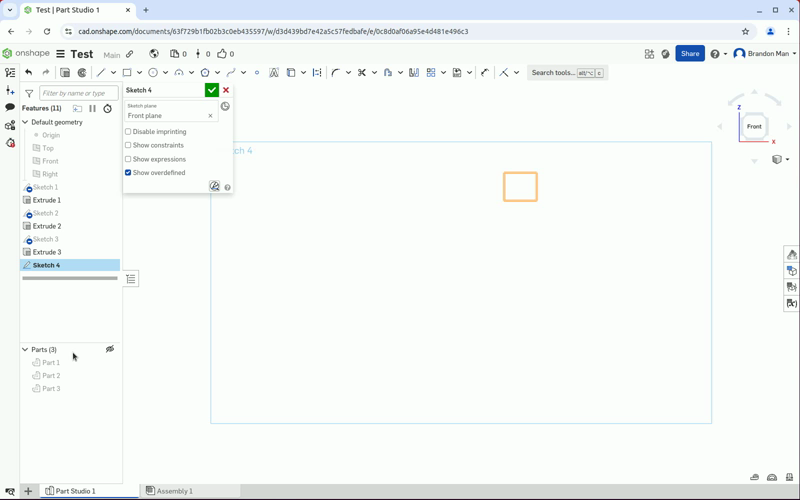
key(l)
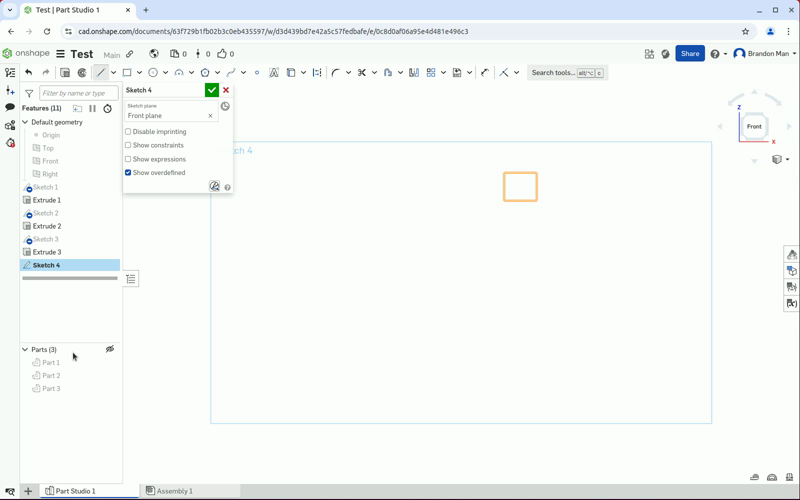
key_down(shift)
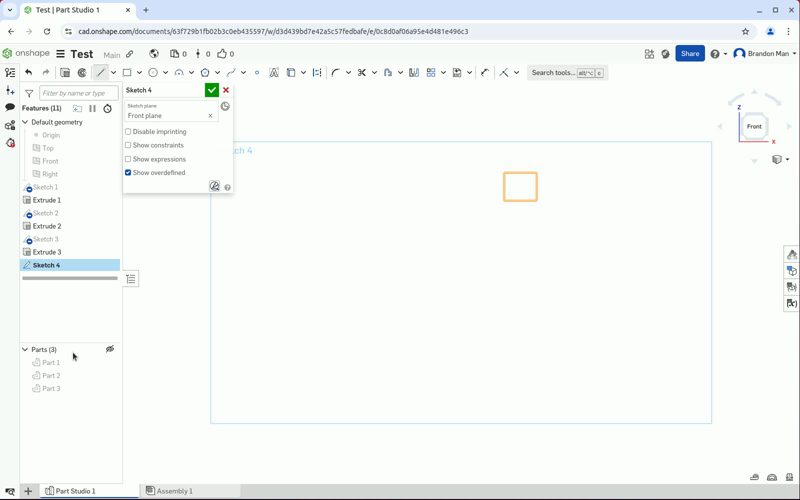
mouse_move(535, 260)
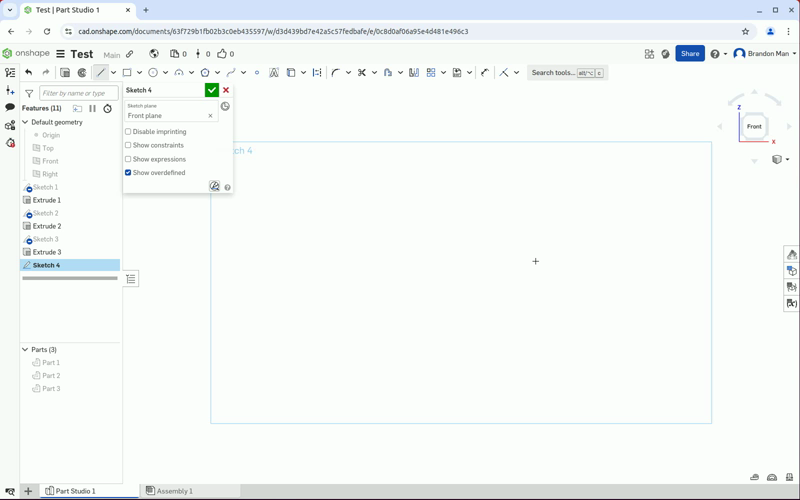
click(535, 260)
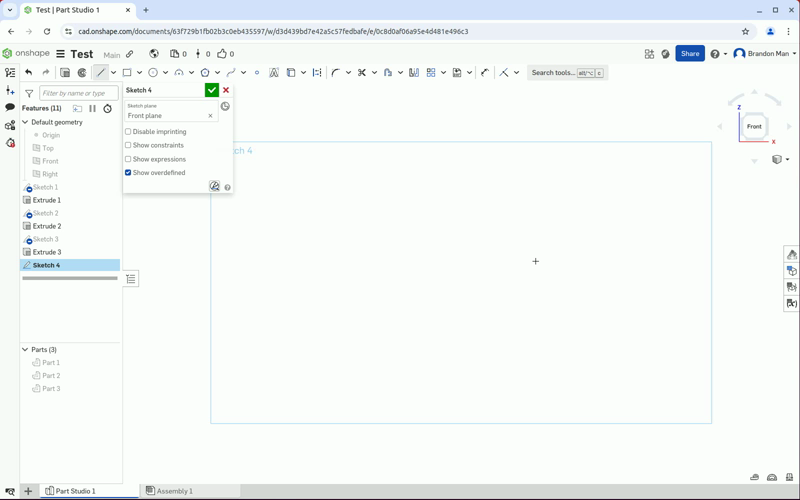
key_up(shift)
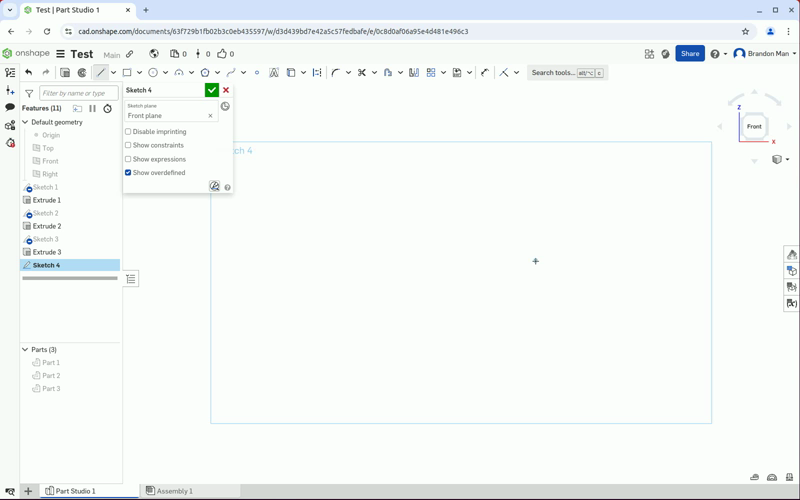
key_down(shift)
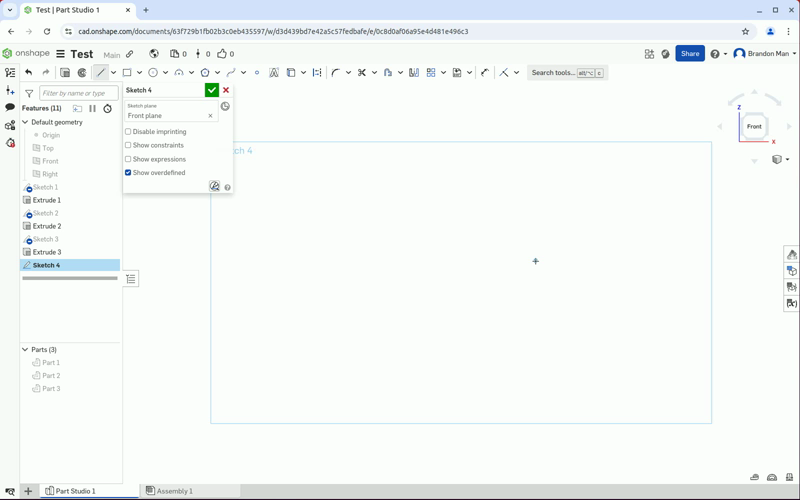
mouse_move(565, 260)
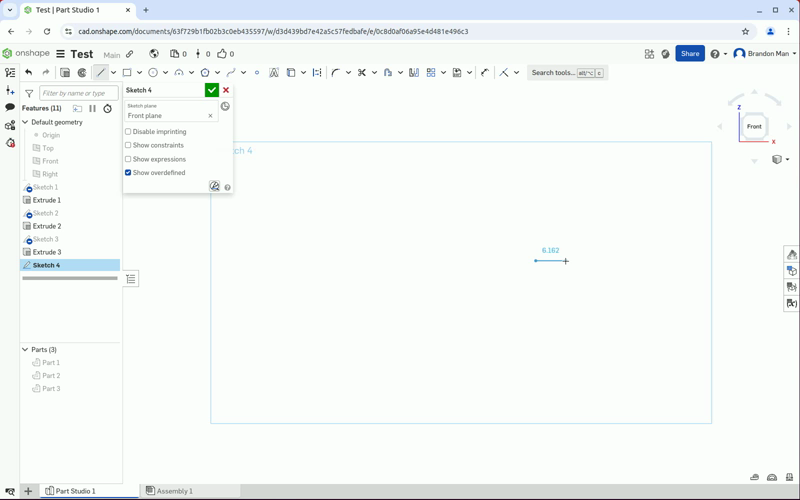
mouse_move(573, 260)
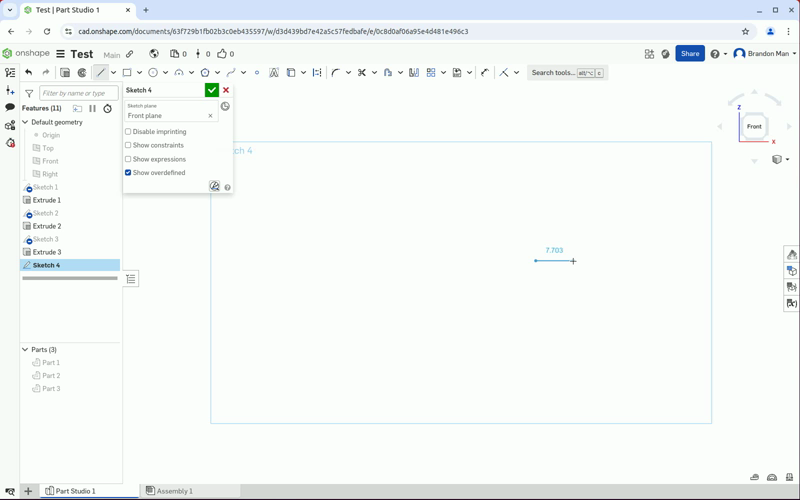
click(573, 260)
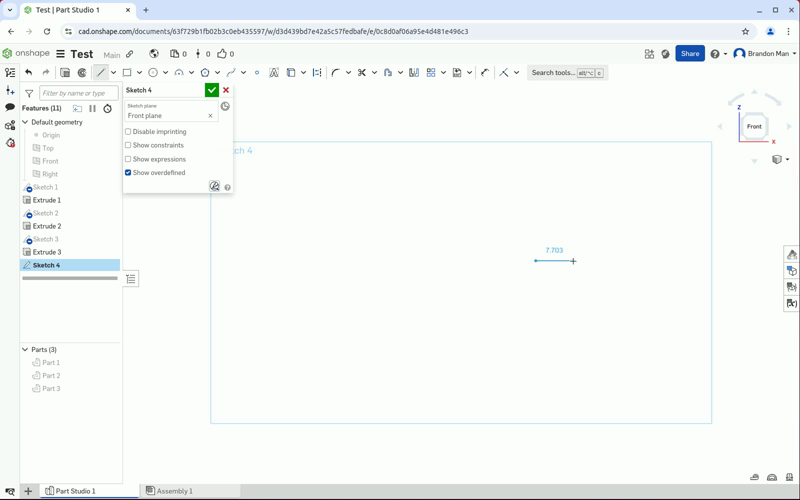
key_up(shift)
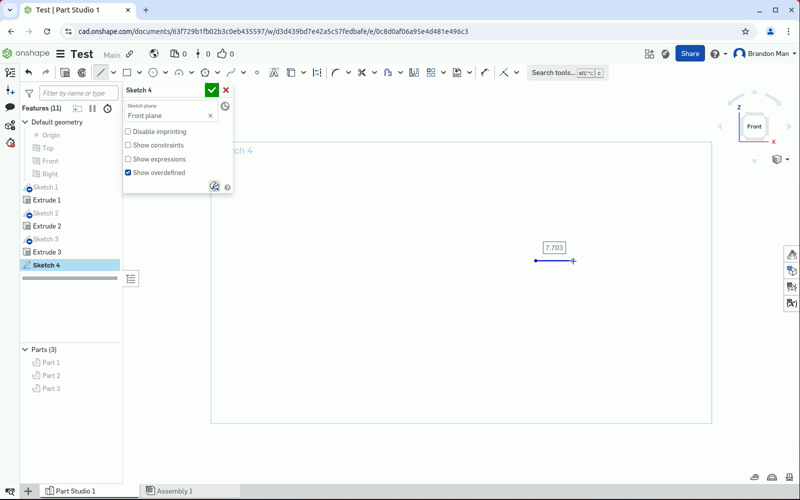
key_down(shift)
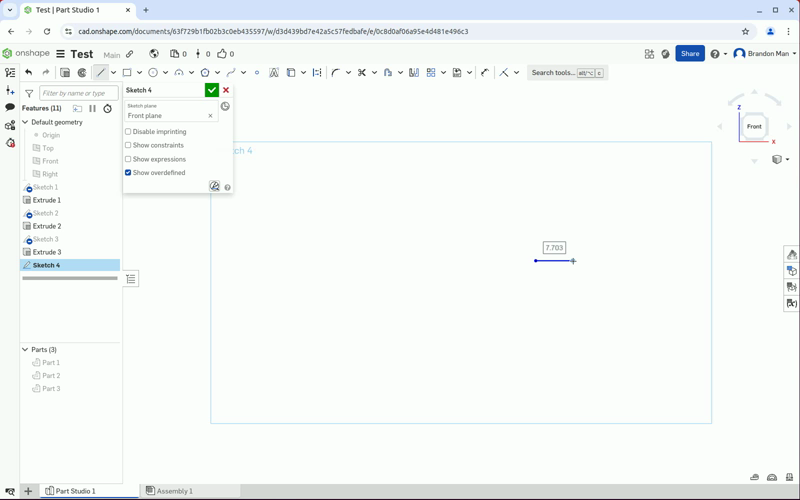
mouse_move(573, 200)
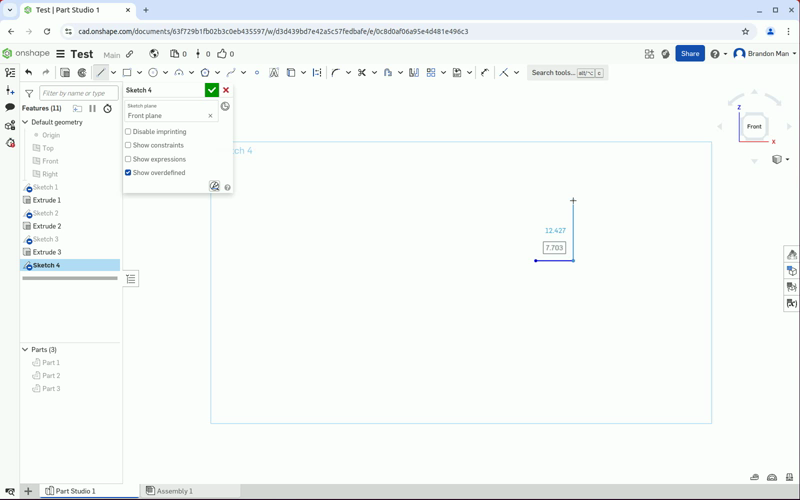
click(573, 200)
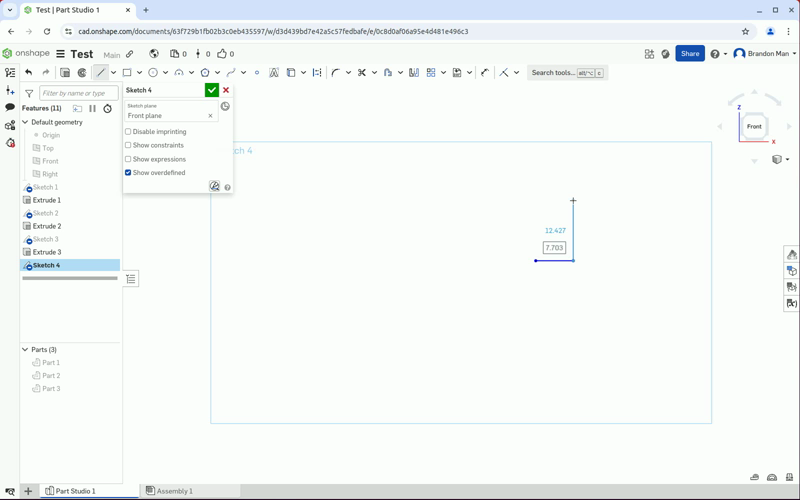
key_up(shift)
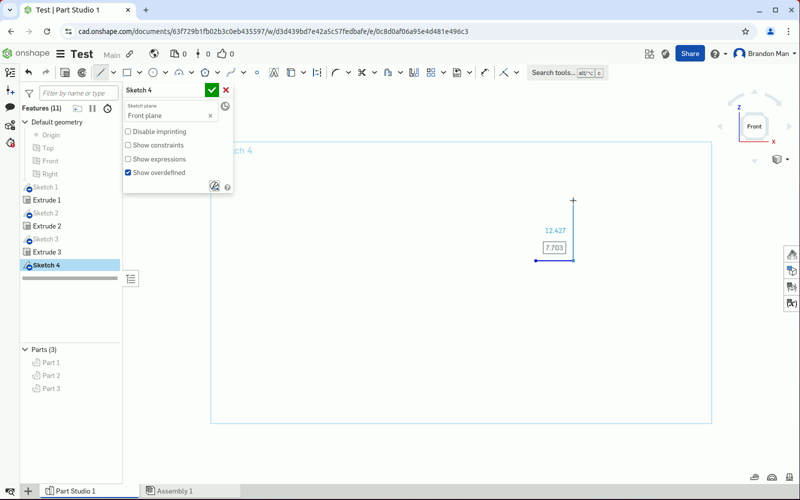
key_down(shift)
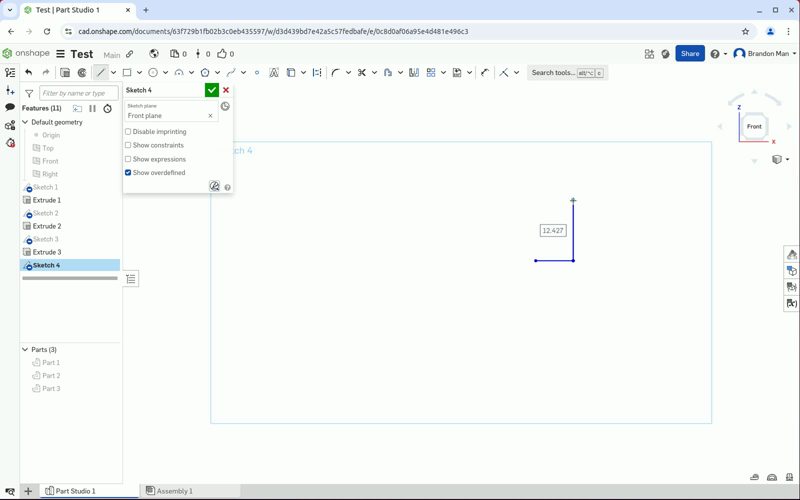
mouse_move(589, 200)
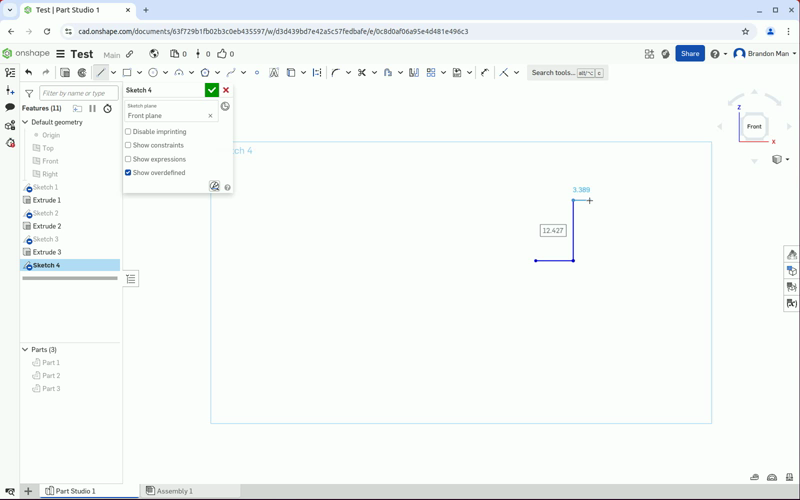
mouse_move(535, 200)
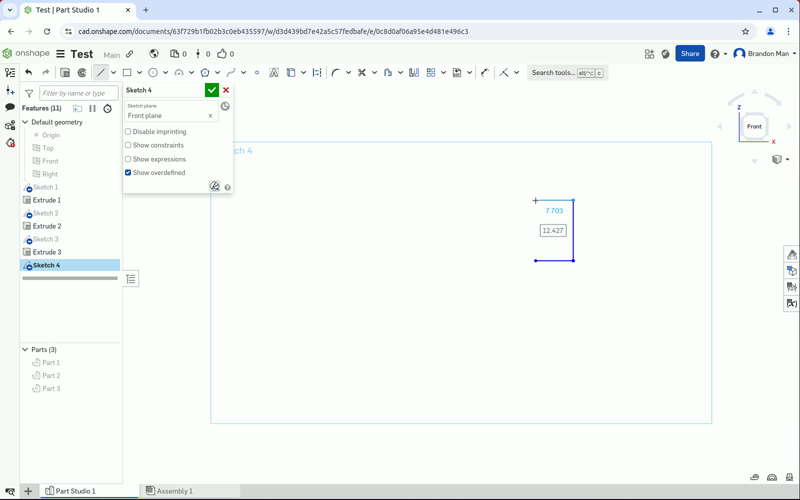
click(535, 200)
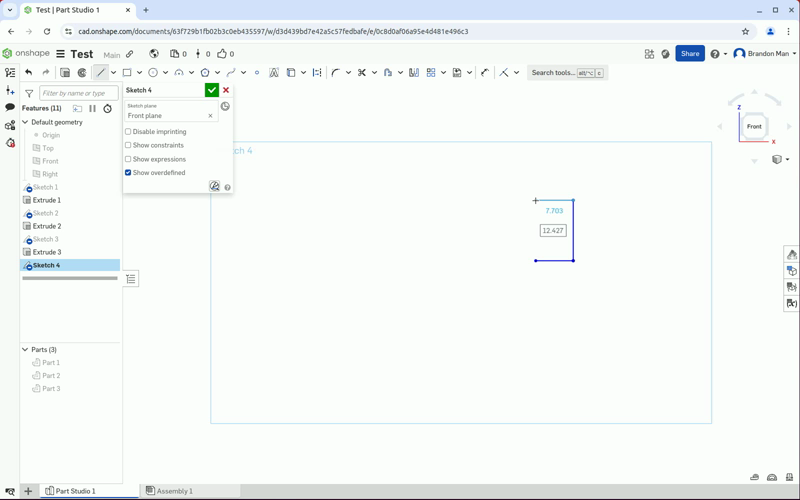
key_up(shift)
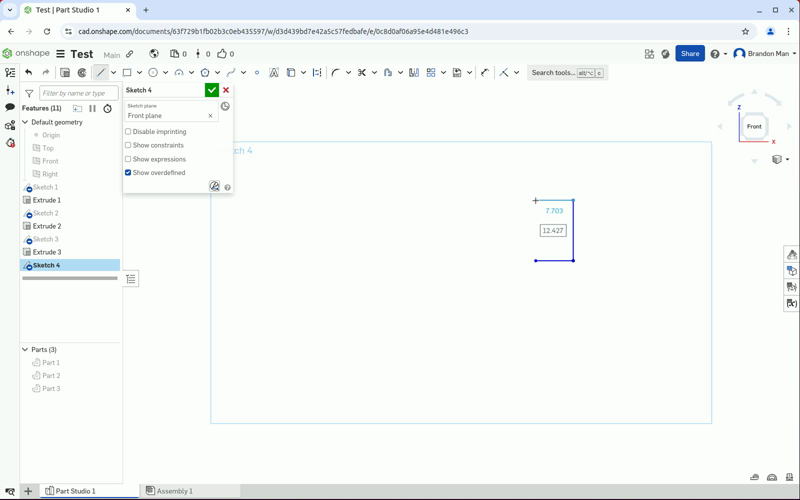
key_down(shift)
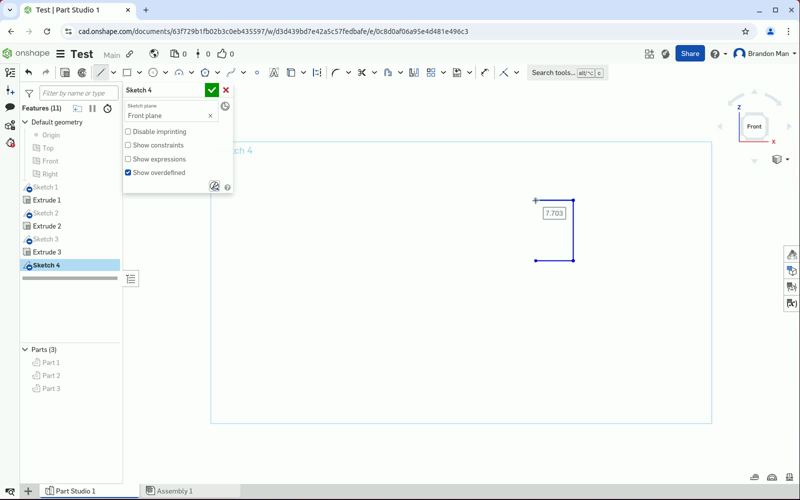
mouse_move(535, 260)
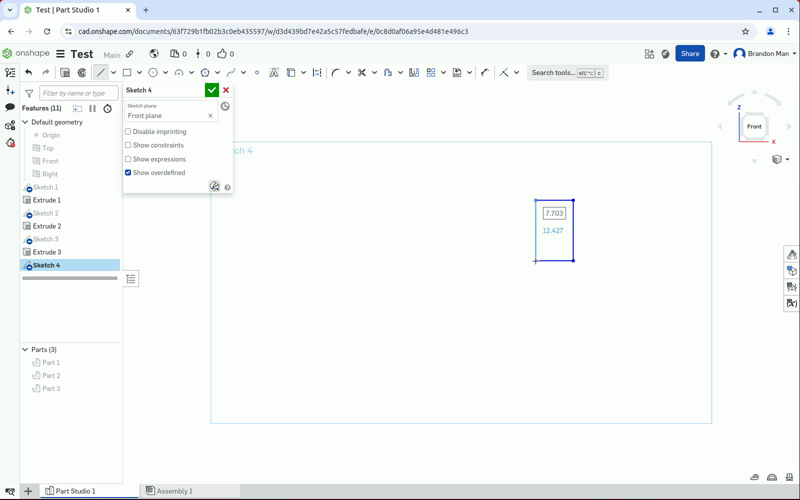
key_up(shift)
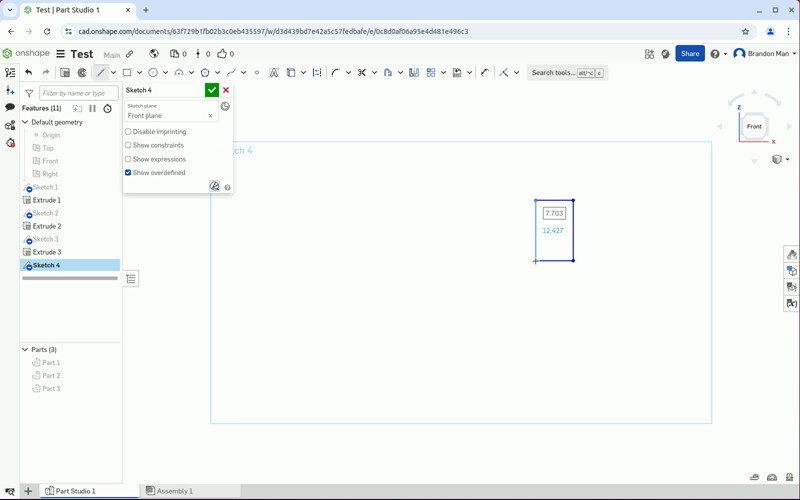
click(535, 260)
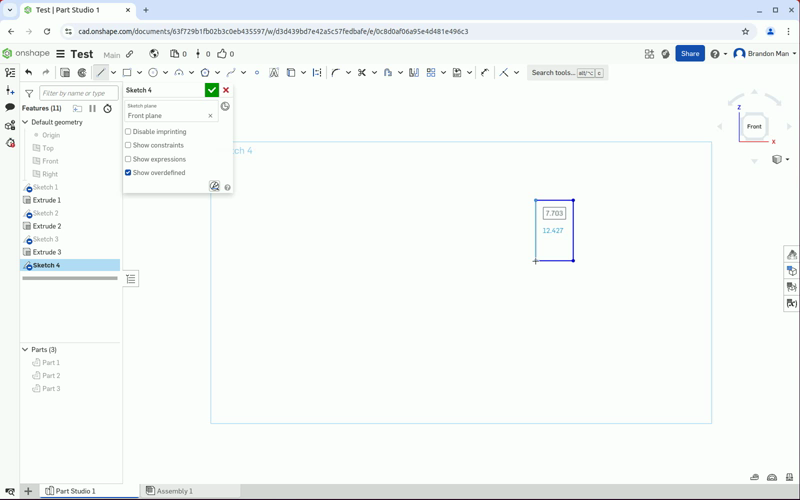
key(esc)
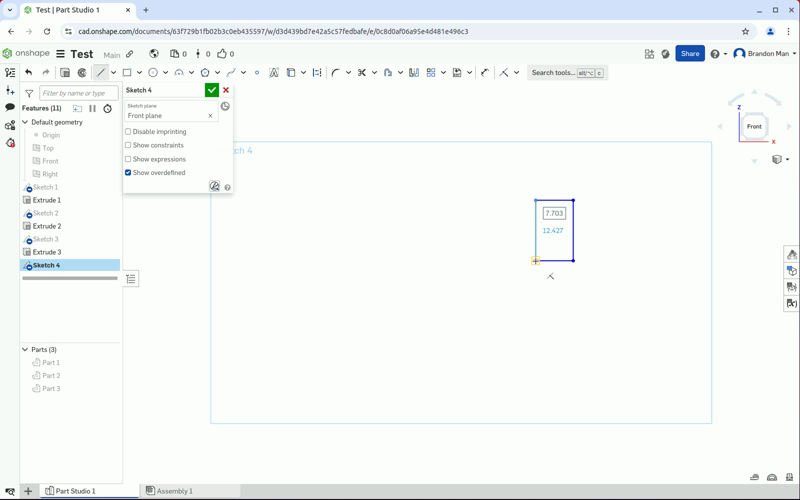
mouse_move(563, 230)
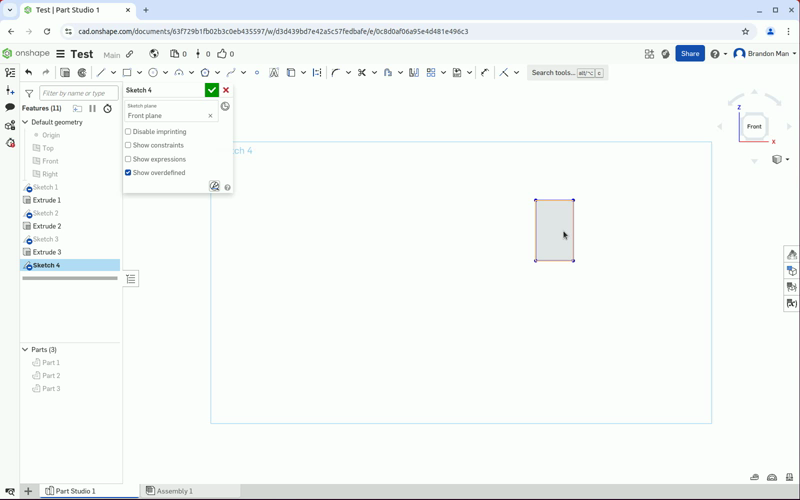
click(563, 230)
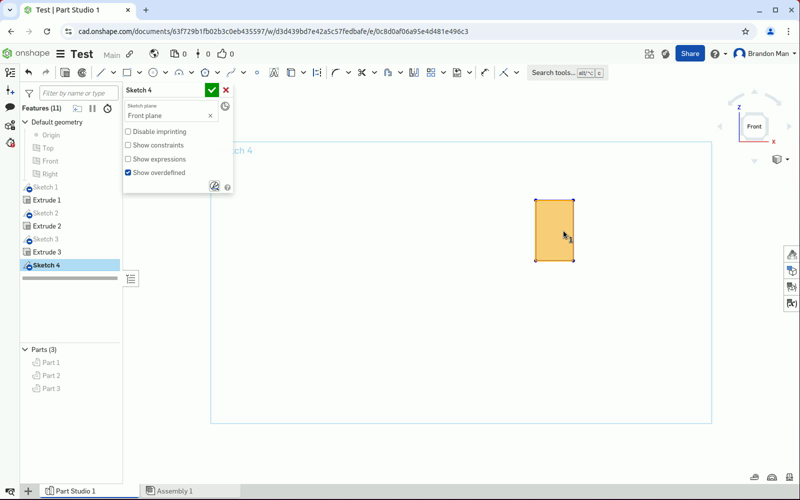
mouse_move(73, 352)
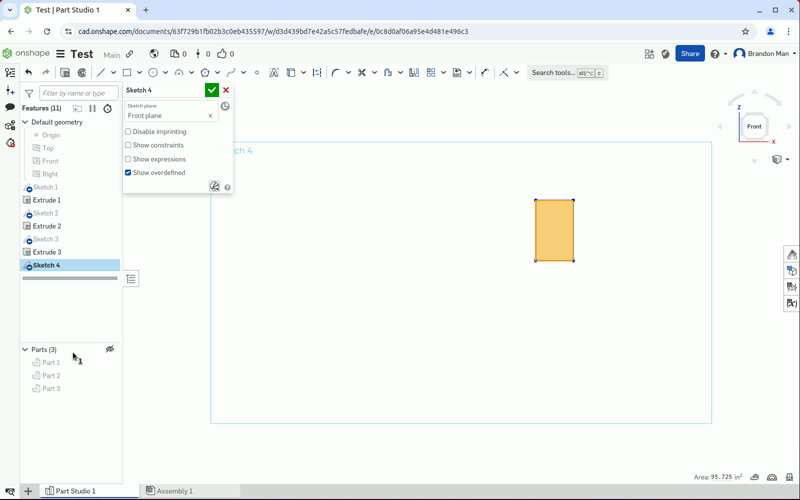
key(shift+y)
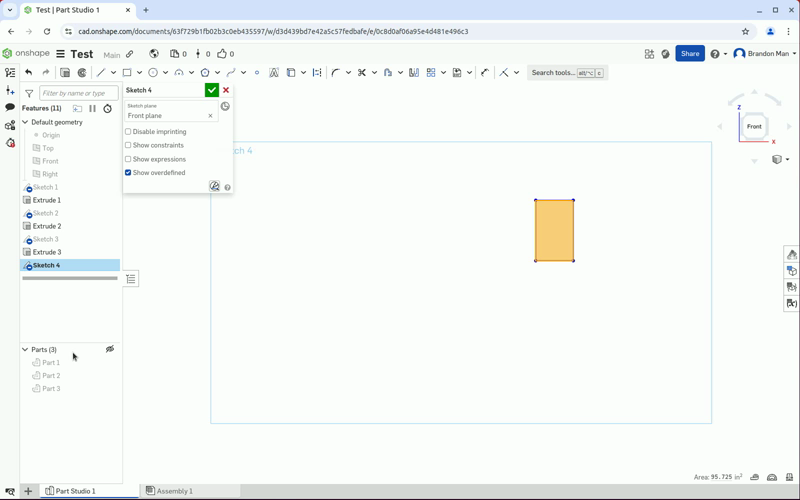
key(shift+e)
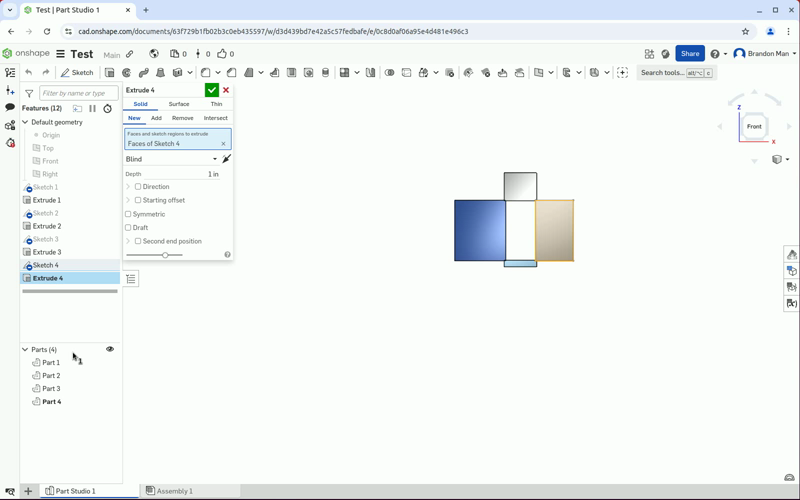
mouse_move(143, 106)
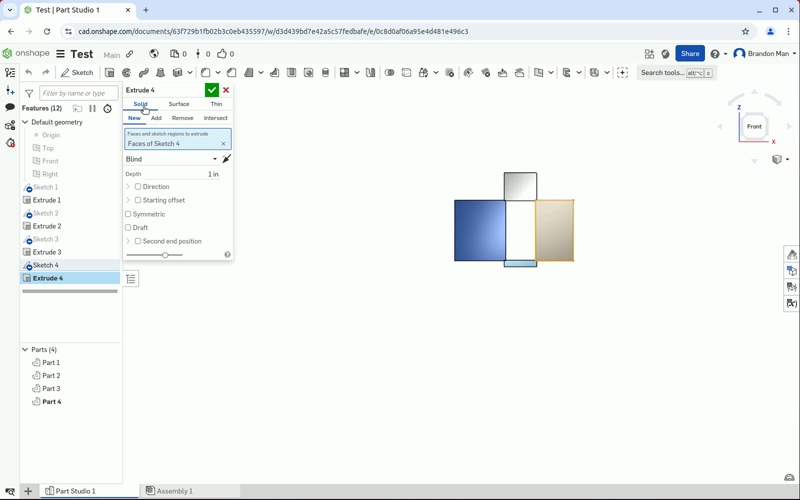
click(143, 106)
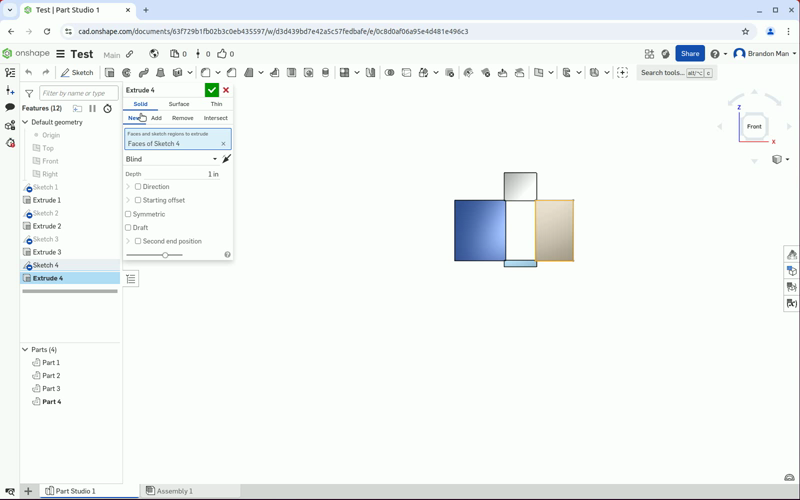
mouse_move(137, 120)
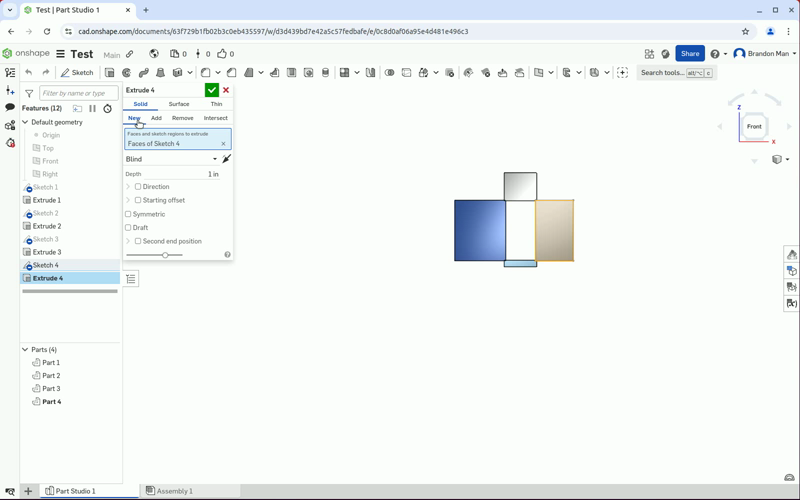
click(137, 120)
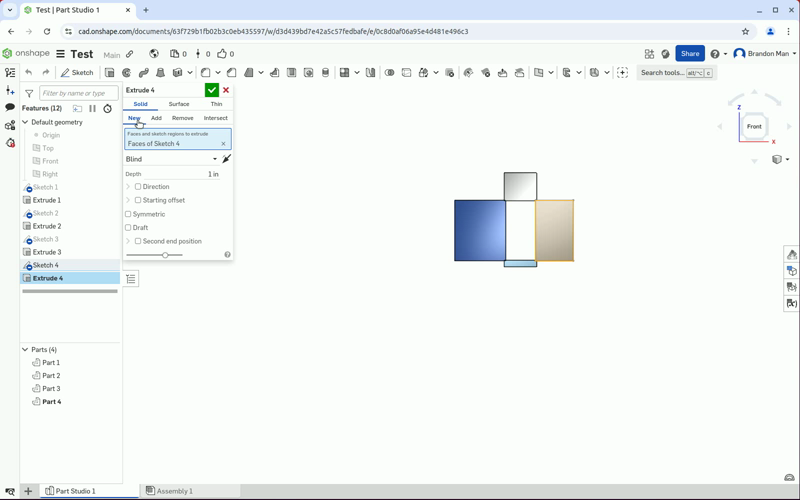
key(tab, 4)
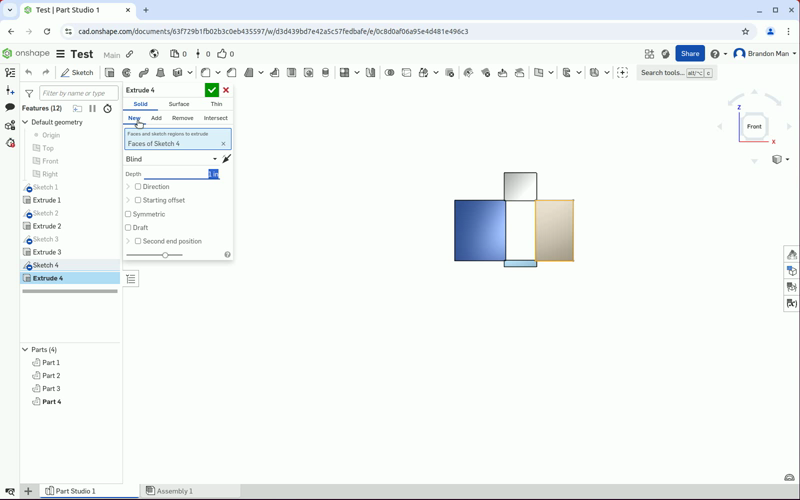
text(7.221)
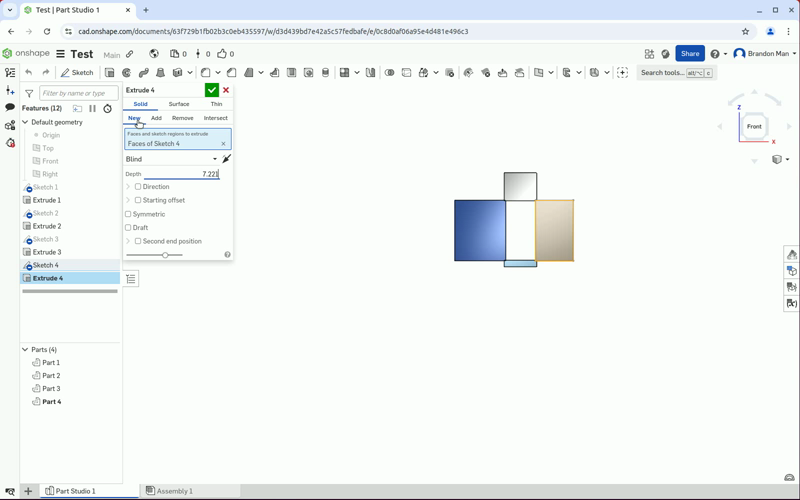
key(enter)
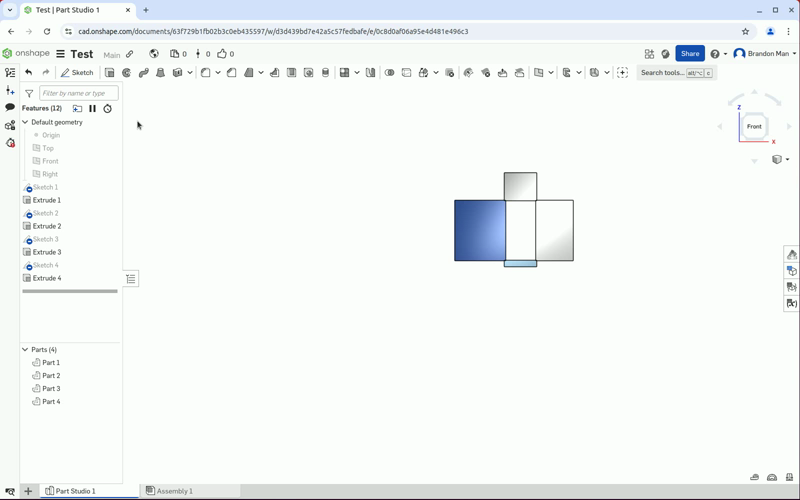
key(shift+h)
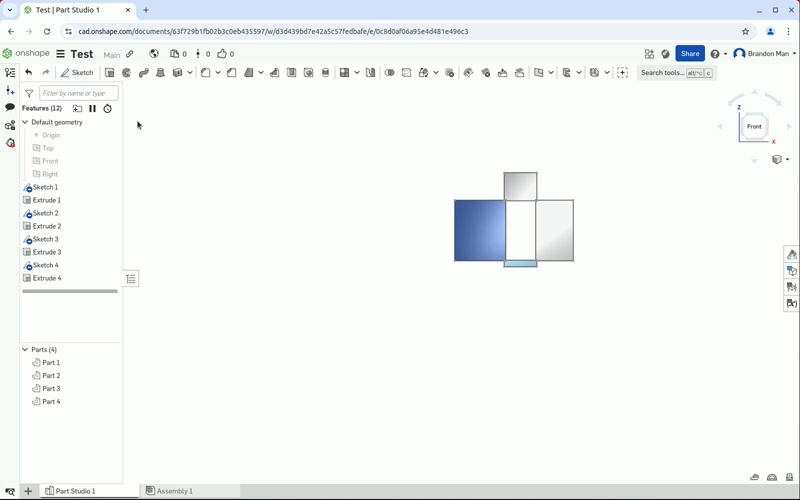
key(shift+h)
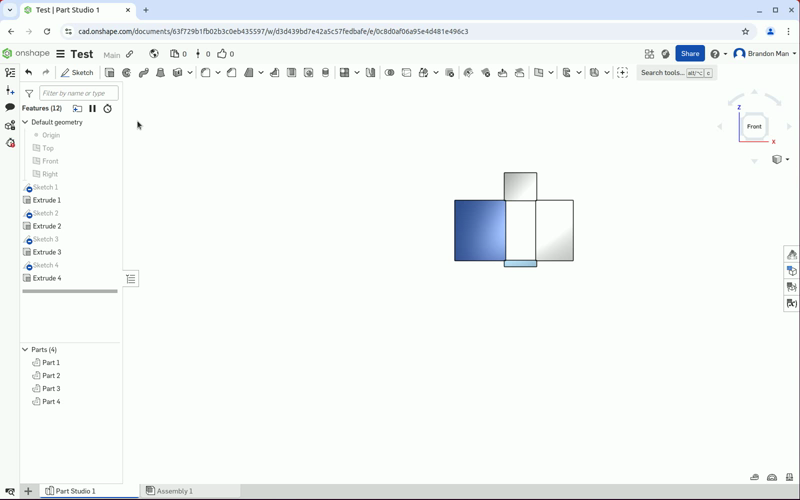
mouse_move(73, 189)
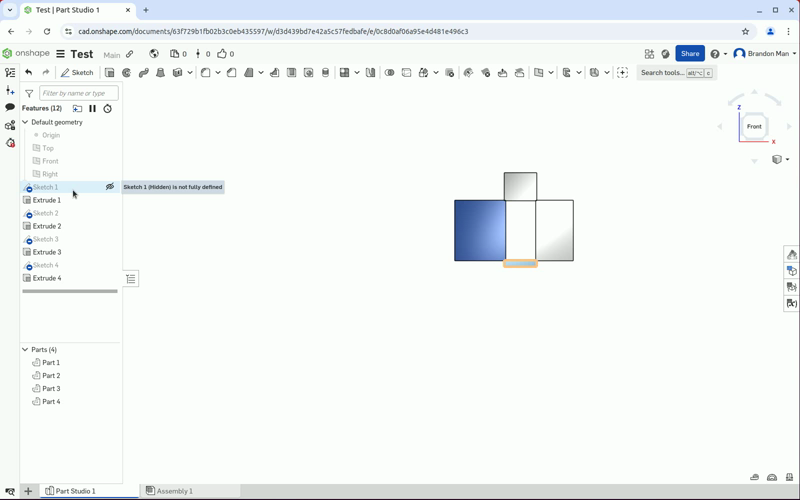
click(73, 189)
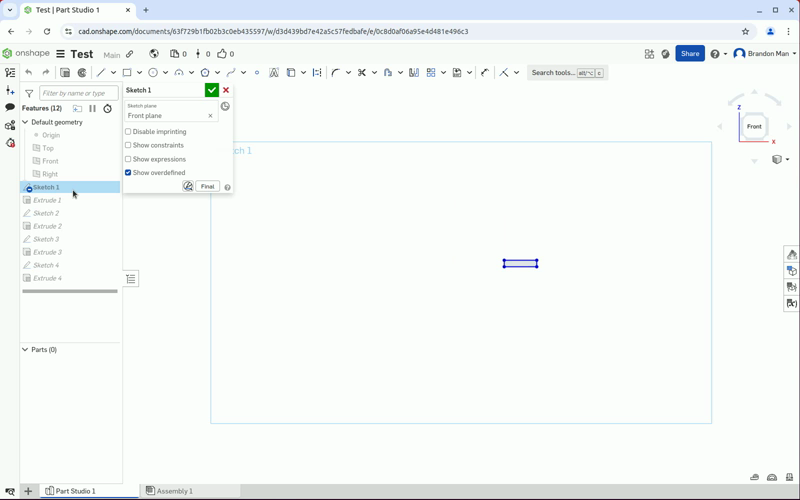
mouse_move(229, 92)
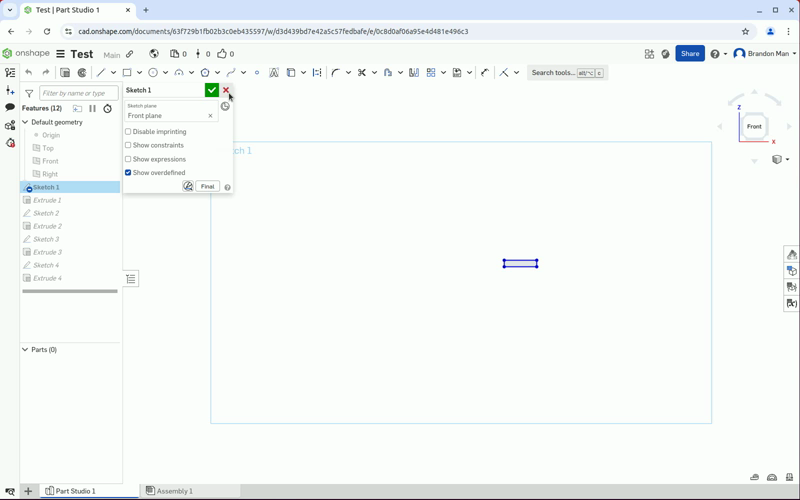
click(229, 92)
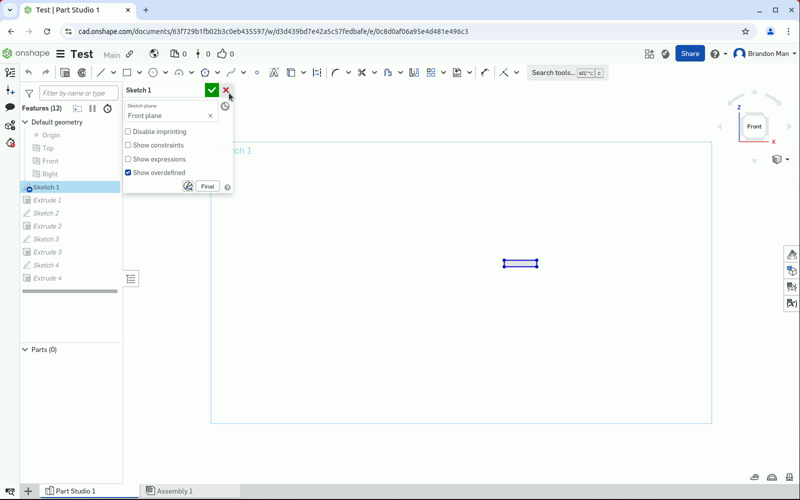
key(shift+s)
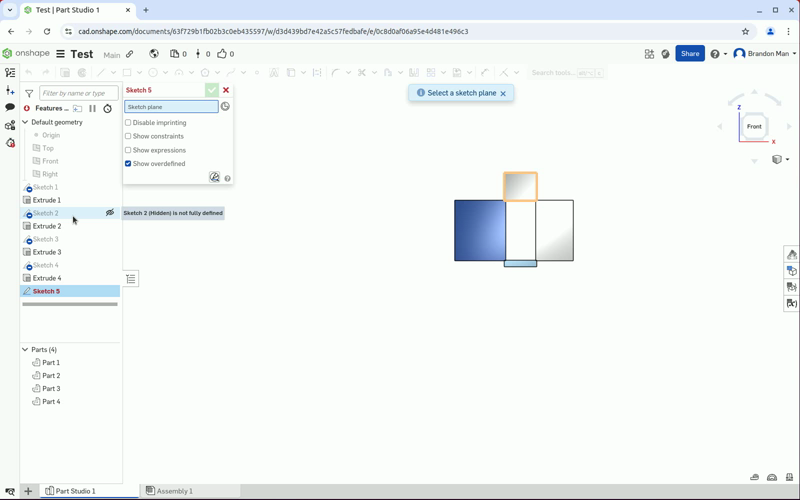
scroll(3)
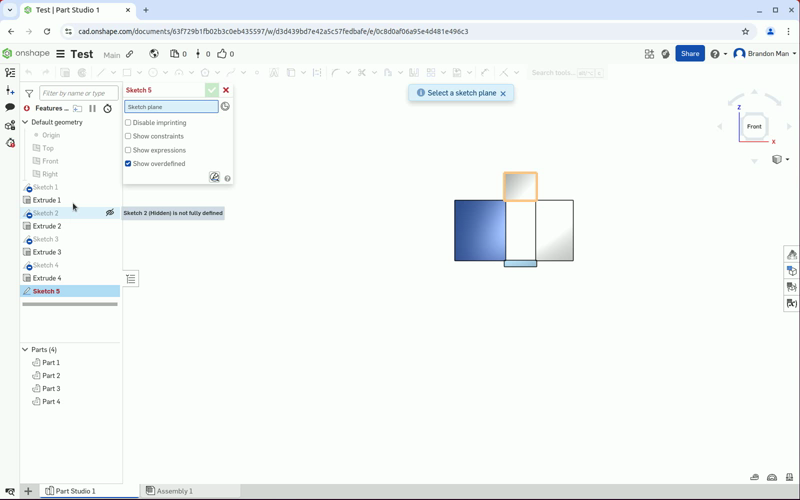
mouse_move(73, 163)
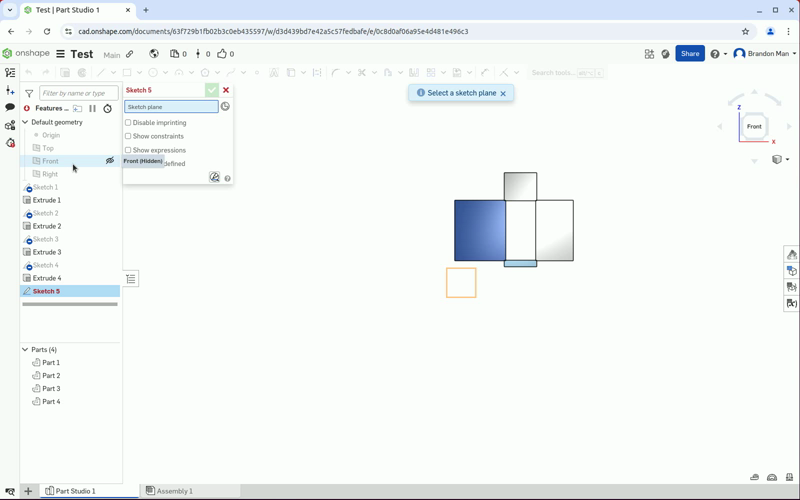
click(73, 163)
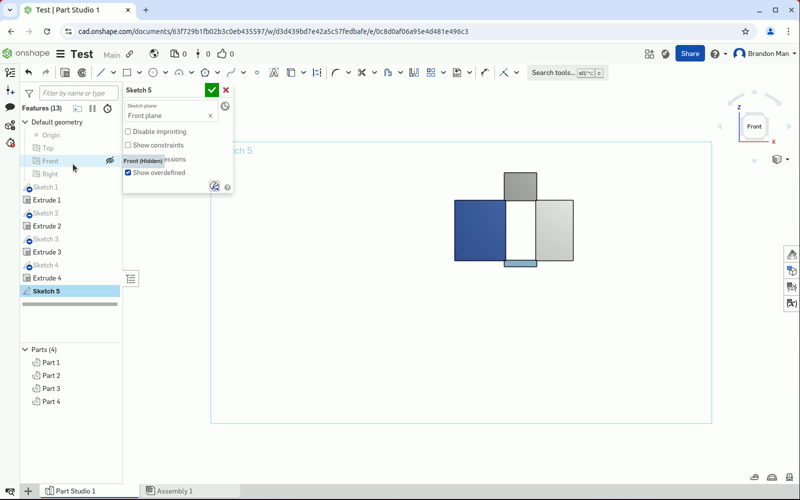
mouse_move(73, 352)
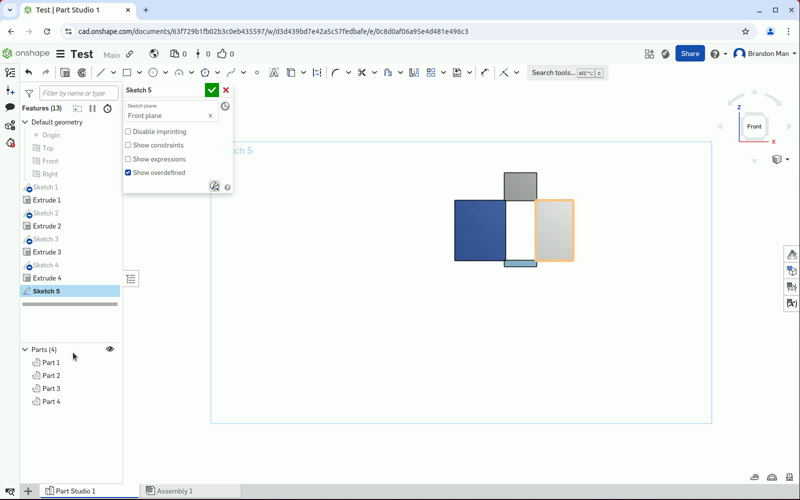
key(y)
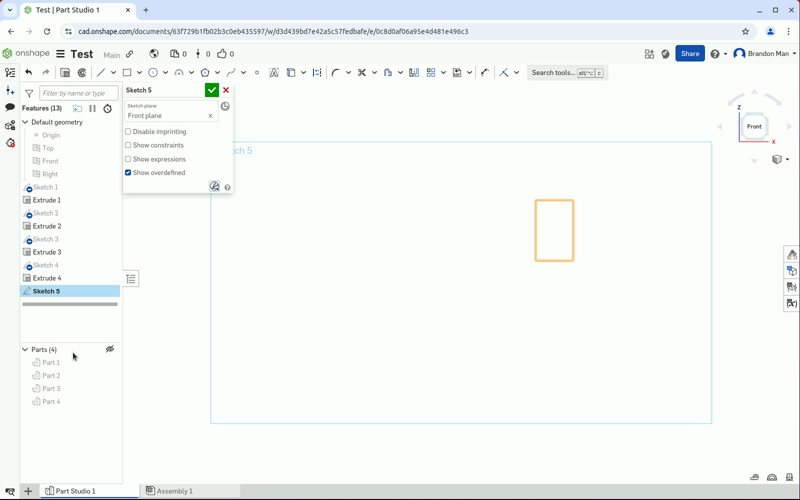
key(l)
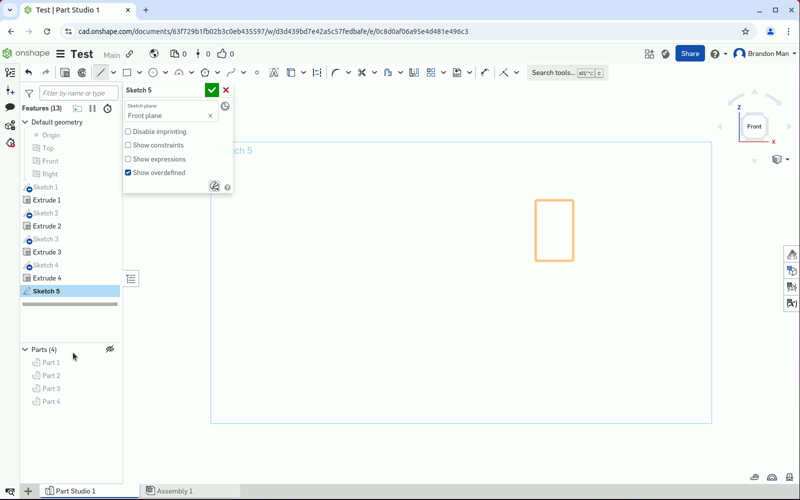
key_down(shift)
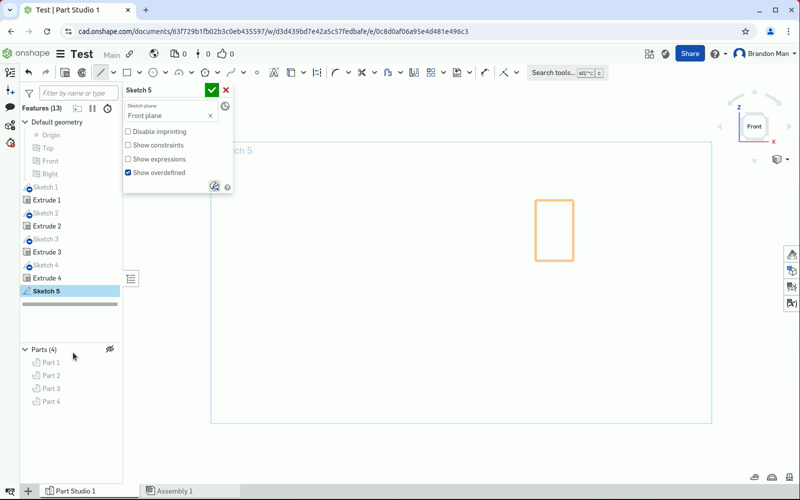
mouse_move(504, 260)
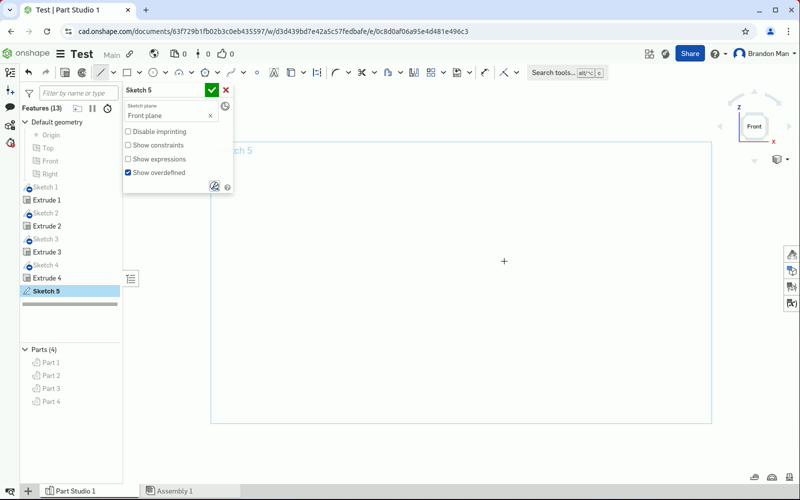
click(504, 260)
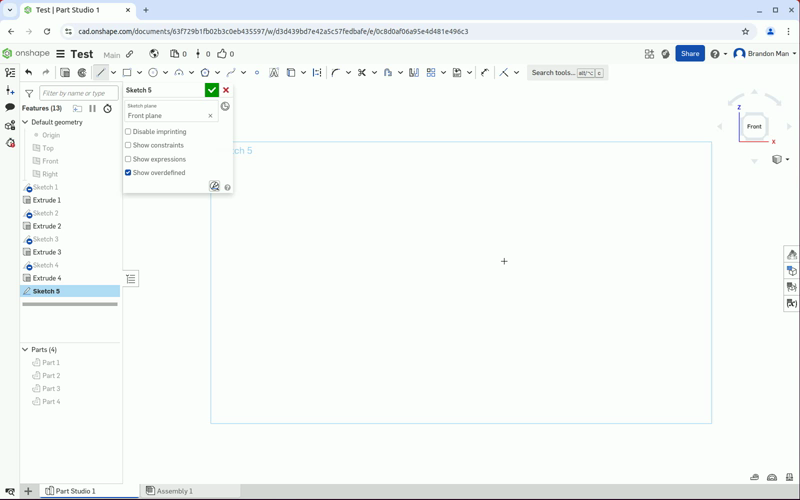
key_up(shift)
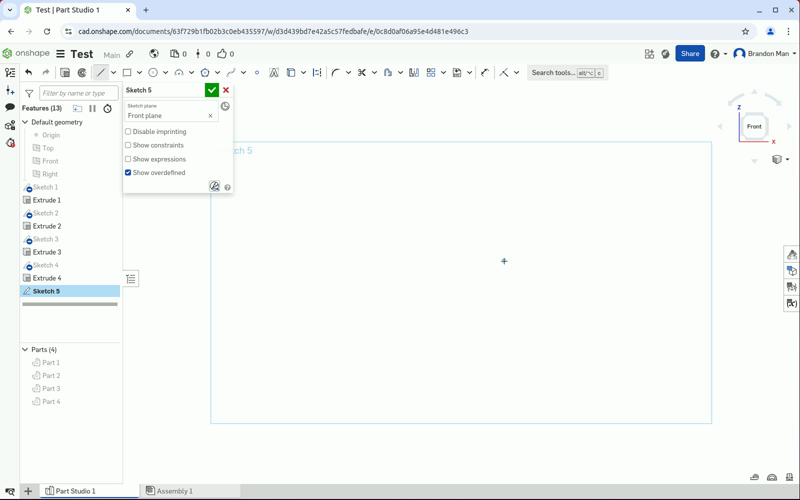
key_down(shift)
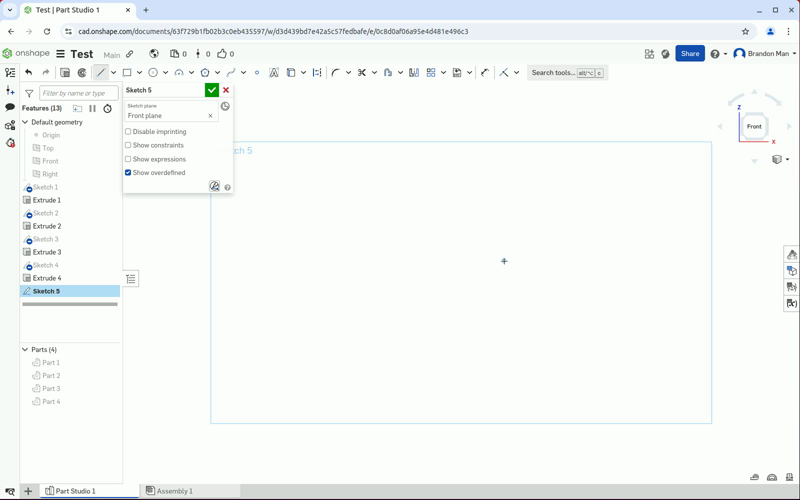
mouse_move(534, 260)
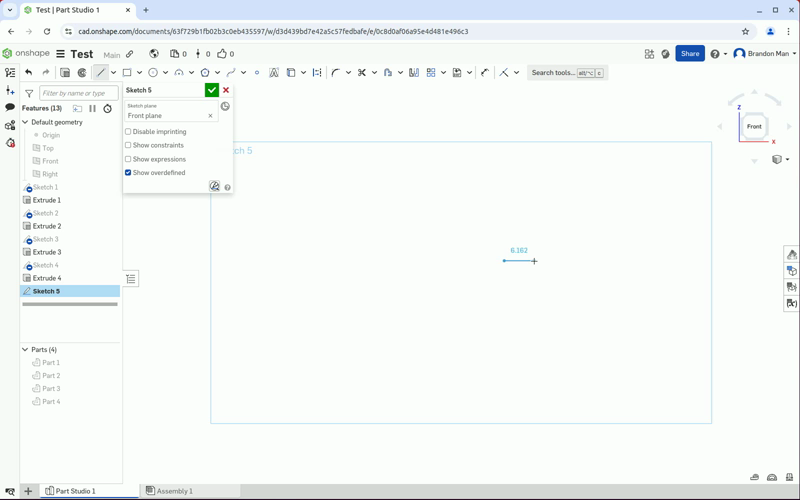
mouse_move(536, 260)
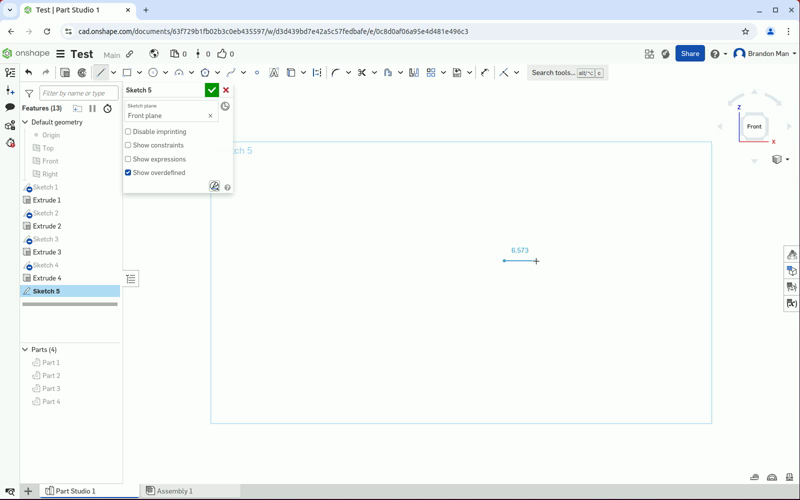
click(536, 260)
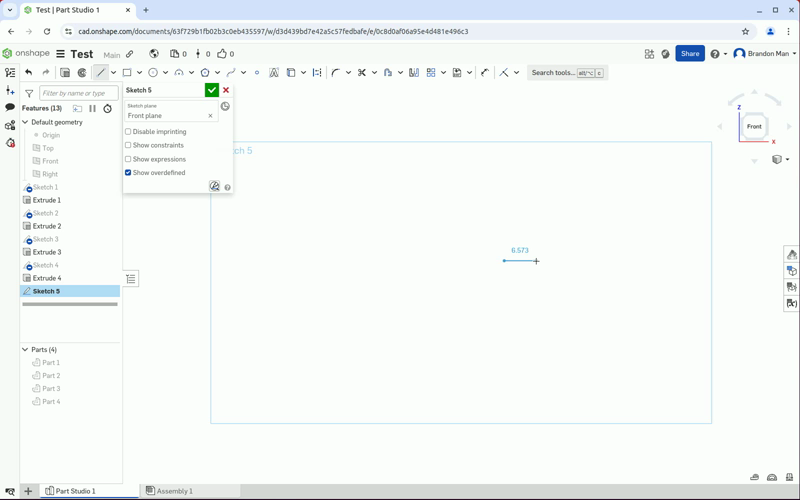
key_up(shift)
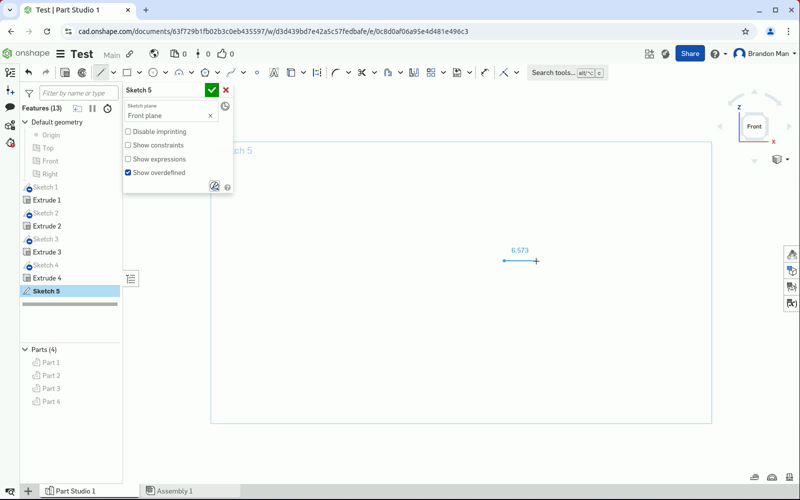
key_down(shift)
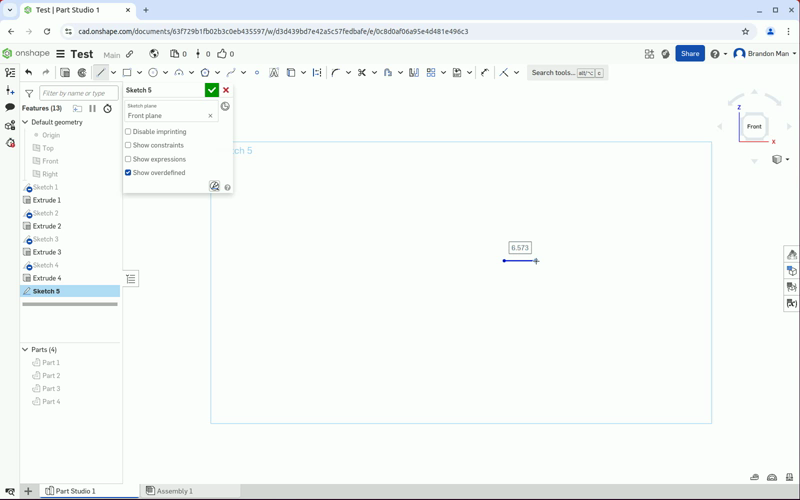
mouse_move(536, 200)
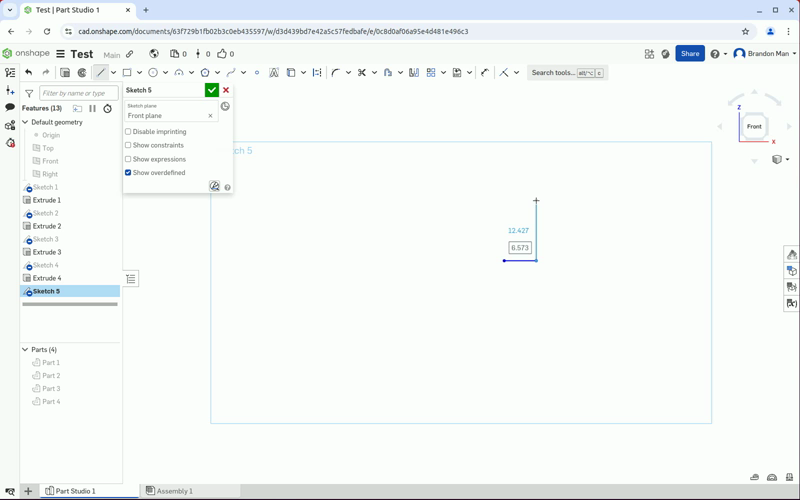
click(536, 200)
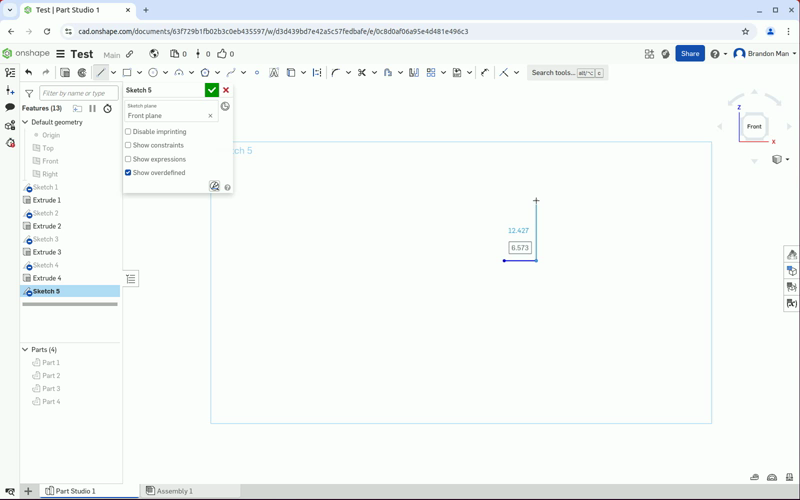
key_up(shift)
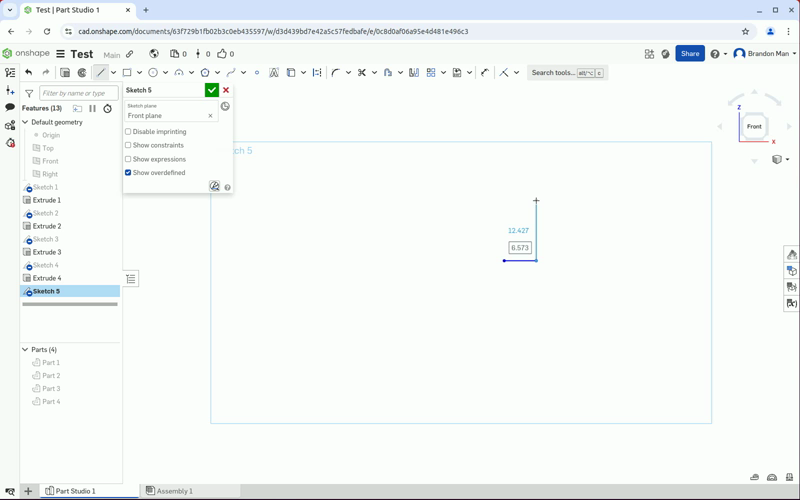
key_down(shift)
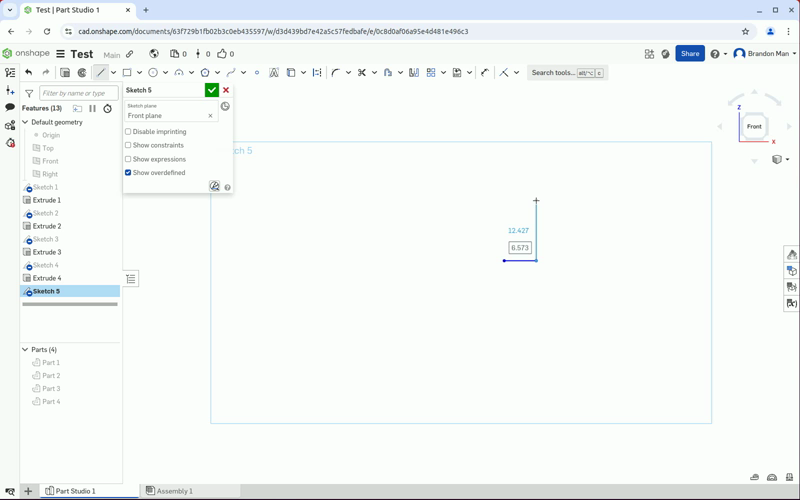
mouse_move(566, 200)
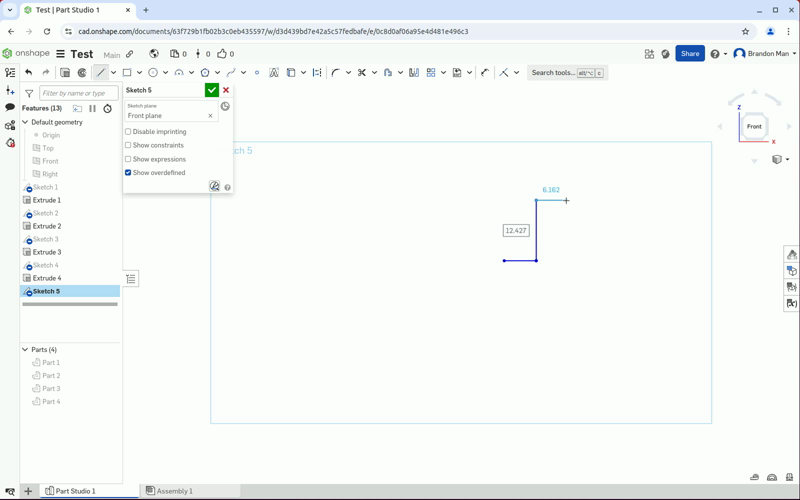
mouse_move(504, 200)
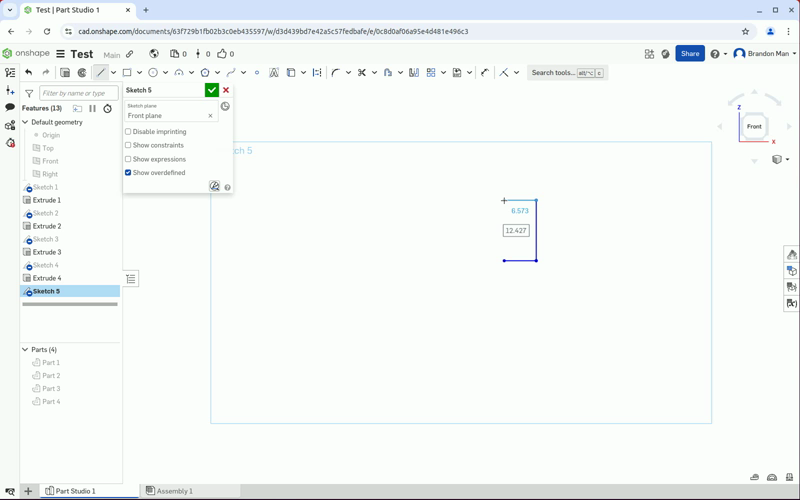
click(504, 200)
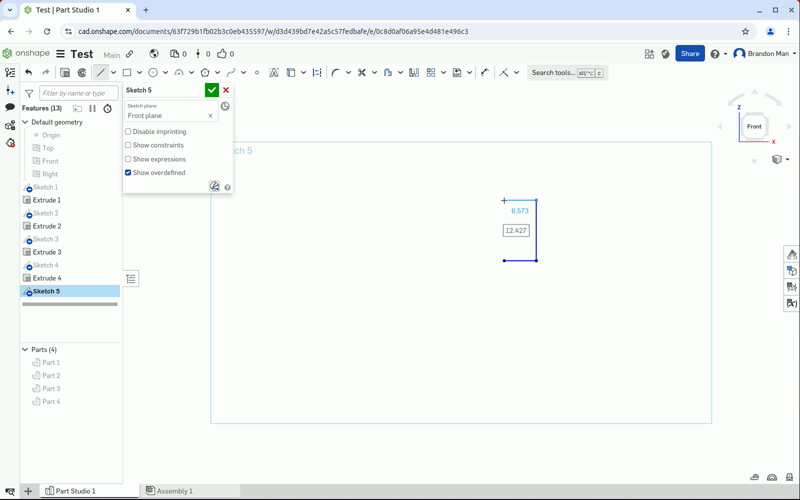
key_up(shift)
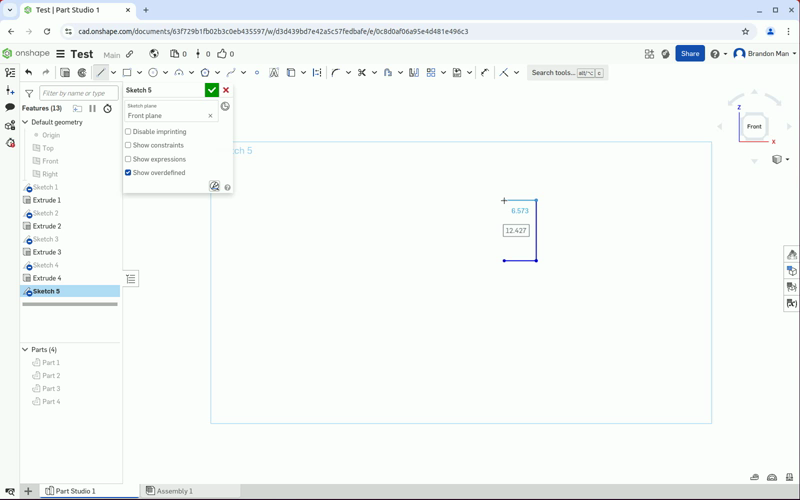
key_down(shift)
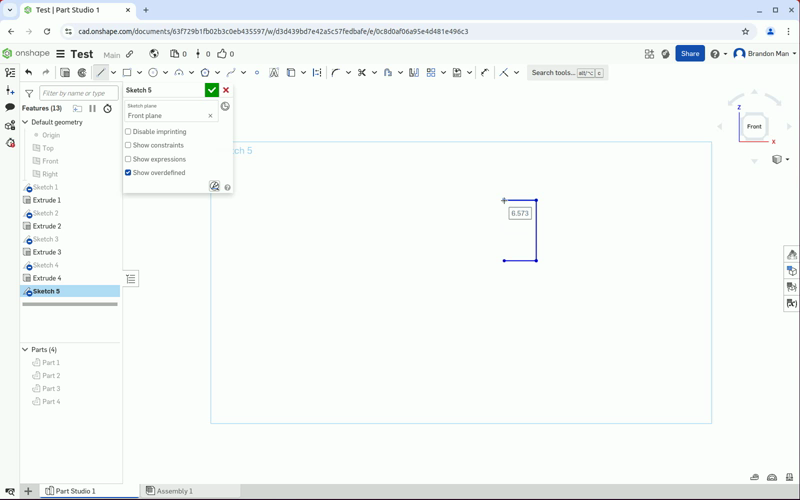
mouse_move(504, 260)
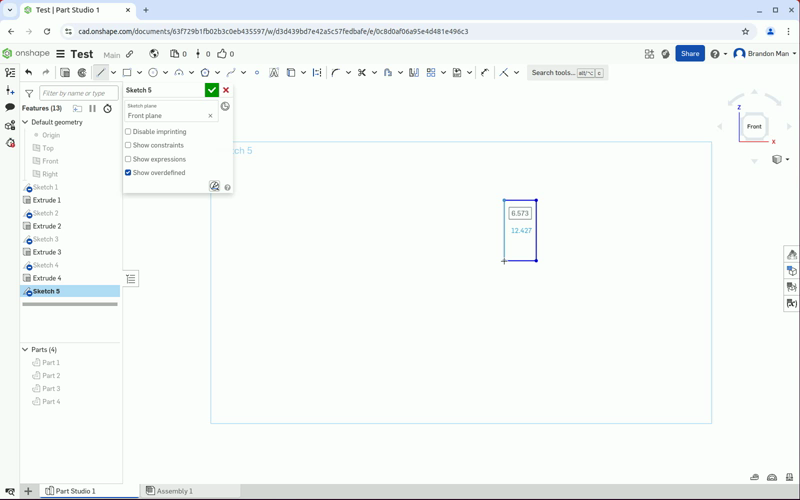
key_up(shift)
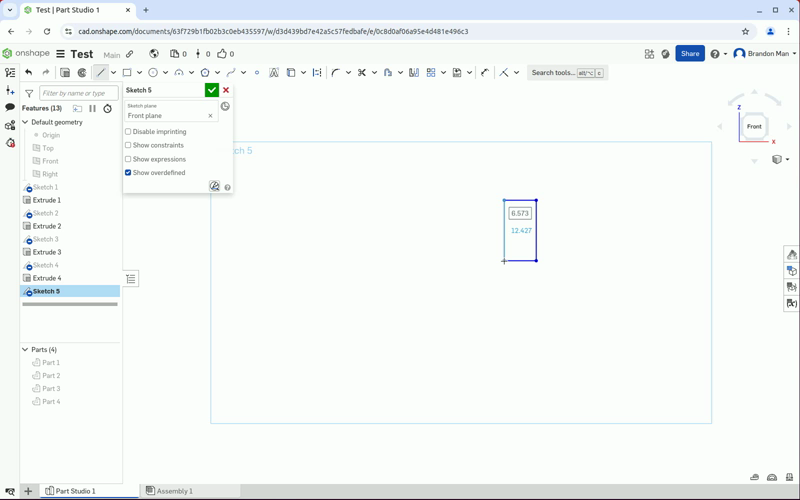
click(504, 260)
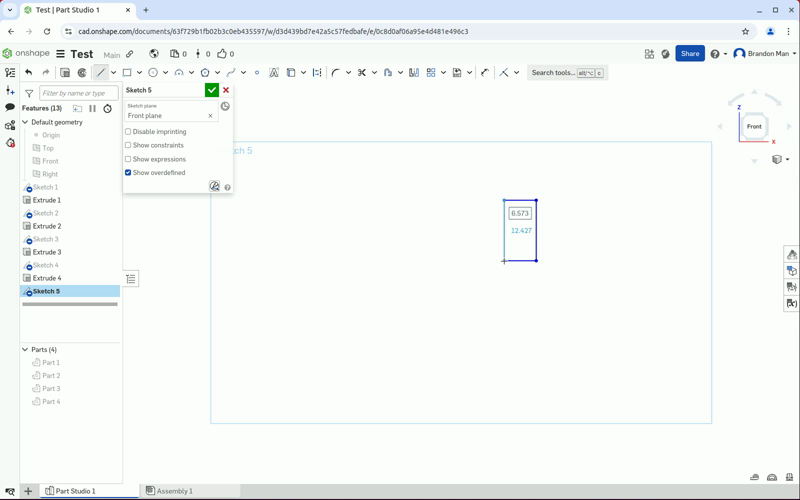
key(esc)
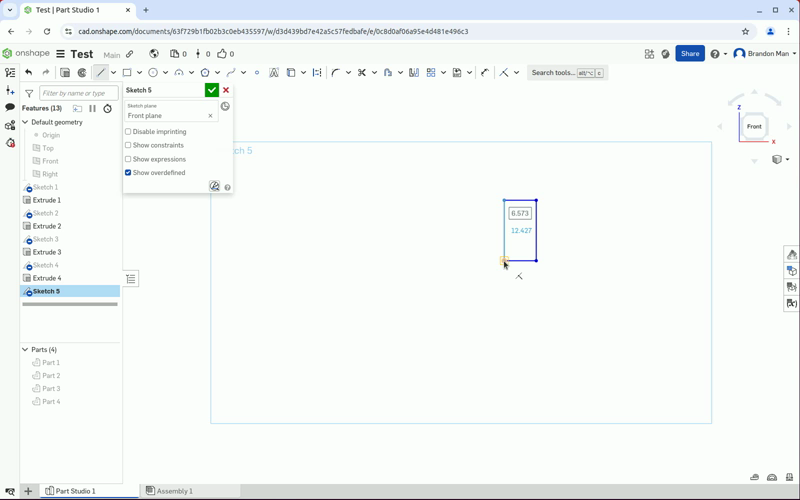
mouse_move(533, 213)
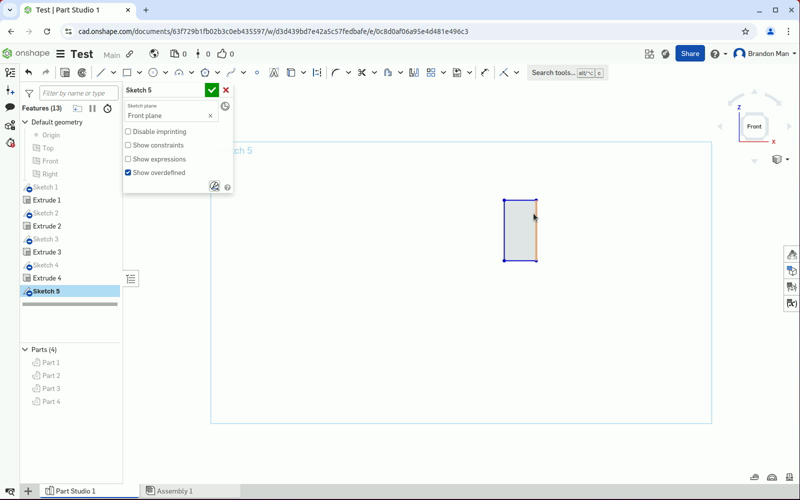
click(533, 213)
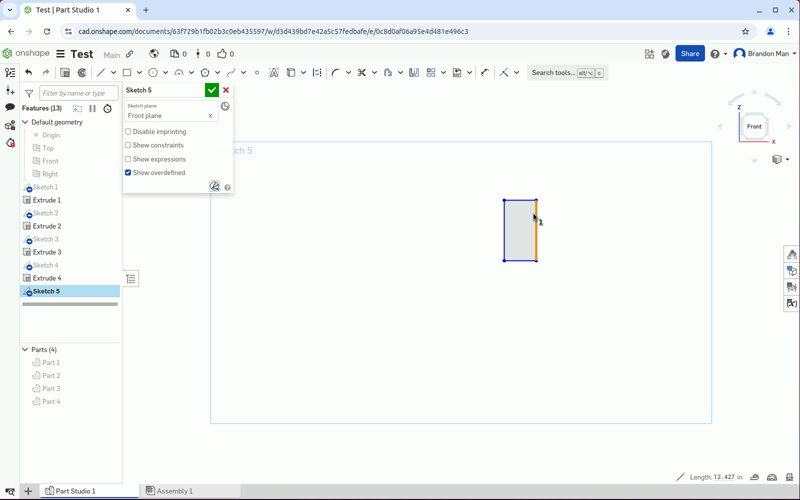
mouse_move(73, 352)
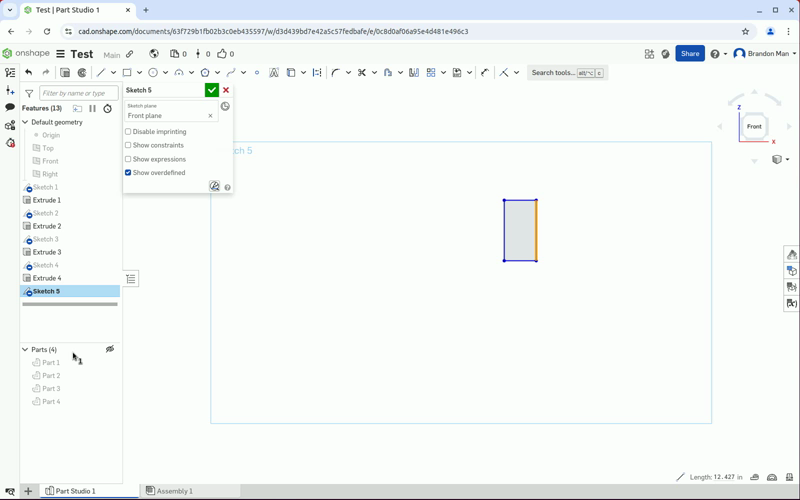
key(shift+y)
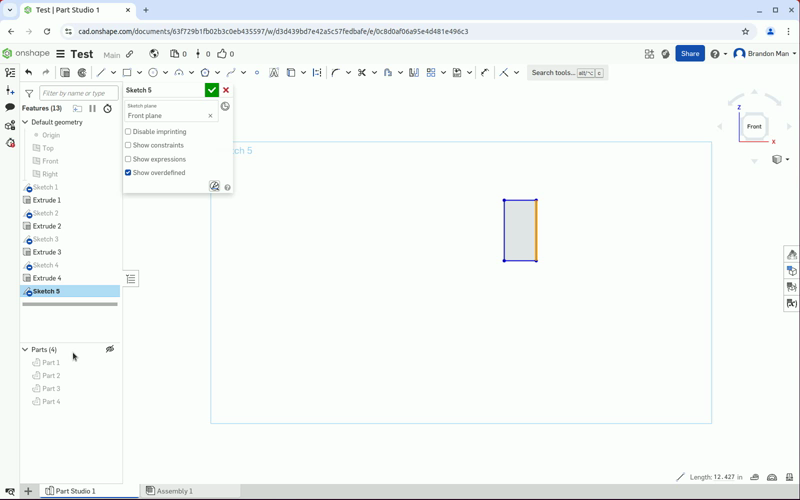
key(shift+e)
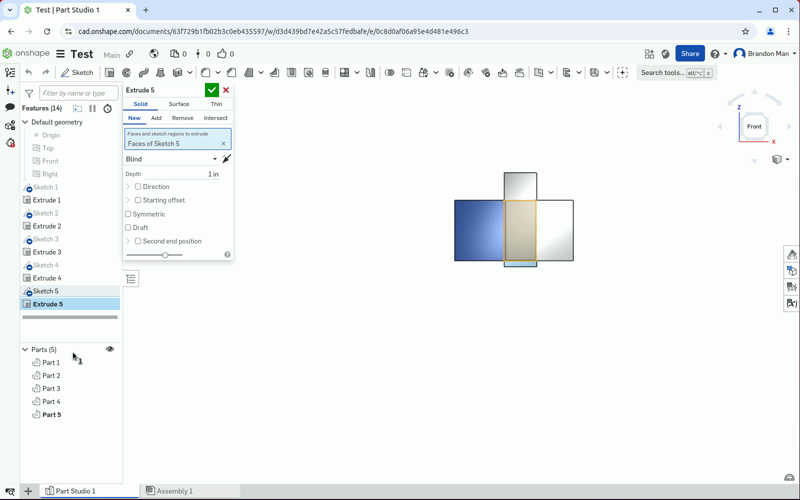
mouse_move(143, 106)
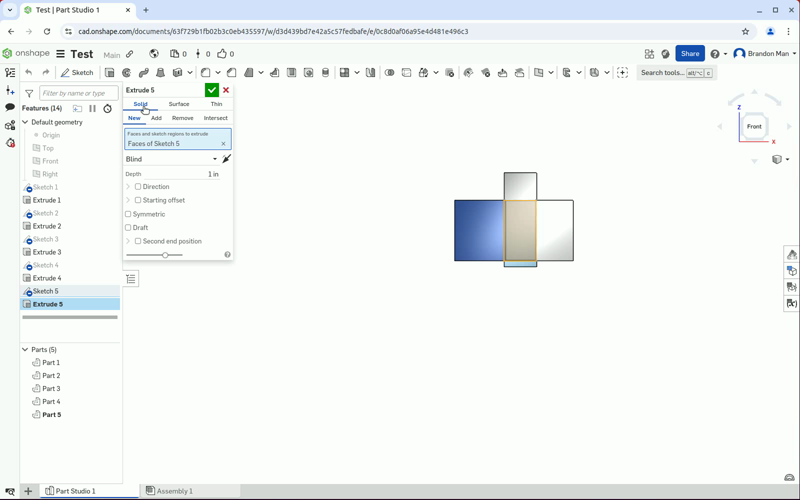
click(143, 106)
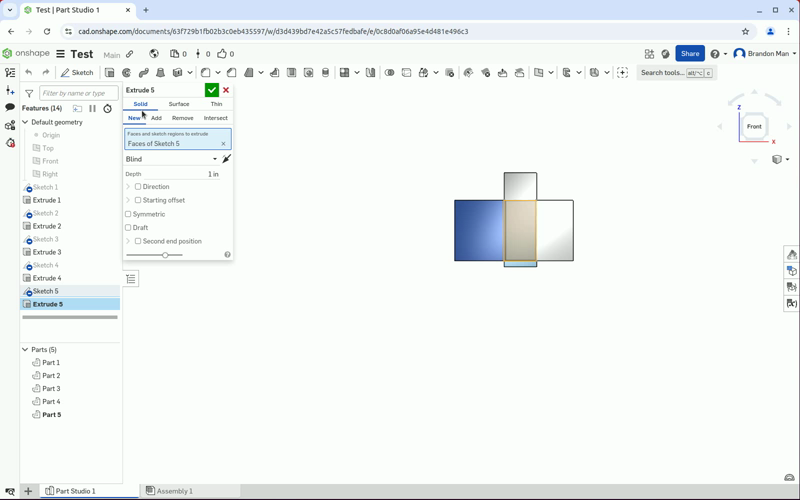
mouse_move(137, 120)
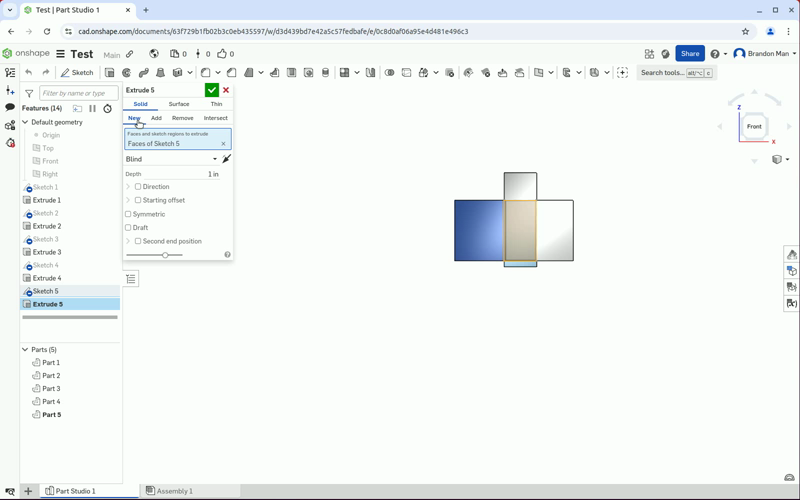
click(137, 120)
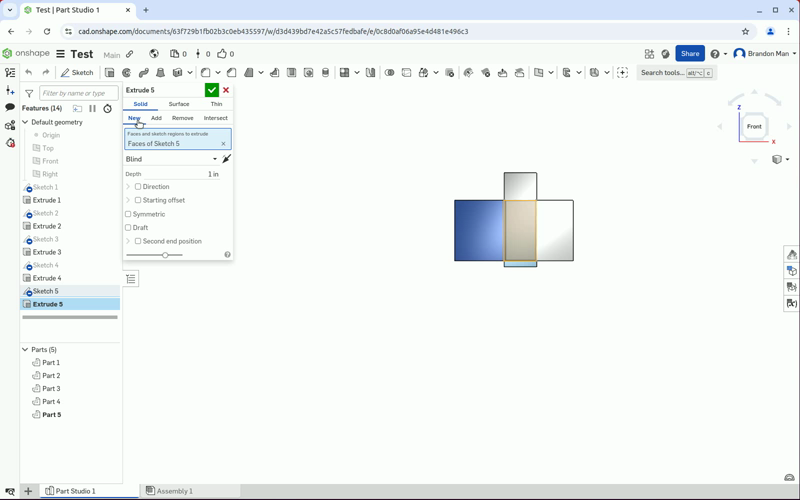
key(tab, 4)
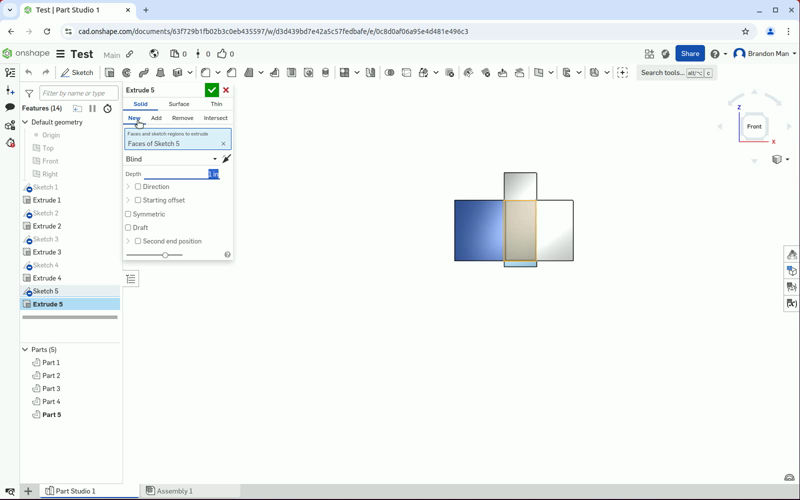
text(7.221)
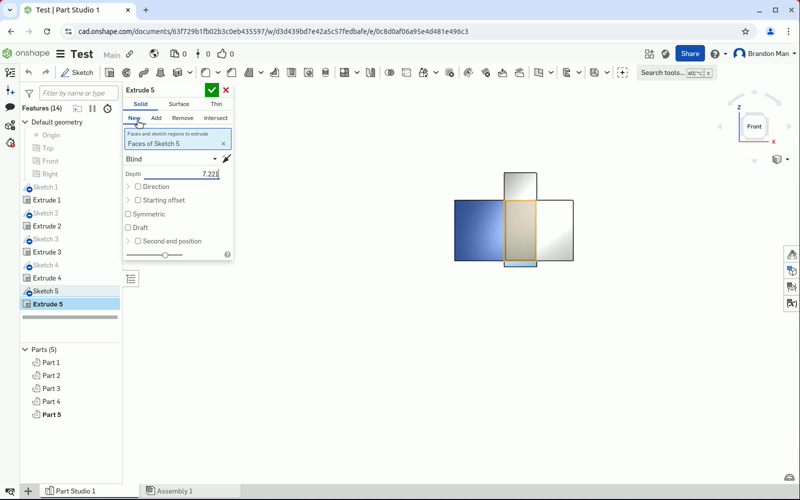
key(enter)
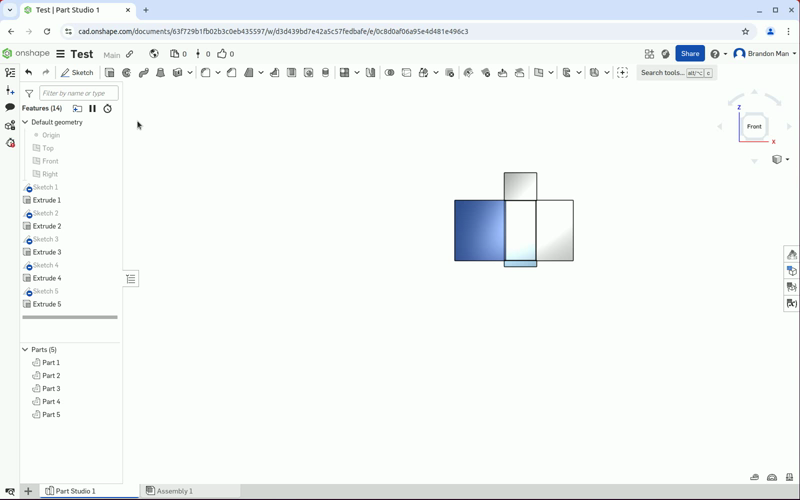
key(shift+h)
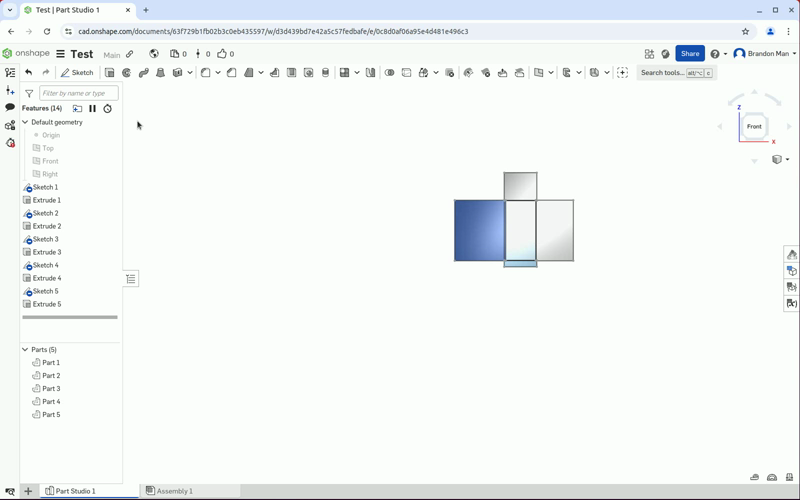
key(shift+h)
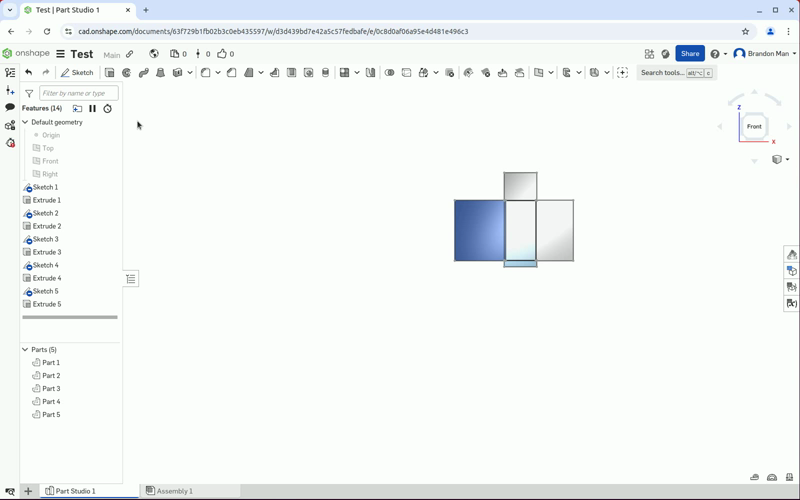
key(shift+7)
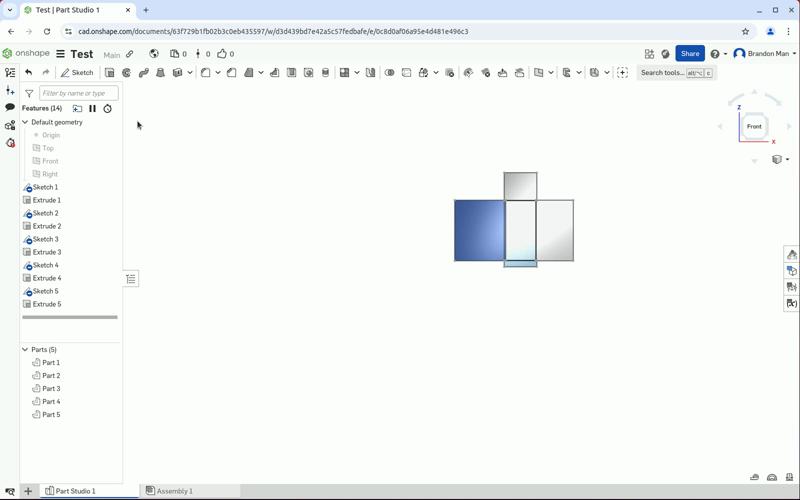
key(left, 2)
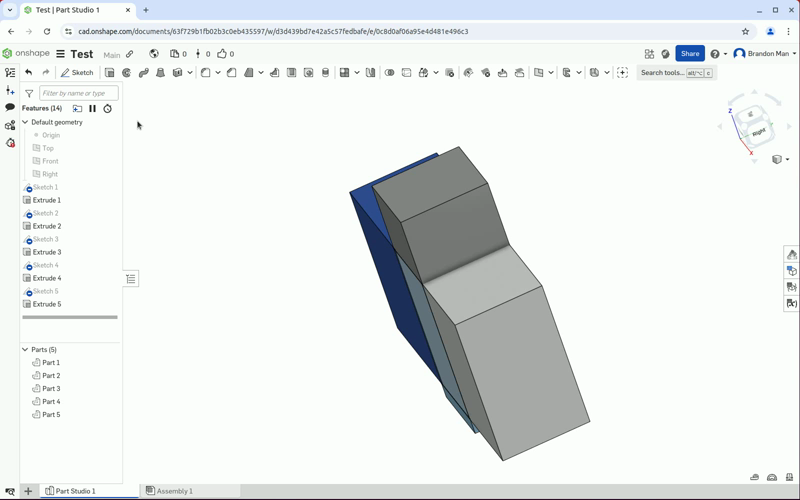
key(down, 2)
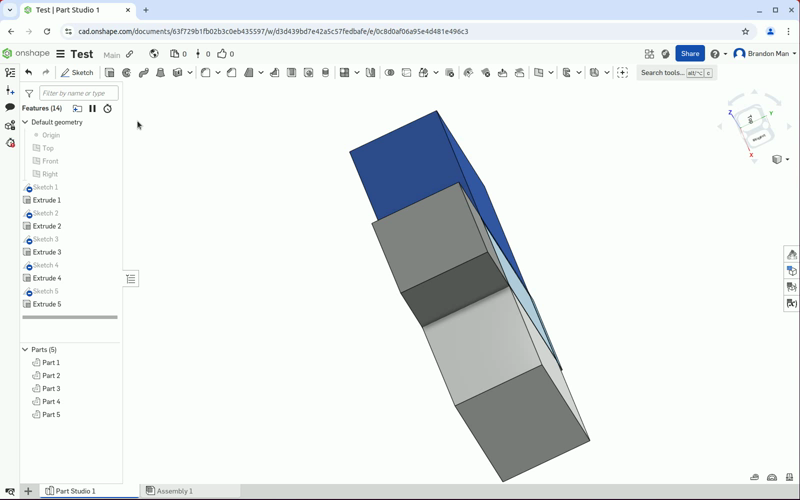
key(up, 2)
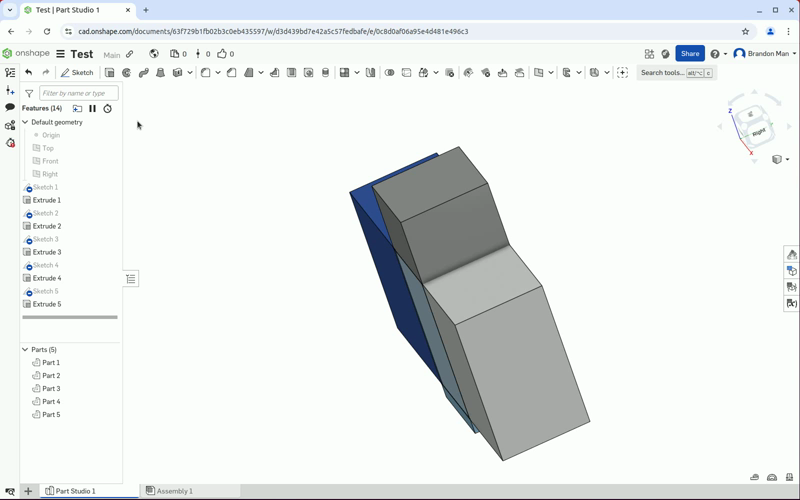
key(right, 2)
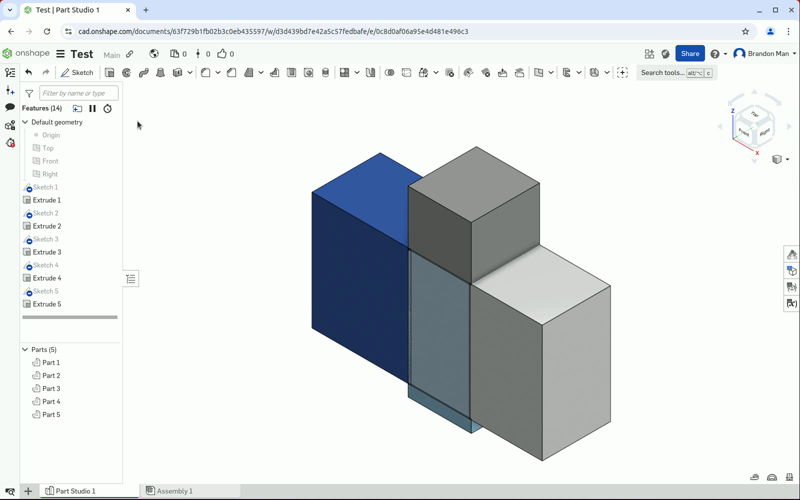
mouse_move(73, 189)
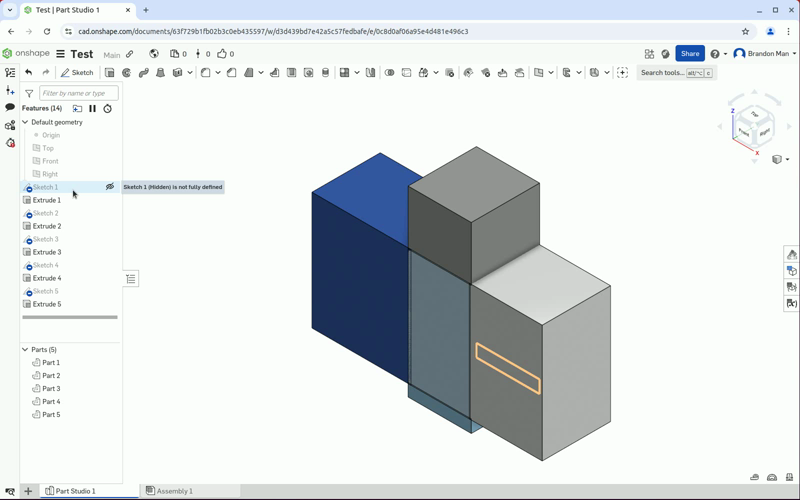
click(73, 189)